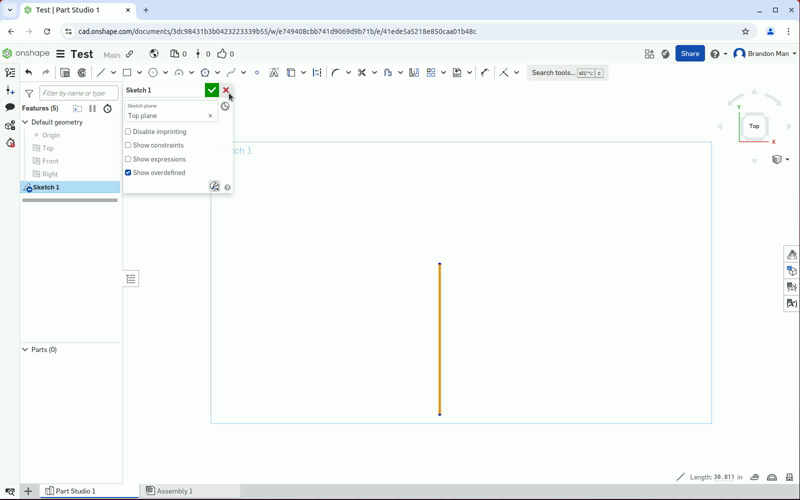
key(shift+h)
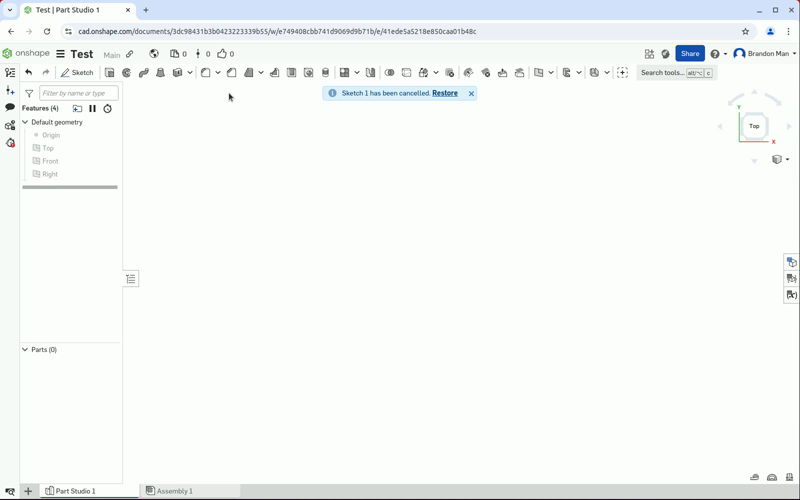
mouse_move(73, 352)
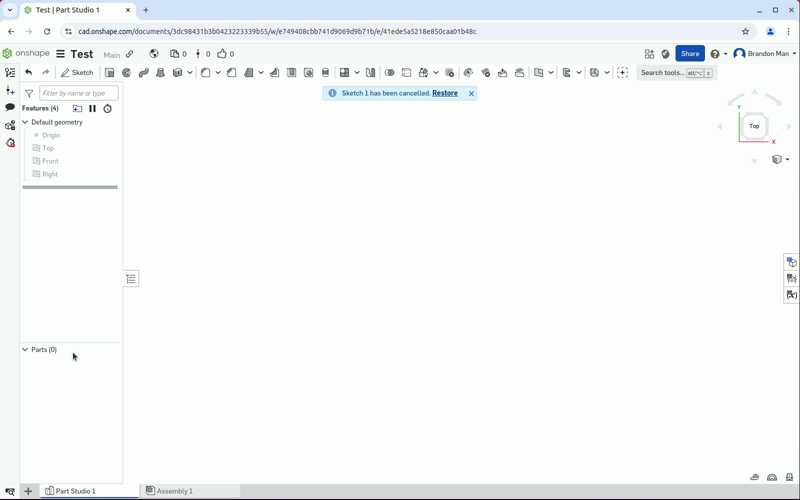
key(y)
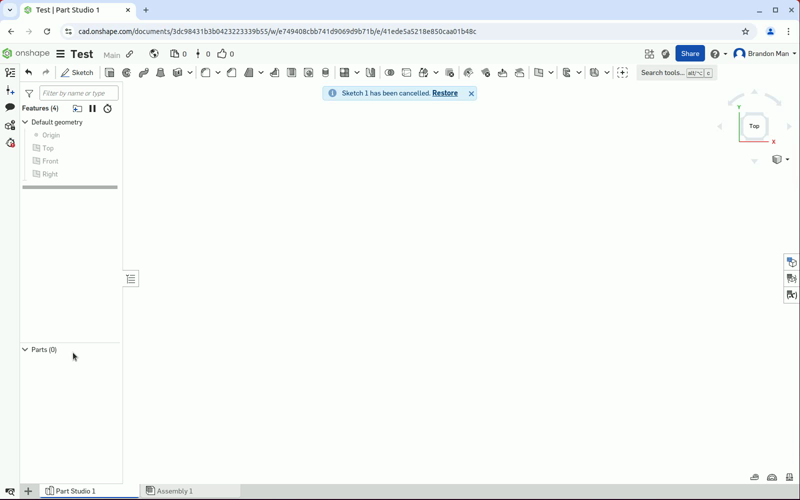
key(shift+p)
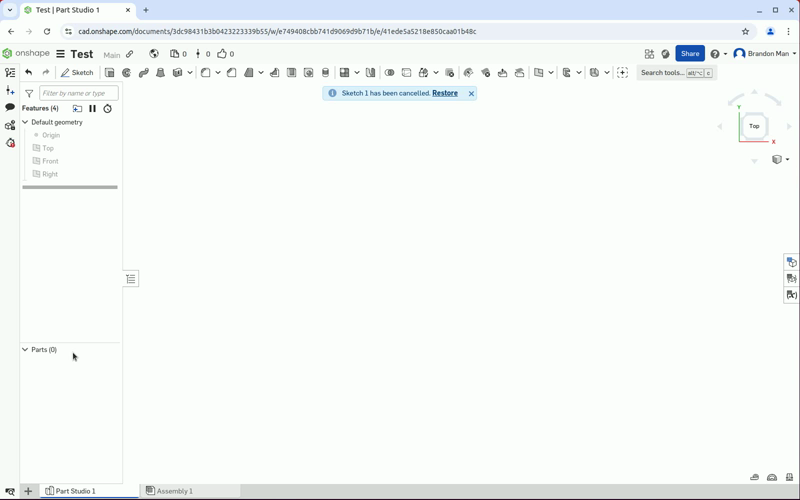
key(space)
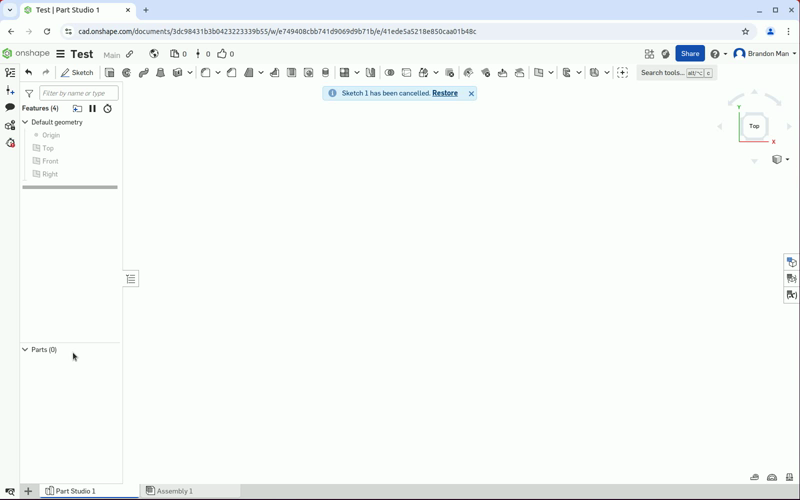
key_down(shift)
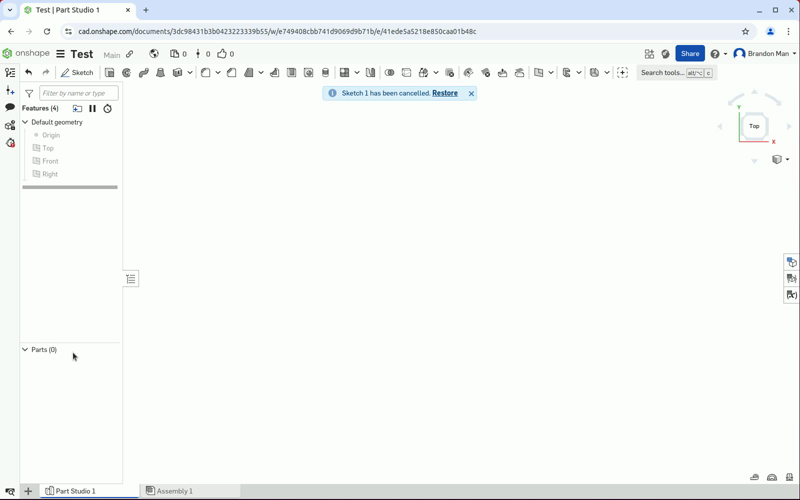
key(up)
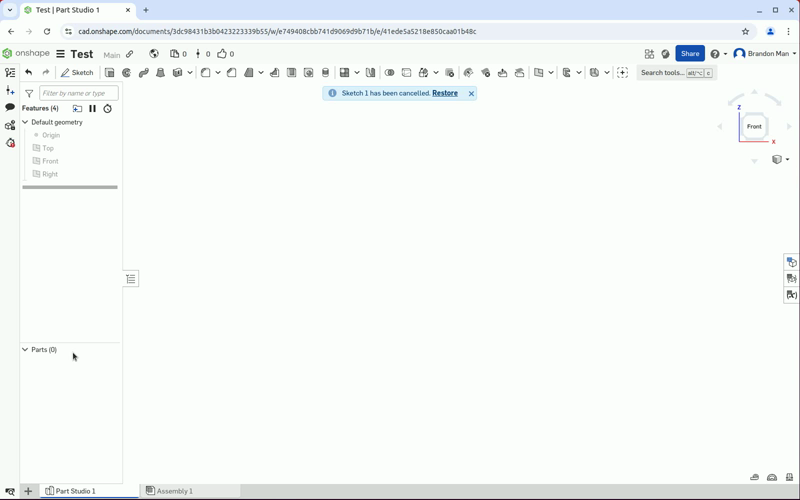
key_up(shift)
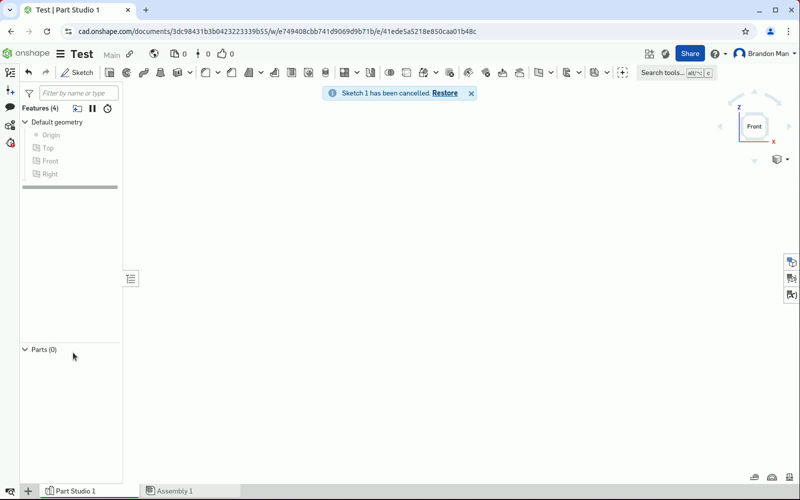
mouse_move(73, 352)
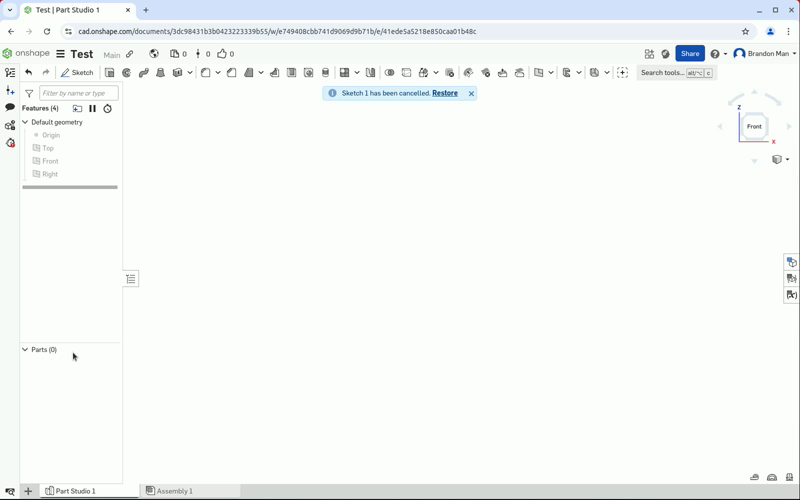
key(shift+y)
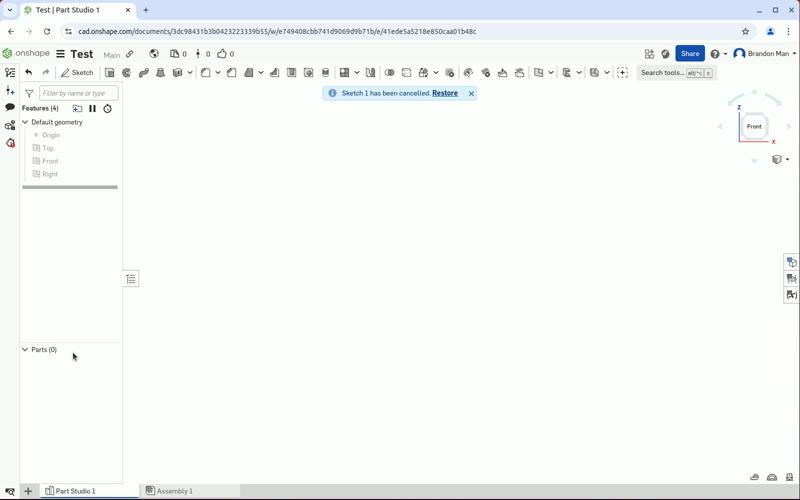
key(shift+s)
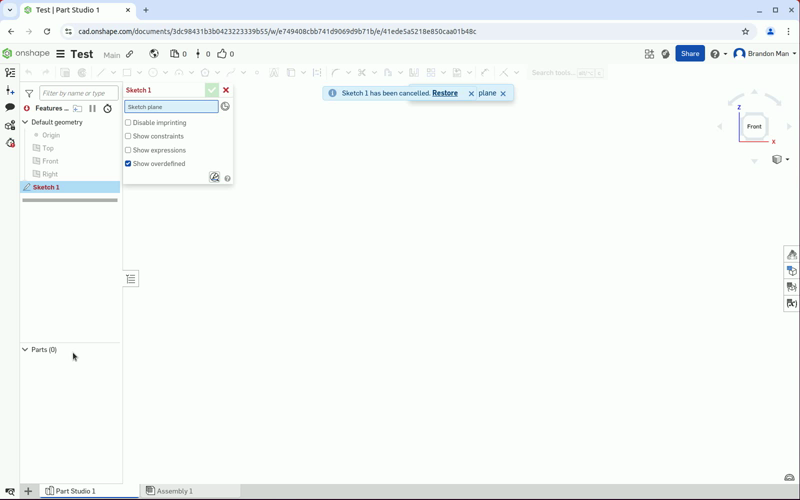
mouse_move(73, 163)
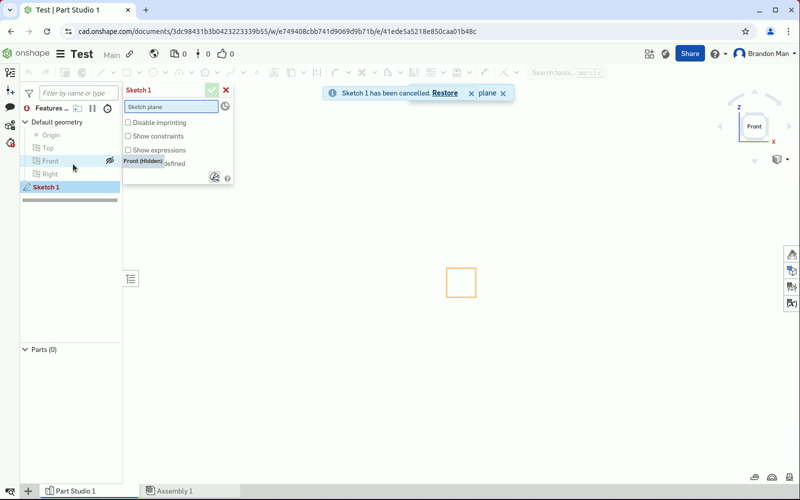
click(73, 163)
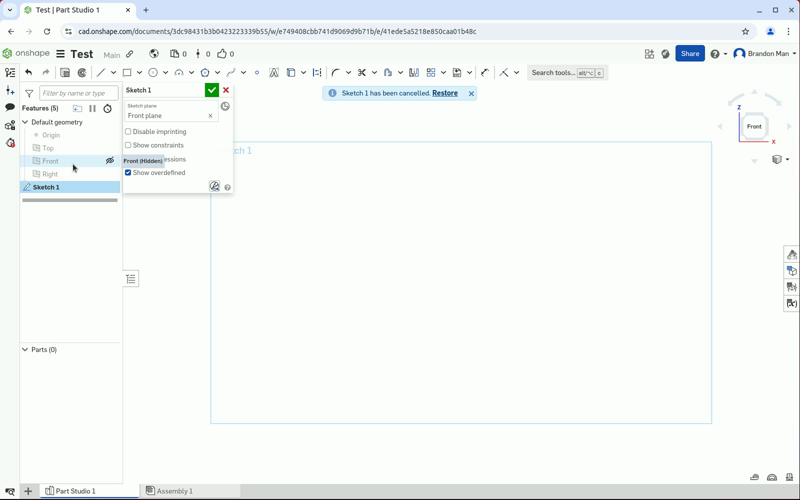
mouse_move(73, 352)
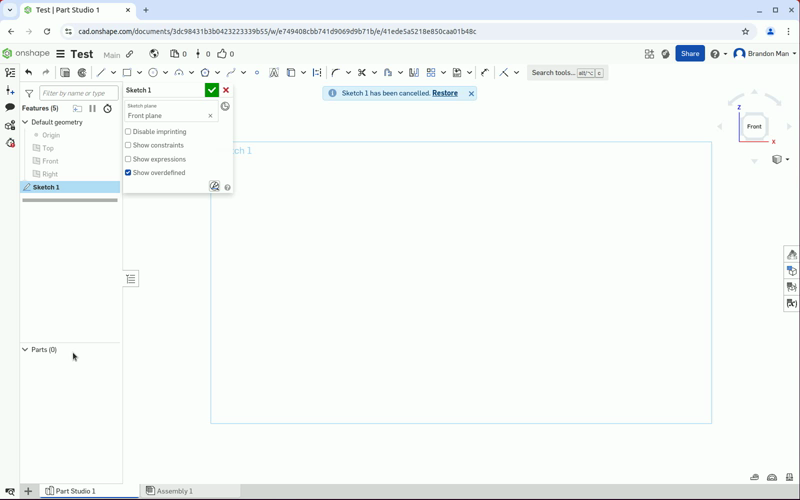
key(y)
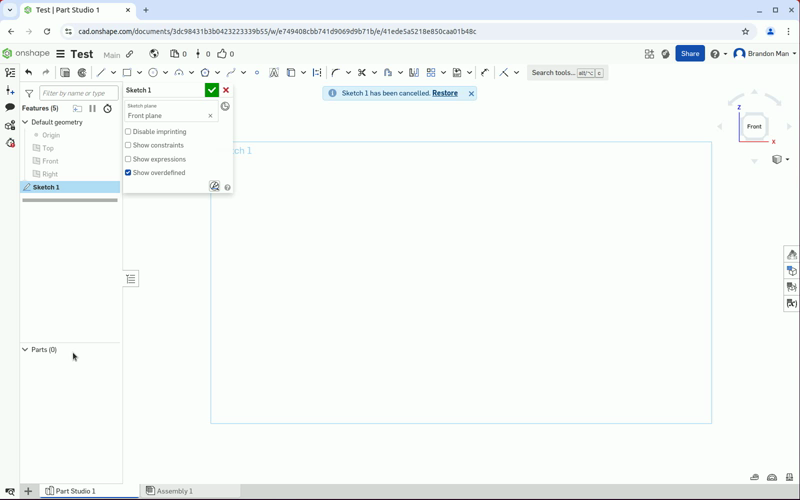
key(l)
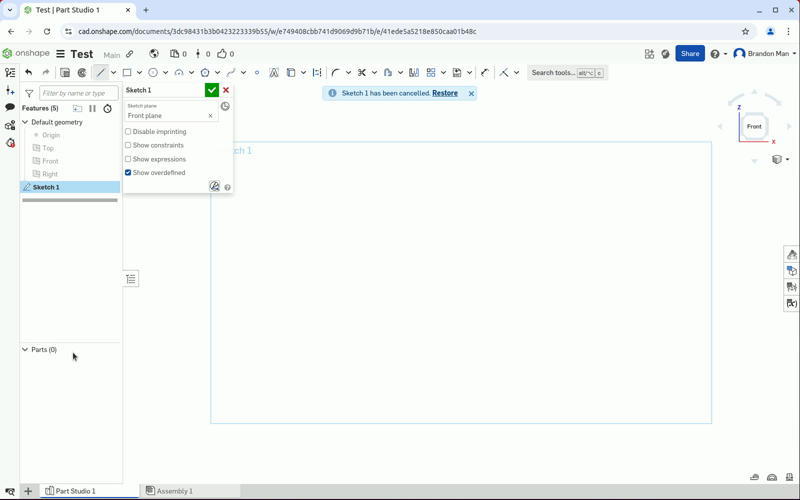
key_down(shift)
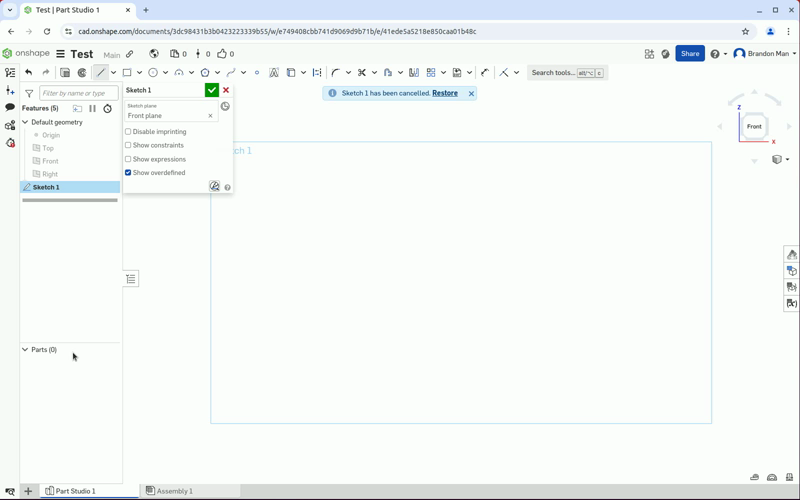
mouse_move(446, 271)
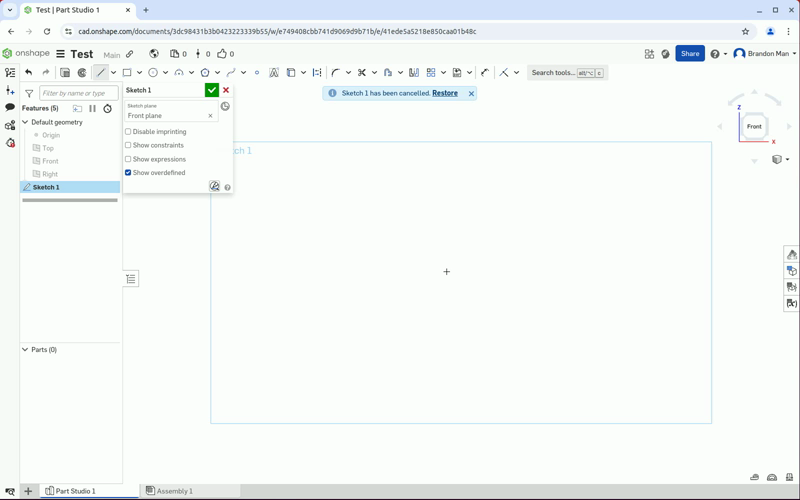
click(446, 271)
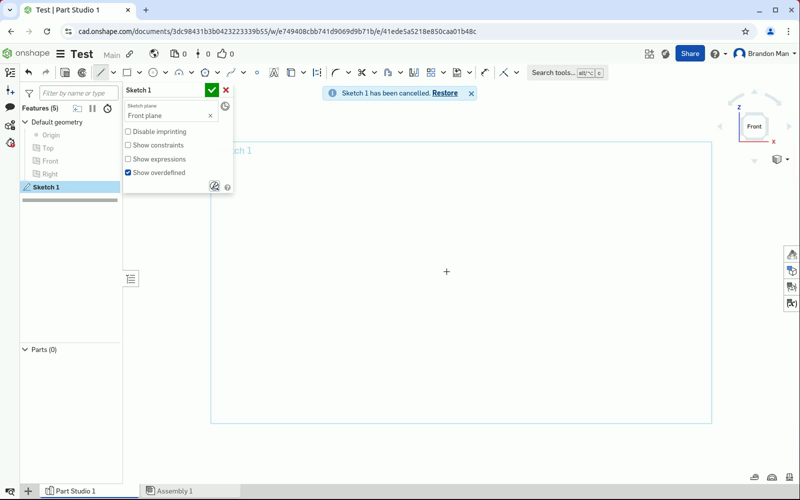
key_up(shift)
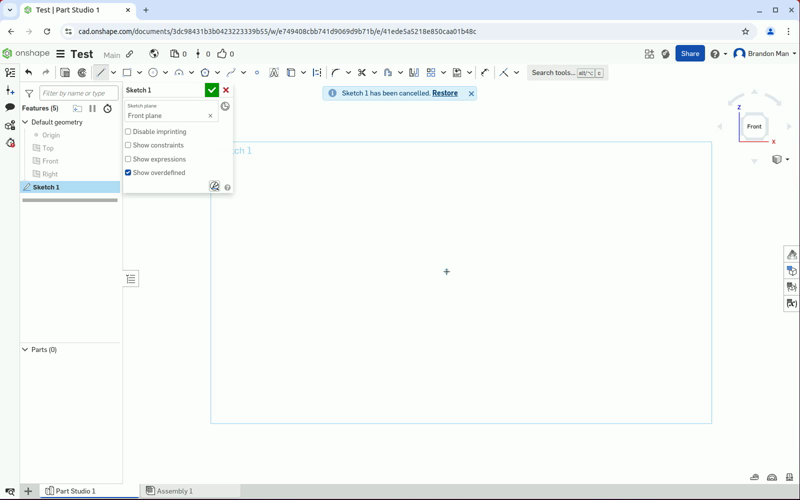
key_down(shift)
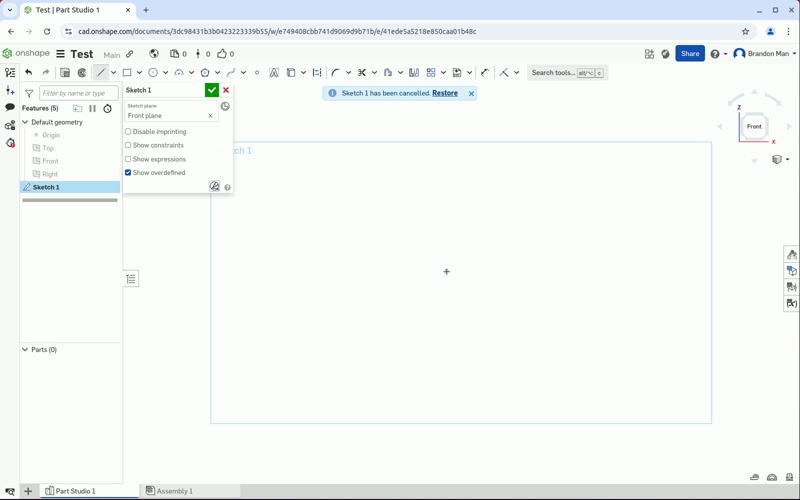
mouse_move(476, 271)
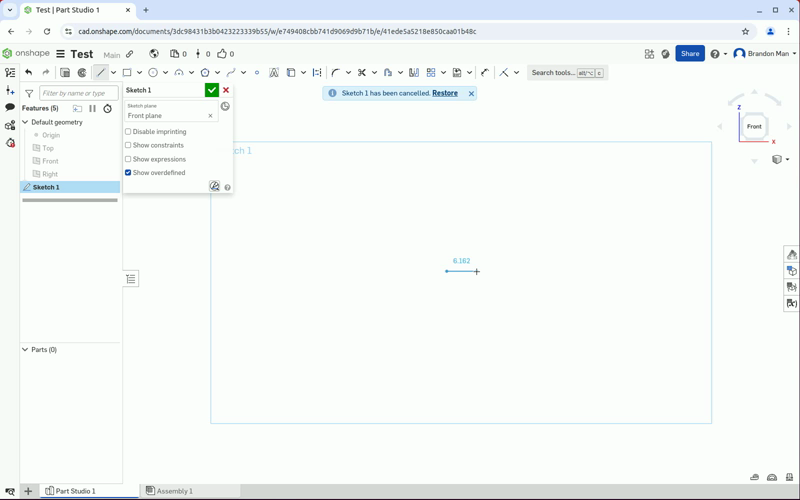
mouse_move(461, 283)
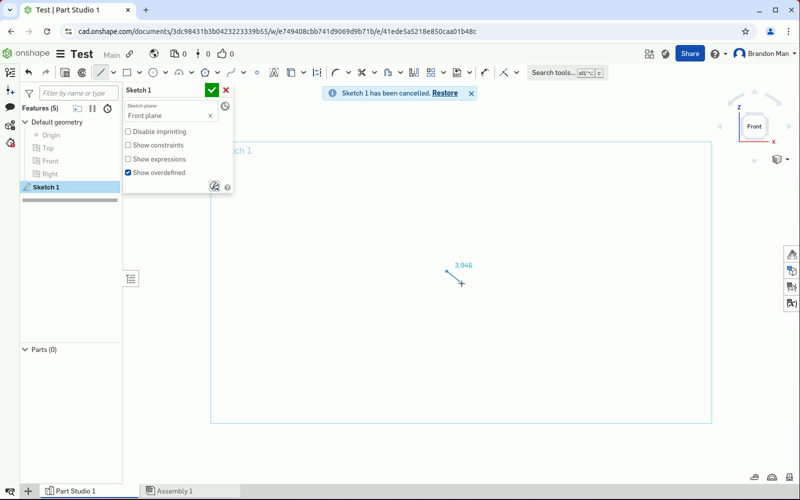
click(461, 283)
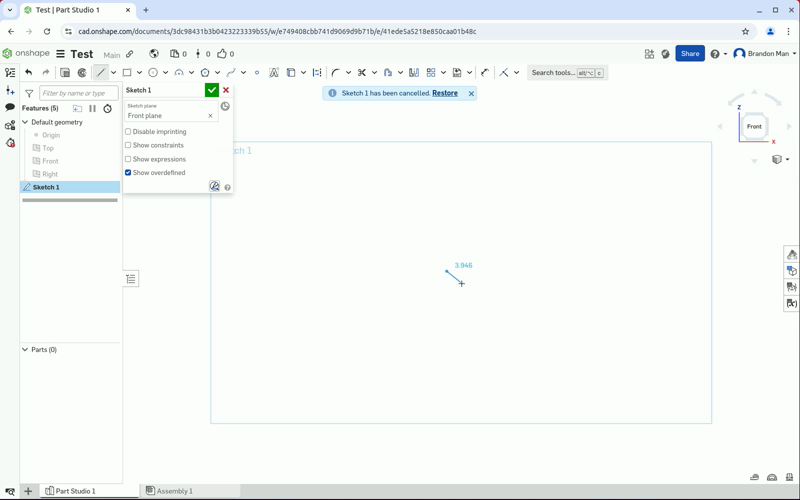
key_up(shift)
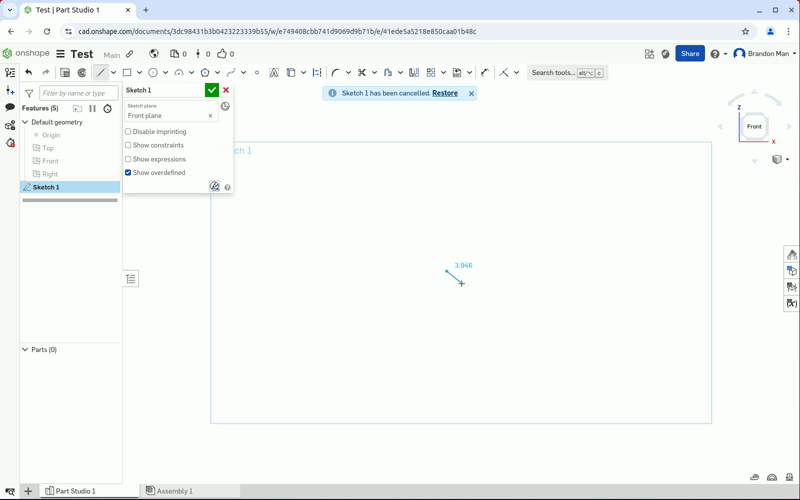
key(esc)
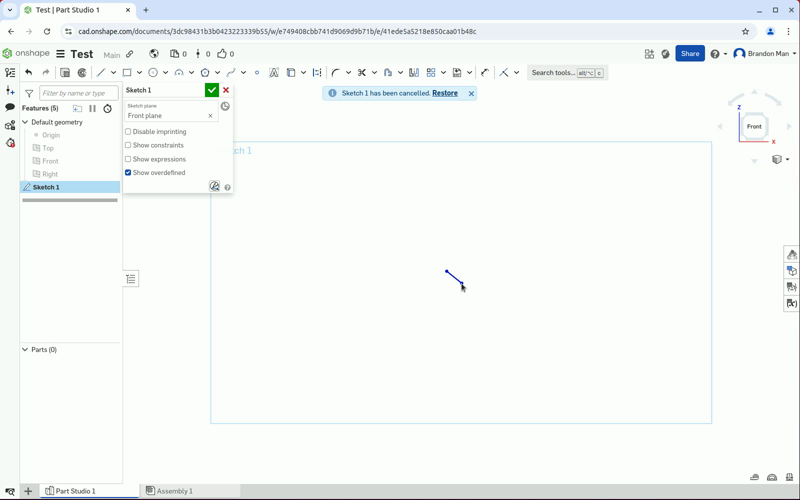
key(a)
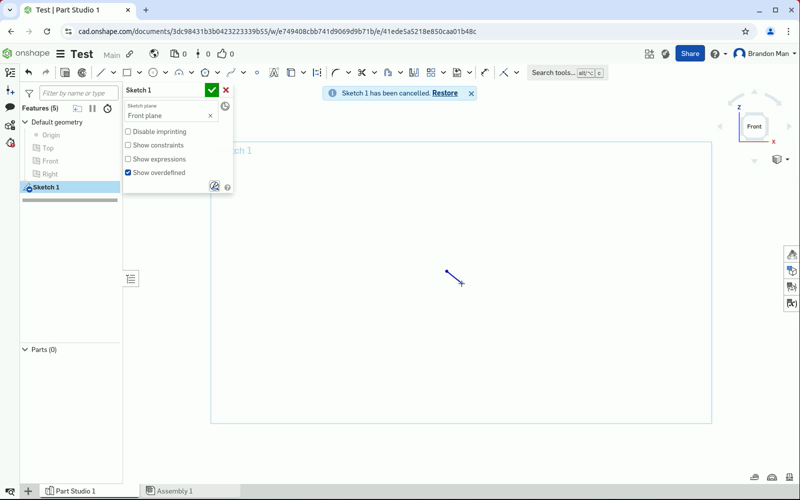
mouse_move(461, 283)
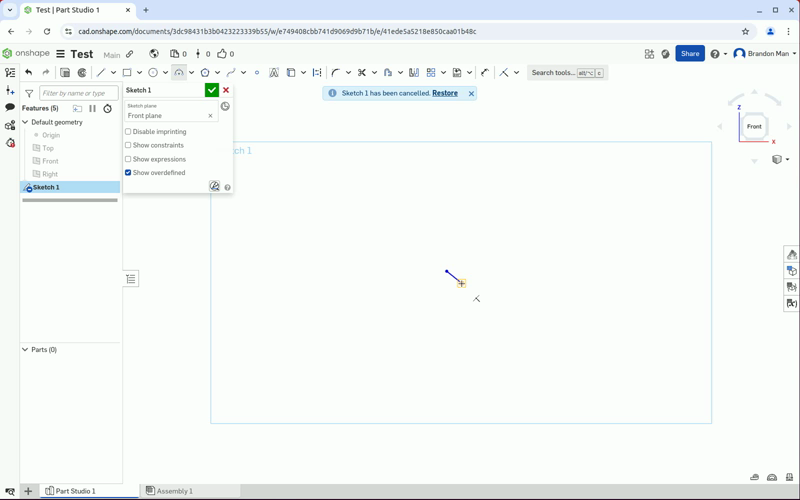
click(461, 283)
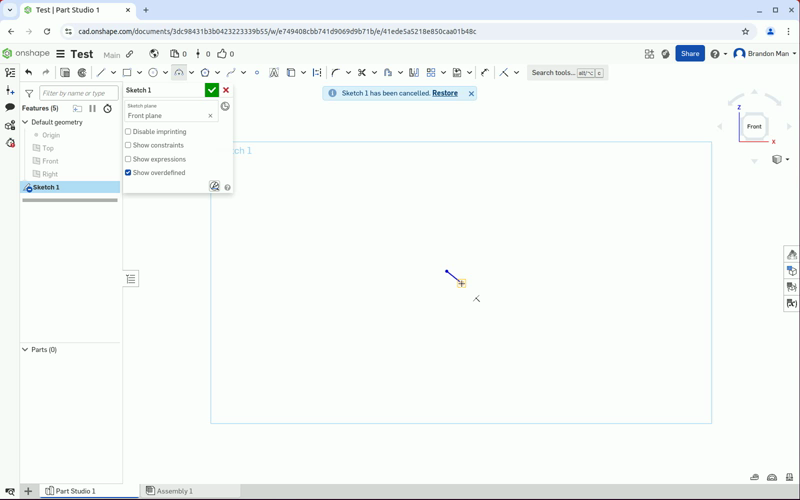
key_down(shift)
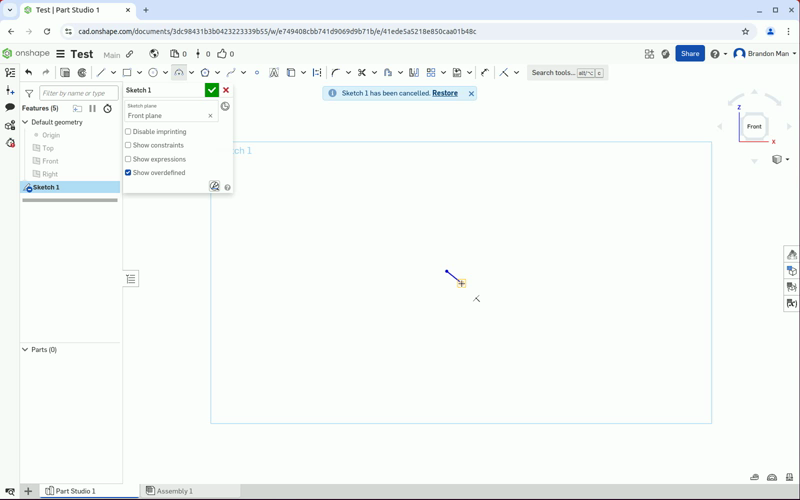
mouse_move(472, 276)
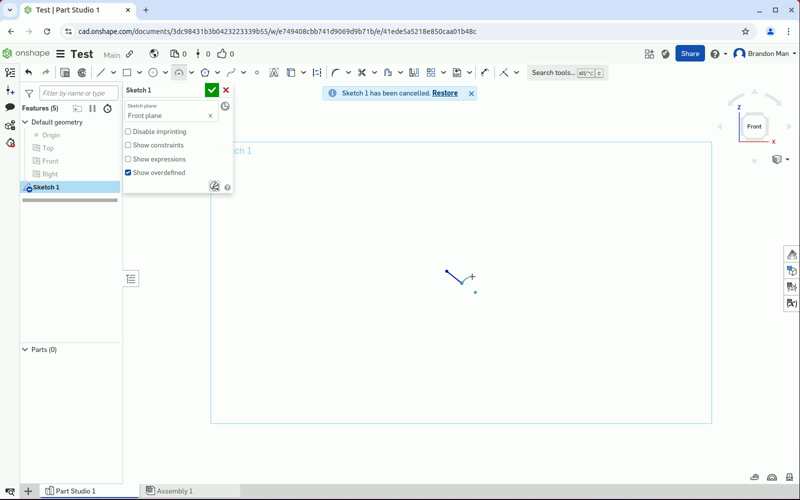
click(472, 276)
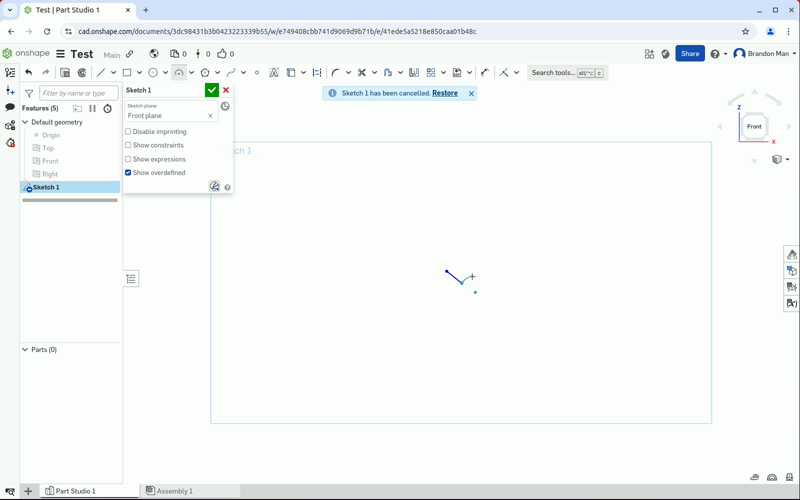
mouse_move(466, 279)
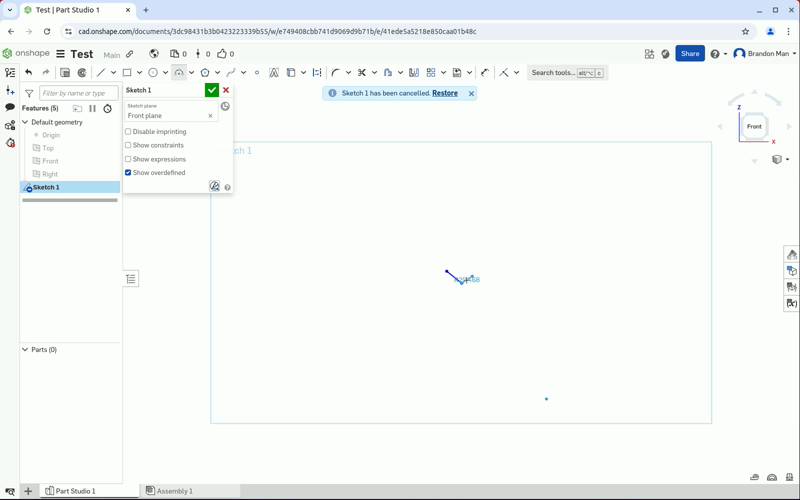
click(466, 279)
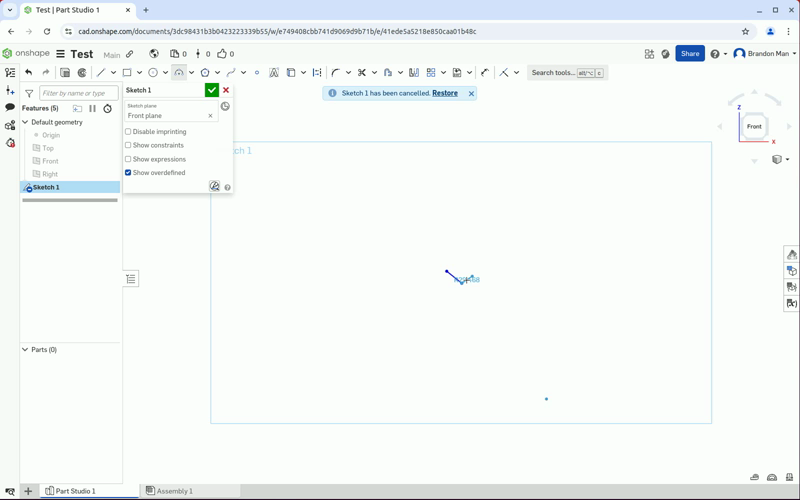
key_up(shift)
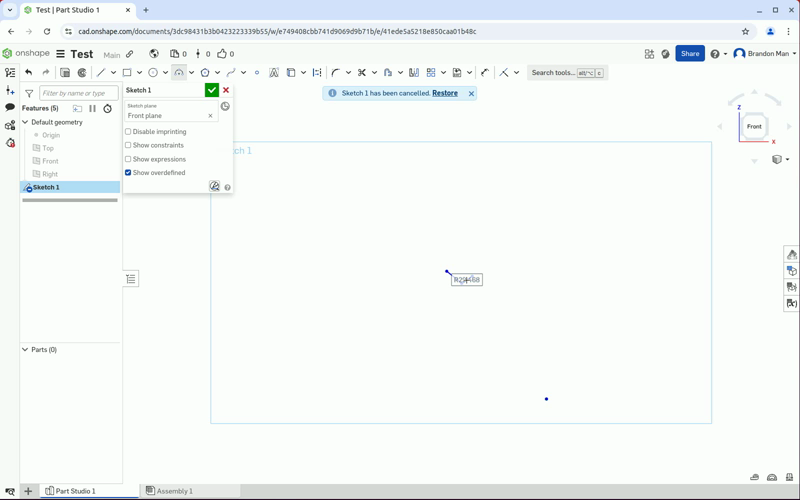
key(esc)
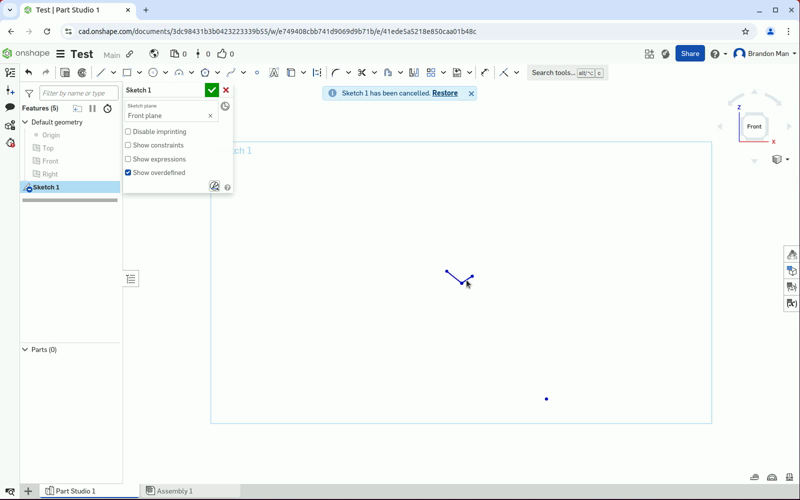
key(l)
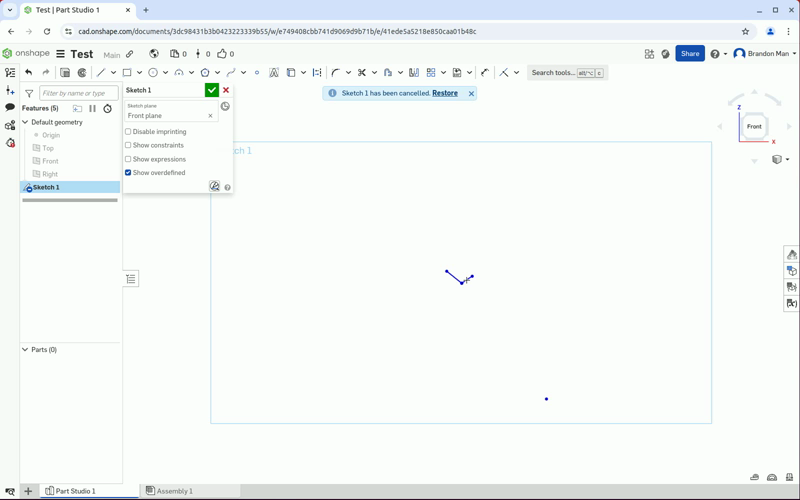
mouse_move(472, 276)
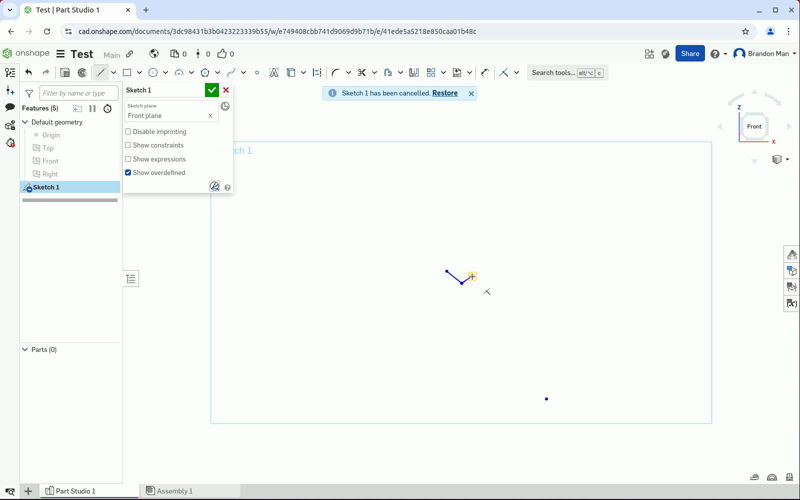
click(472, 276)
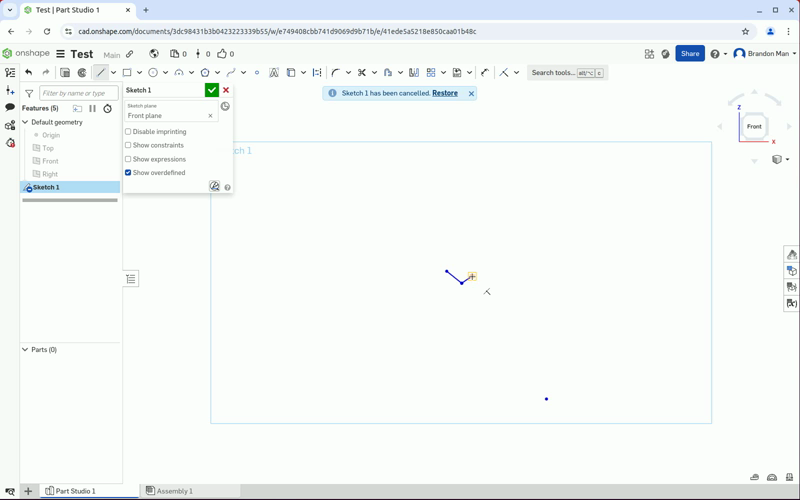
key_down(shift)
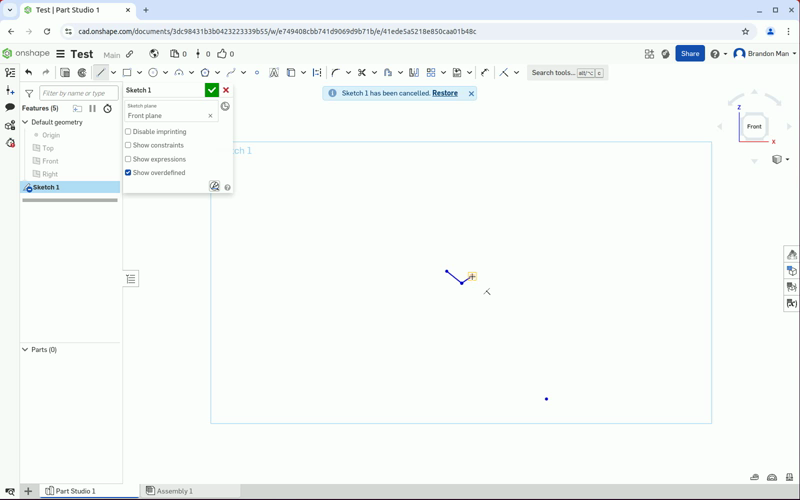
mouse_move(502, 276)
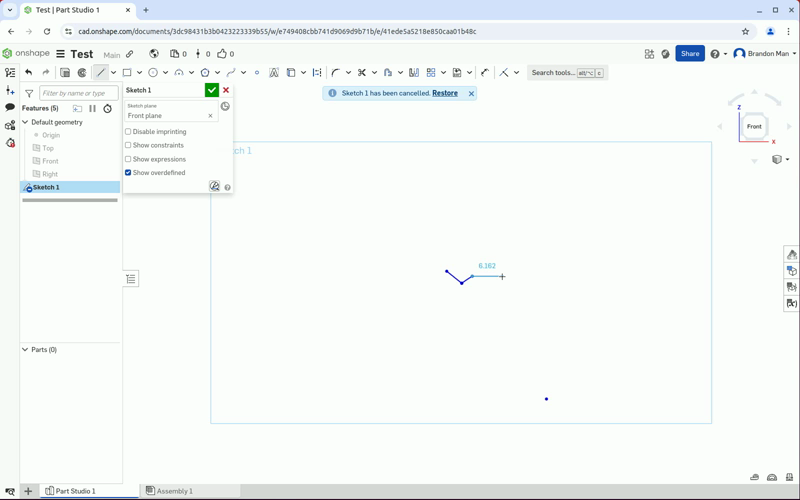
mouse_move(454, 261)
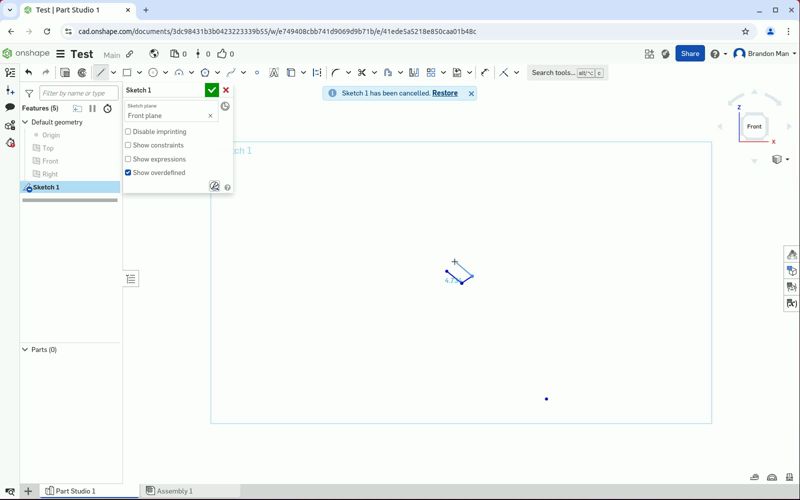
click(454, 261)
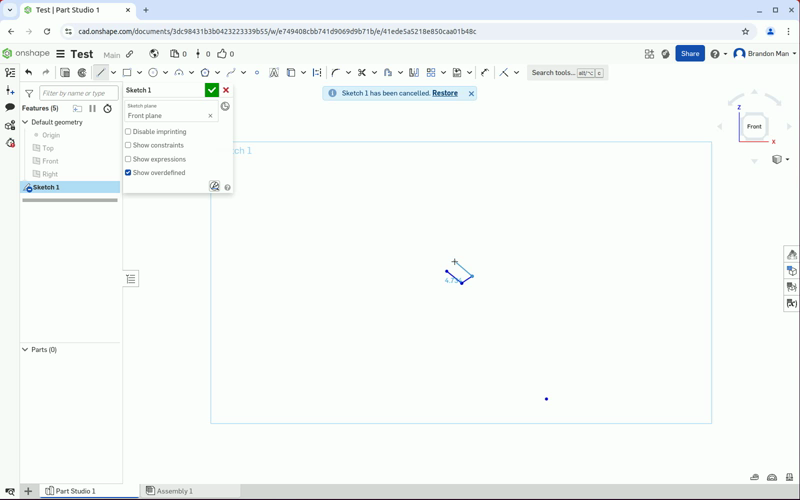
key_up(shift)
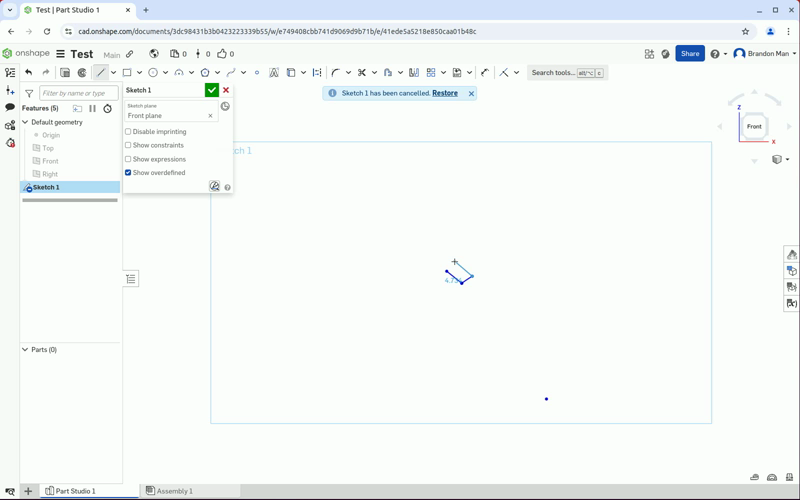
key(esc)
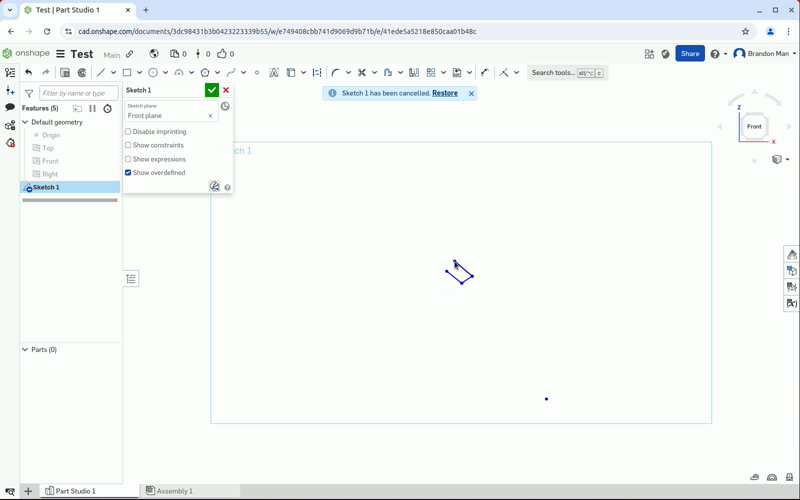
key(a)
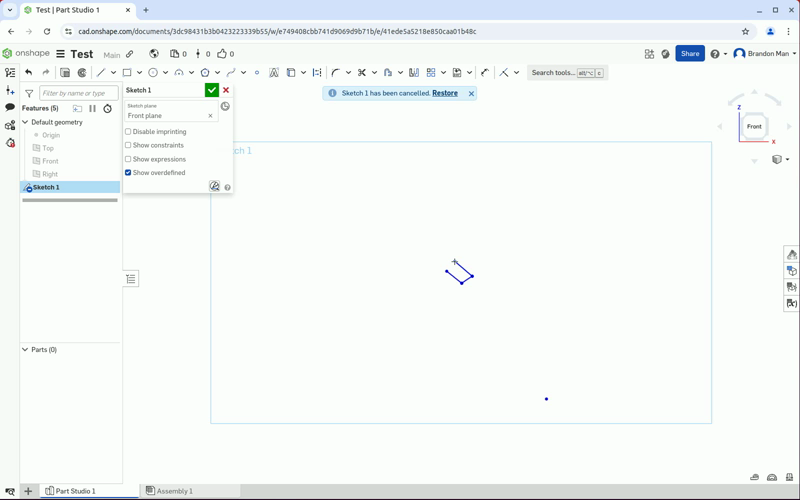
mouse_move(454, 261)
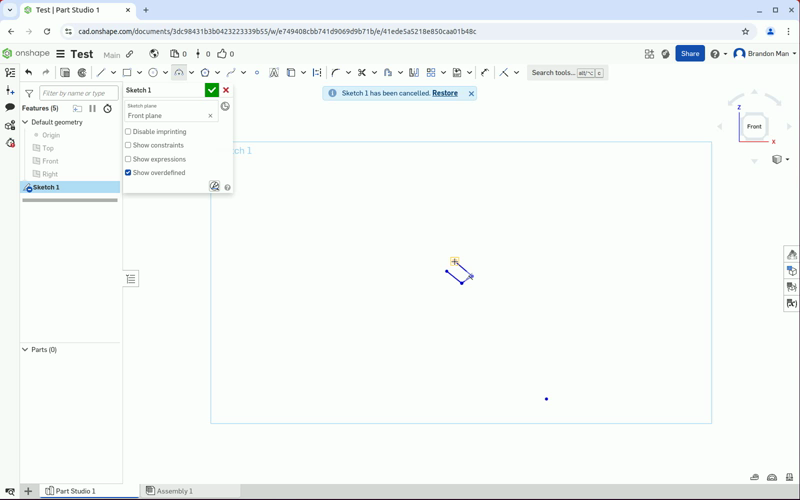
click(454, 261)
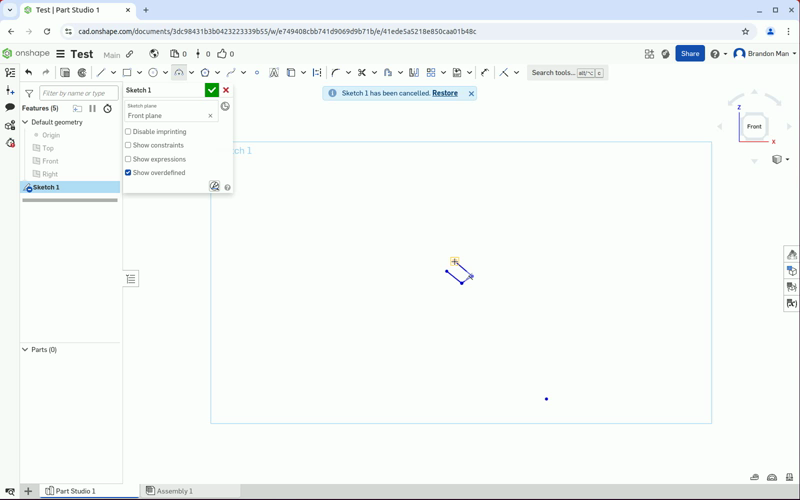
mouse_move(446, 271)
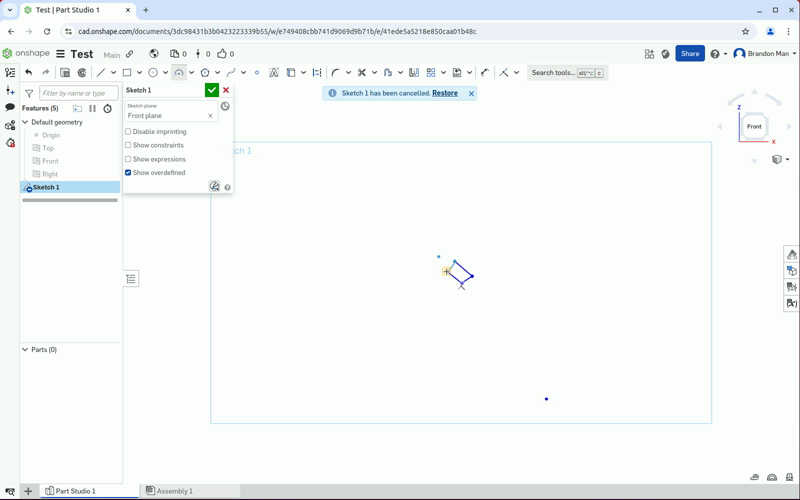
click(446, 271)
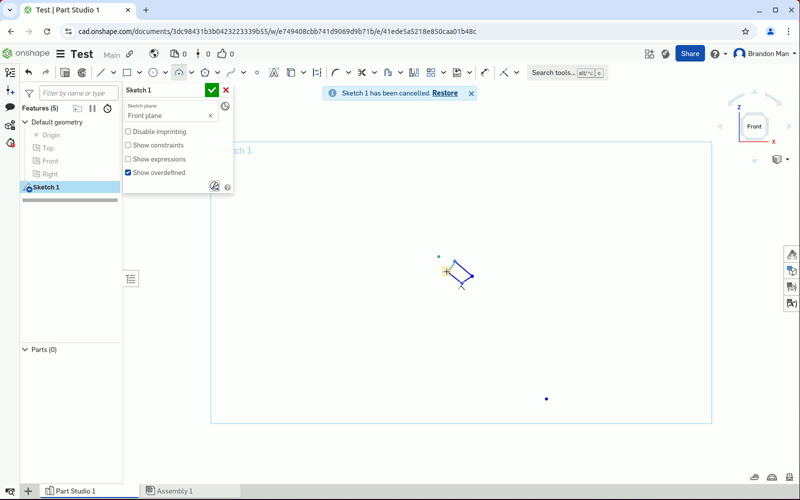
key_down(shift)
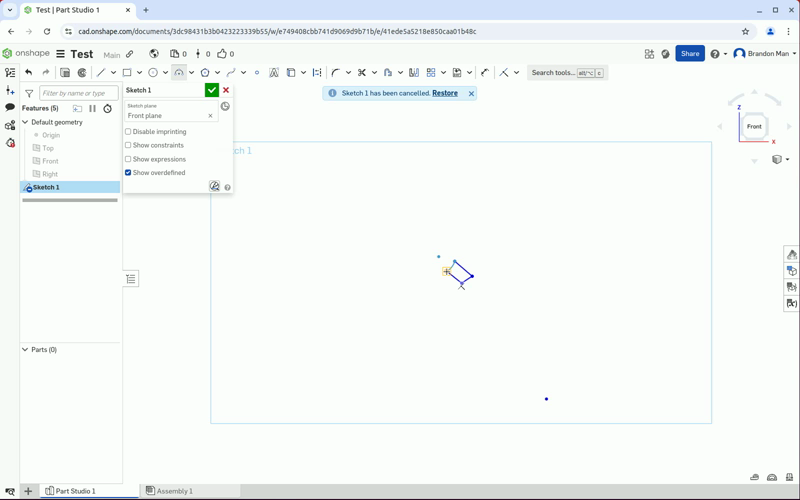
mouse_move(445, 262)
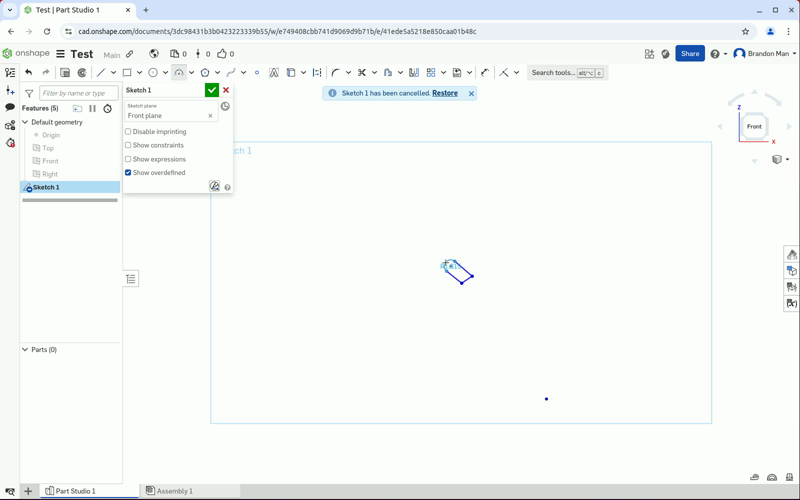
click(445, 262)
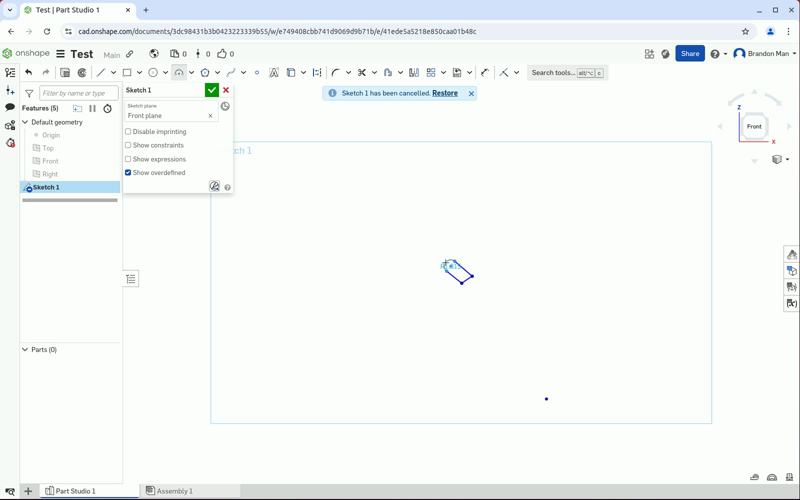
key_up(shift)
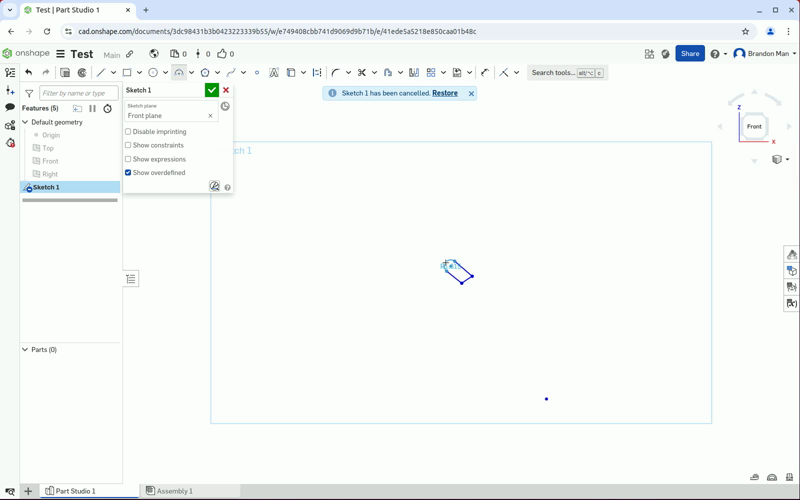
key(esc)
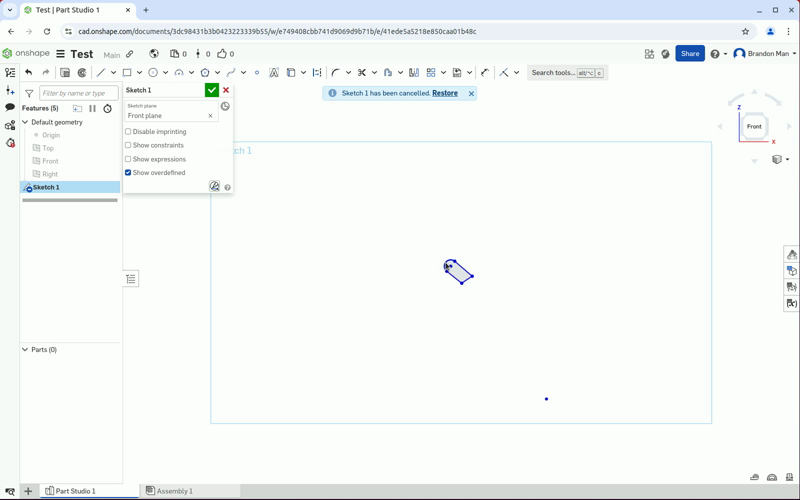
mouse_move(447, 261)
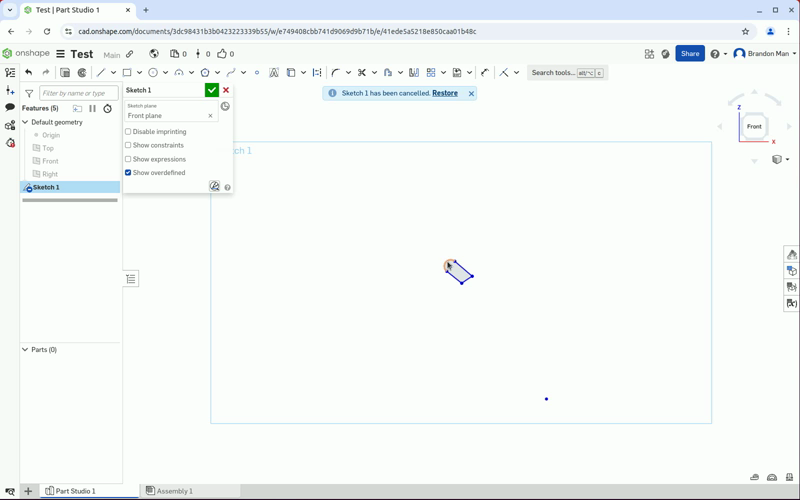
scroll(6)
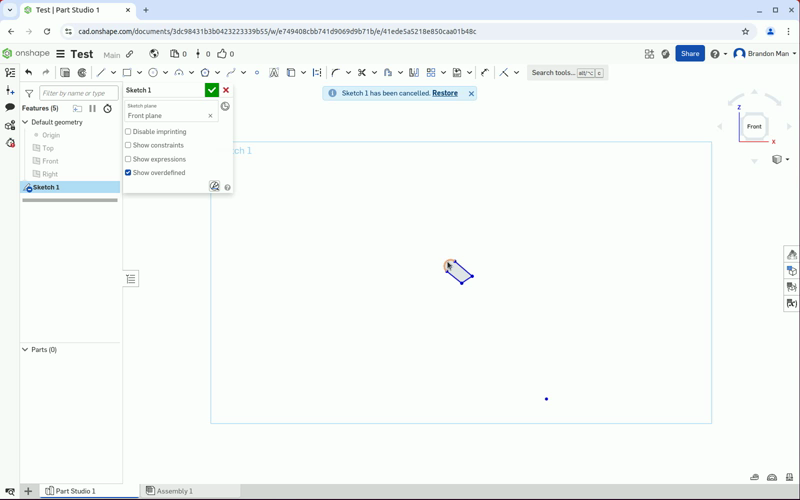
scroll(6)
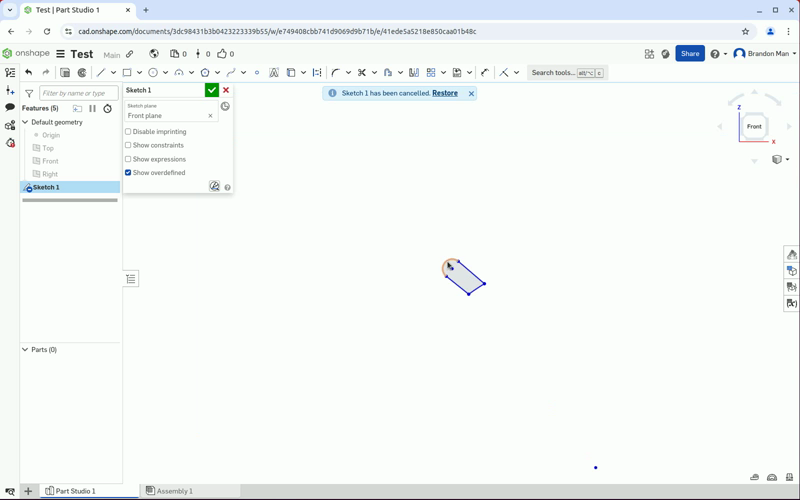
scroll(6)
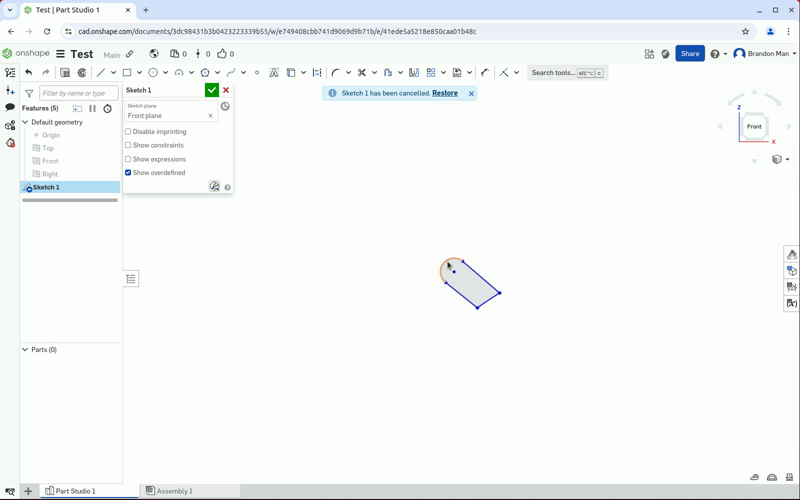
scroll(6)
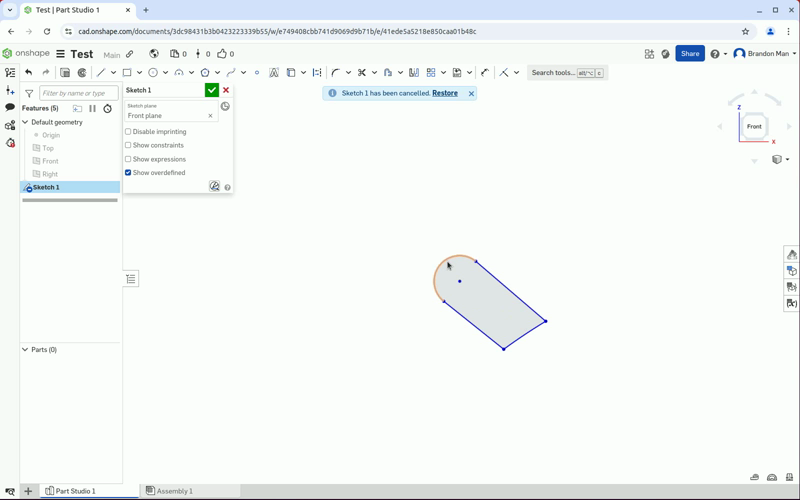
scroll(6)
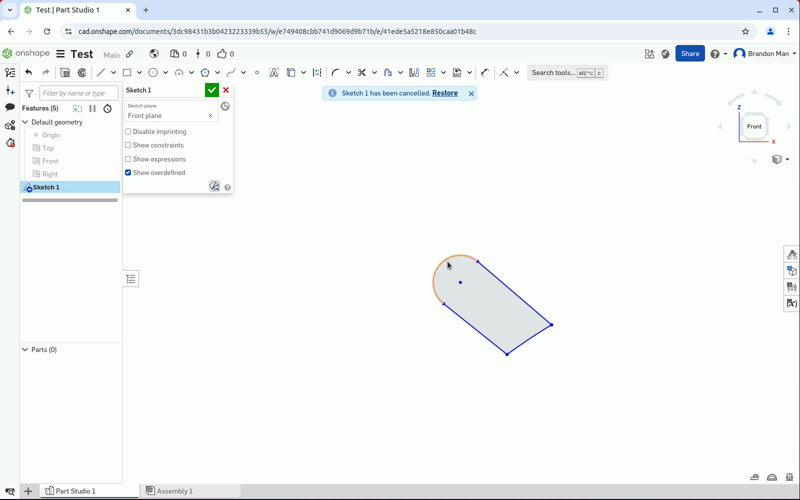
scroll(6)
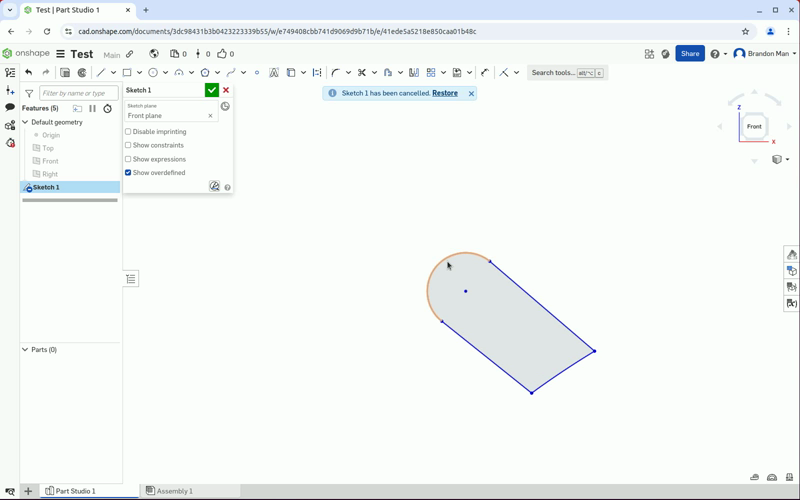
scroll(6)
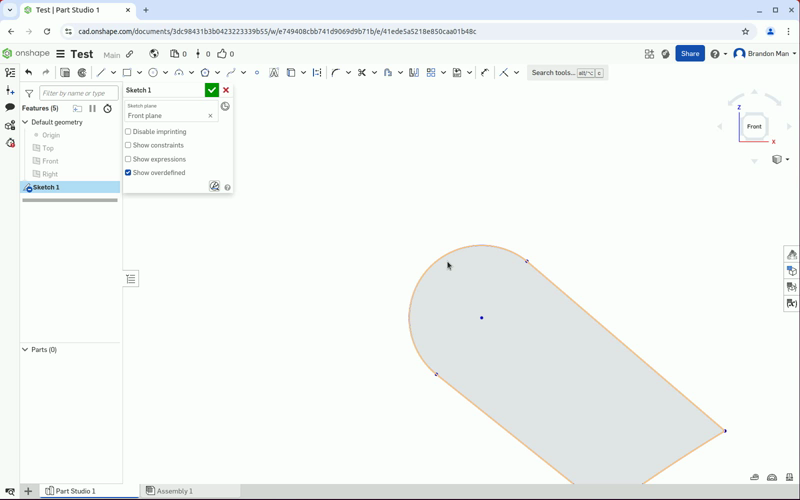
click(447, 261)
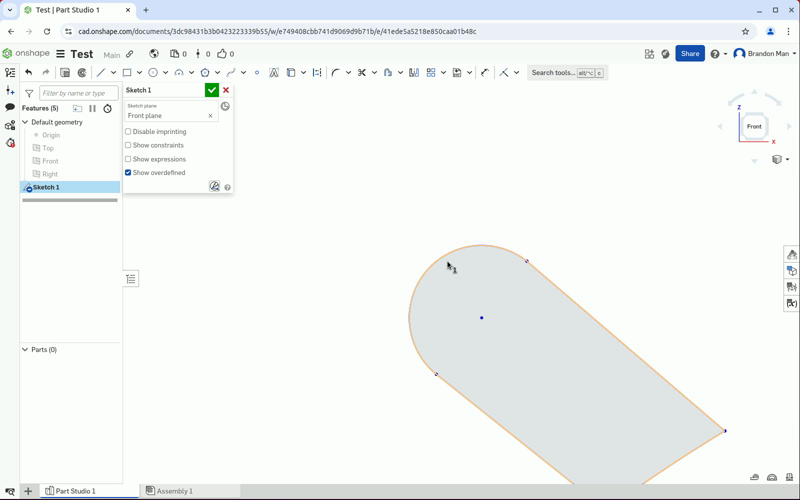
scroll(-6)
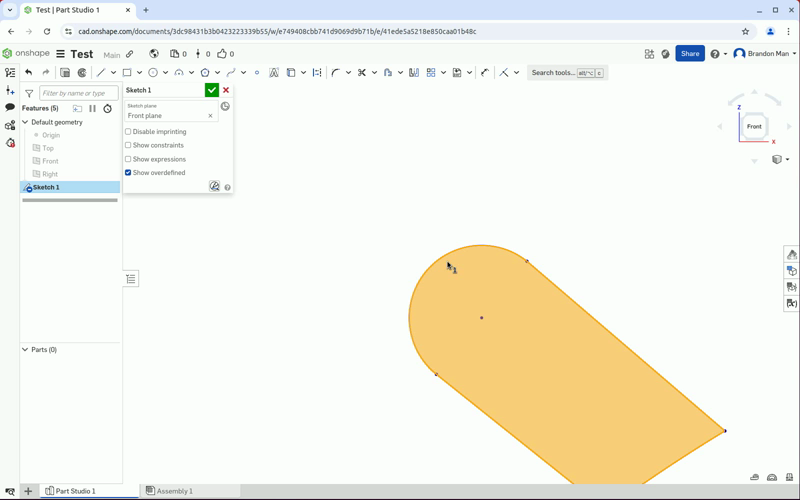
scroll(-6)
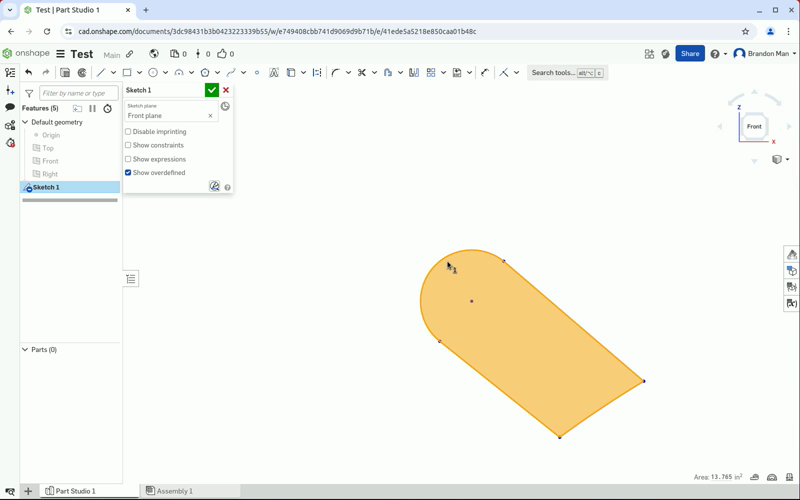
scroll(-6)
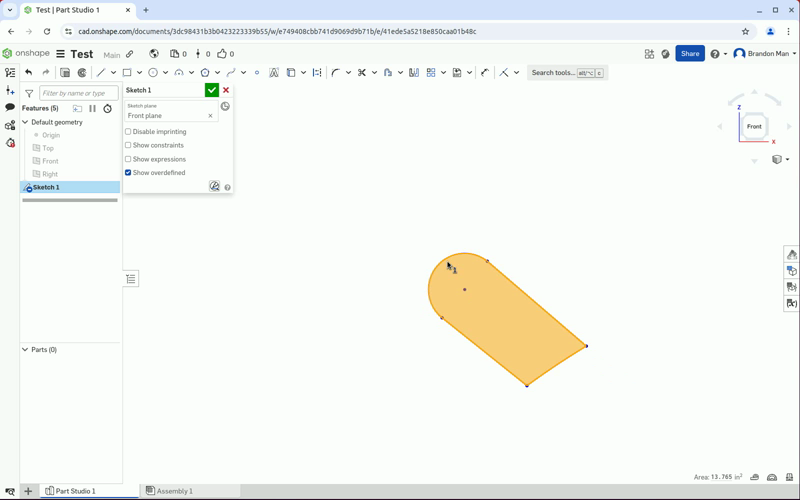
scroll(-6)
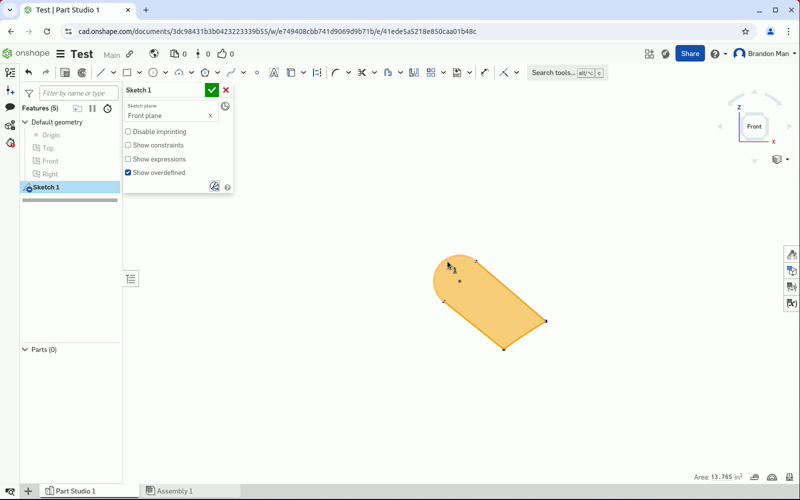
scroll(-6)
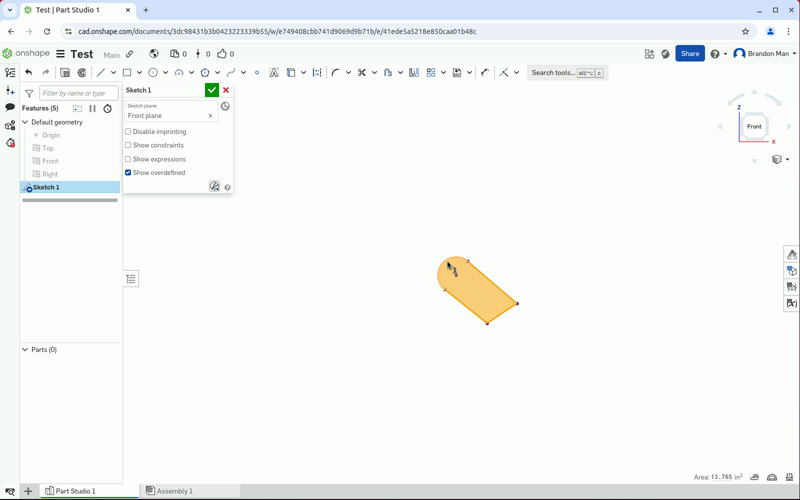
scroll(-6)
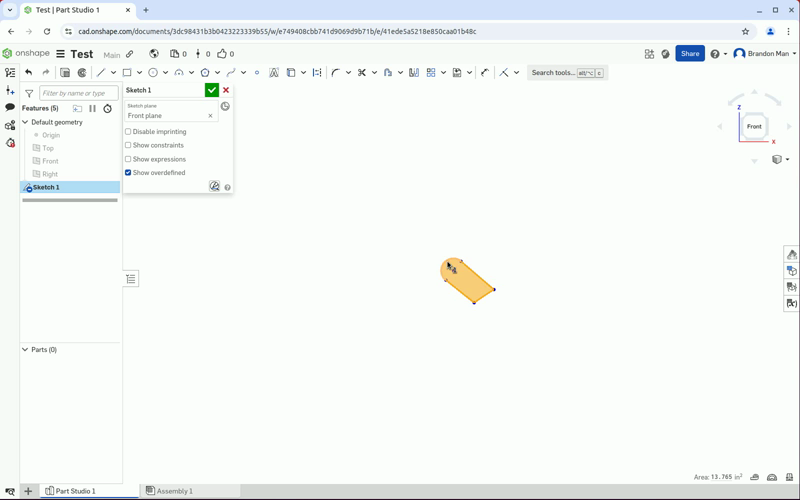
scroll(-6)
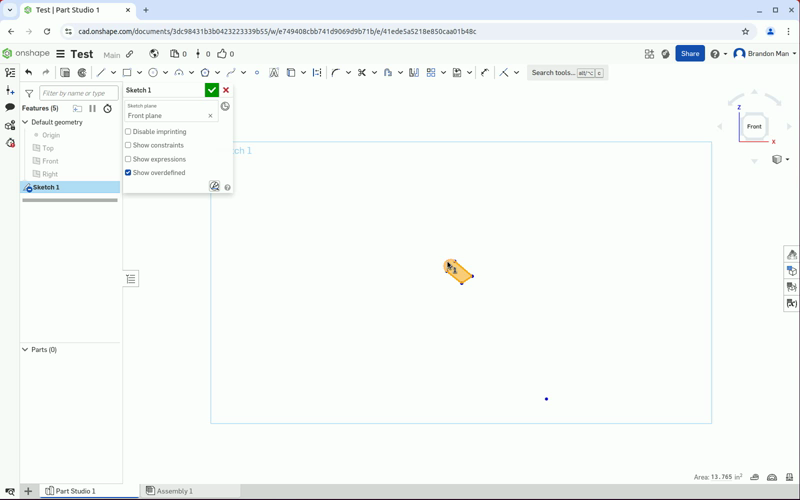
mouse_move(73, 352)
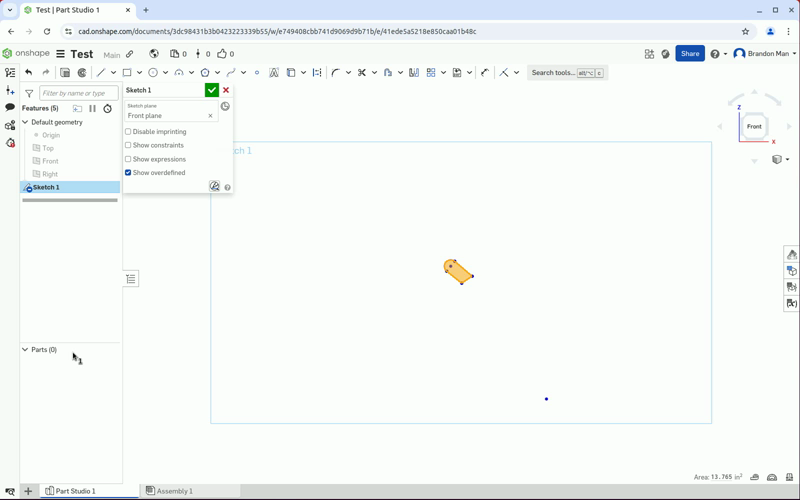
key(shift+y)
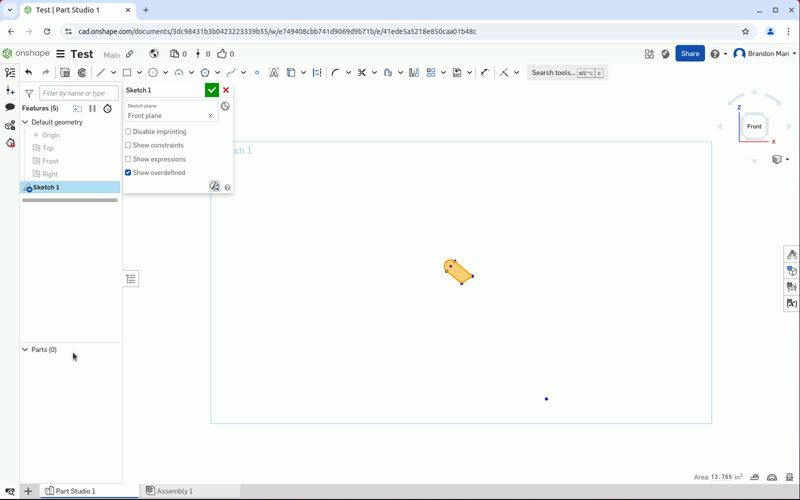
key(shift+e)
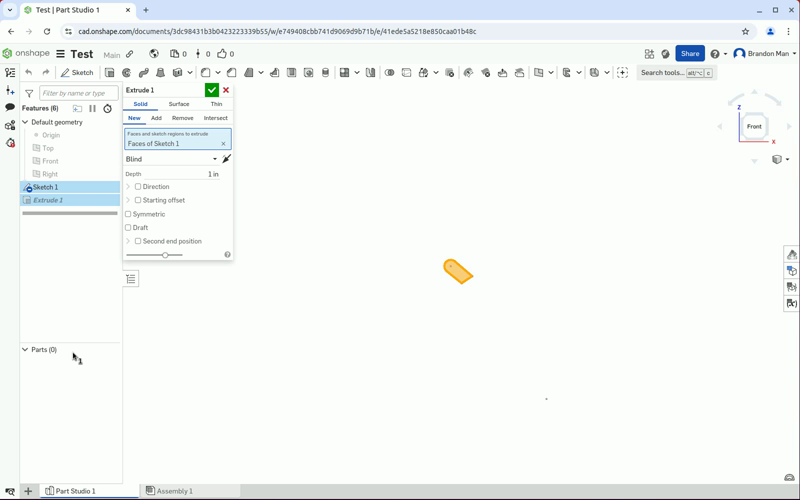
mouse_move(143, 106)
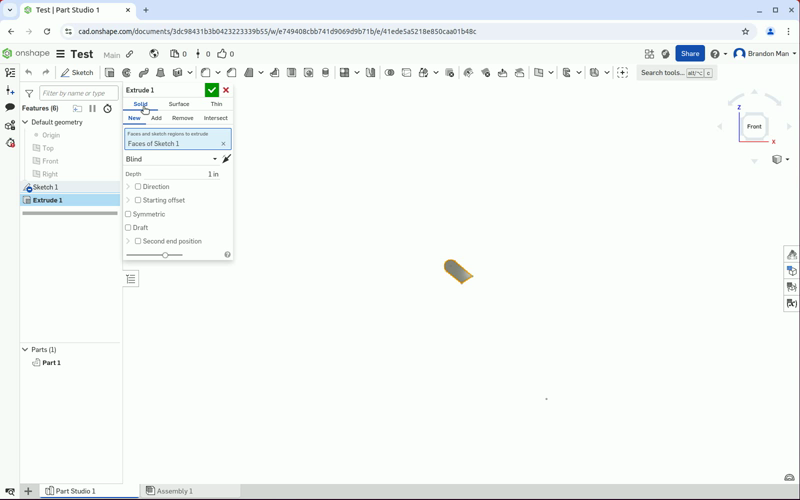
click(143, 106)
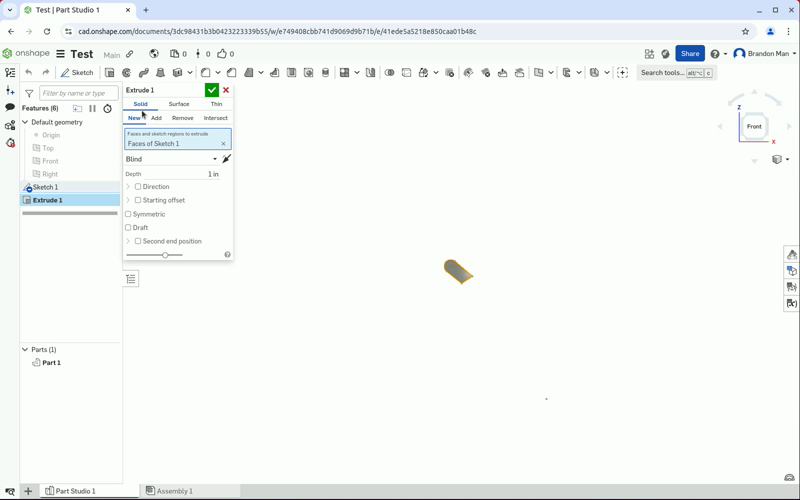
mouse_move(137, 120)
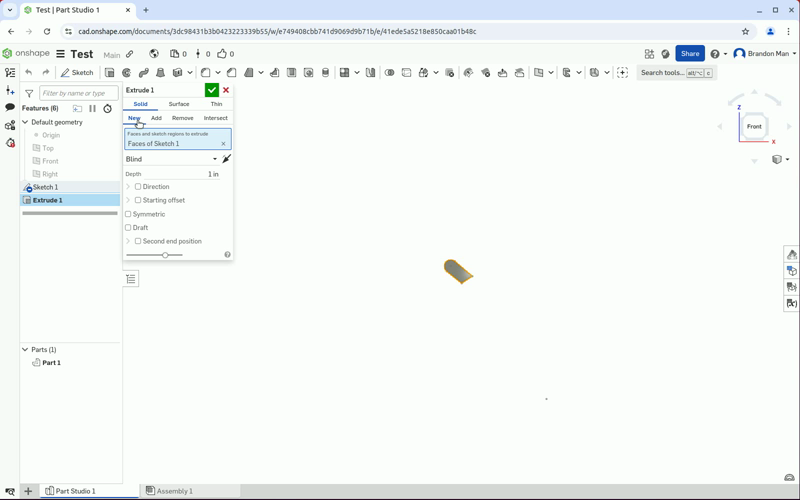
click(137, 120)
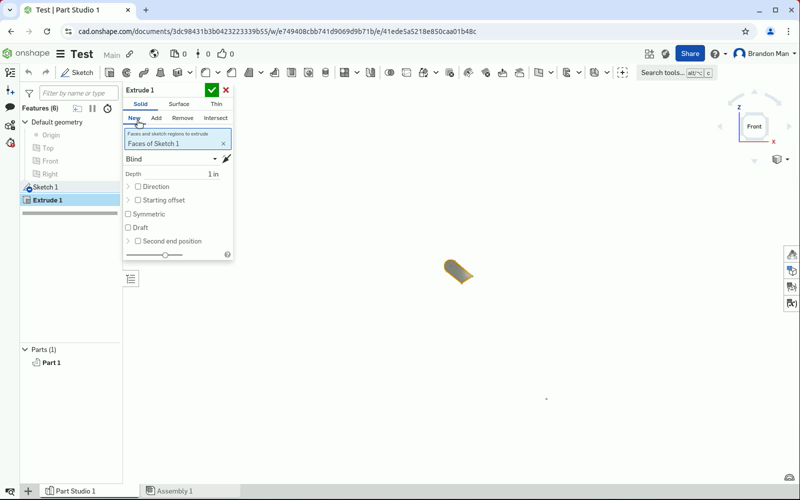
key(tab, 4)
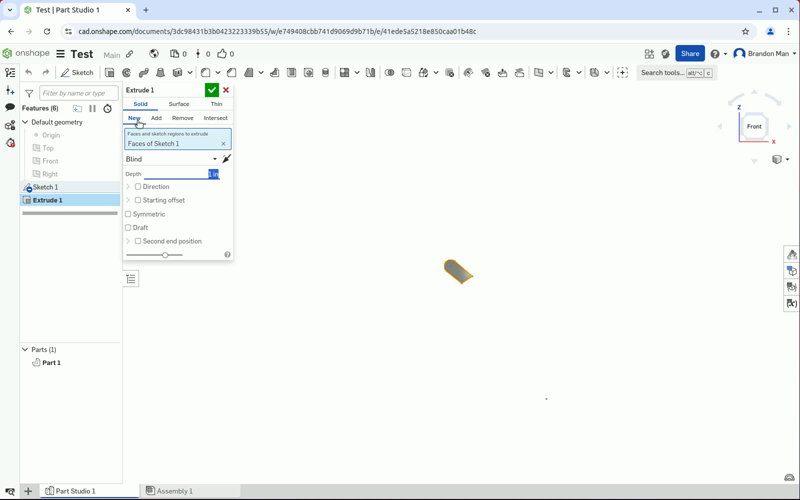
text(3.851)
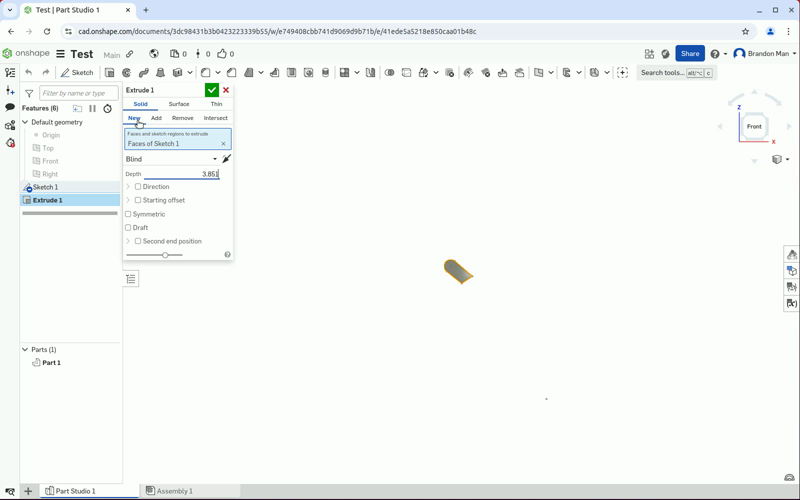
key(enter)
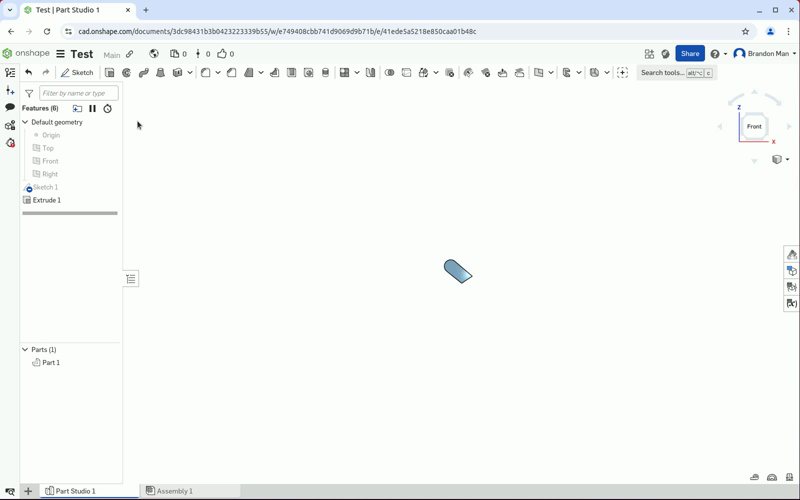
key(shift+h)
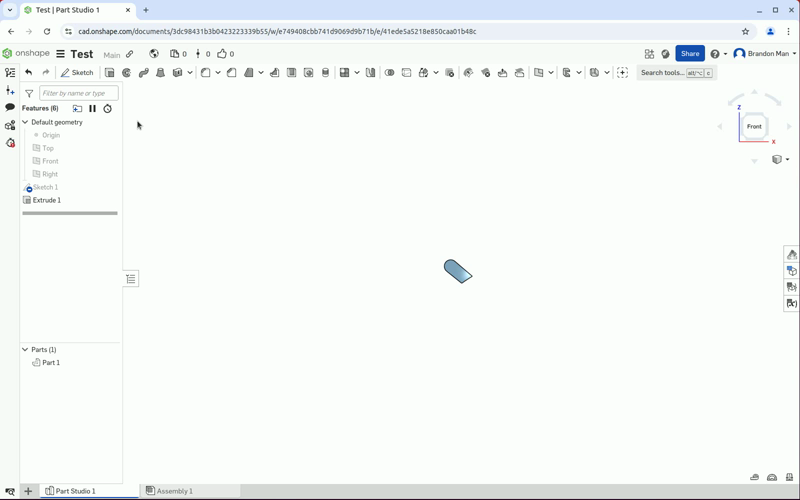
key(shift+h)
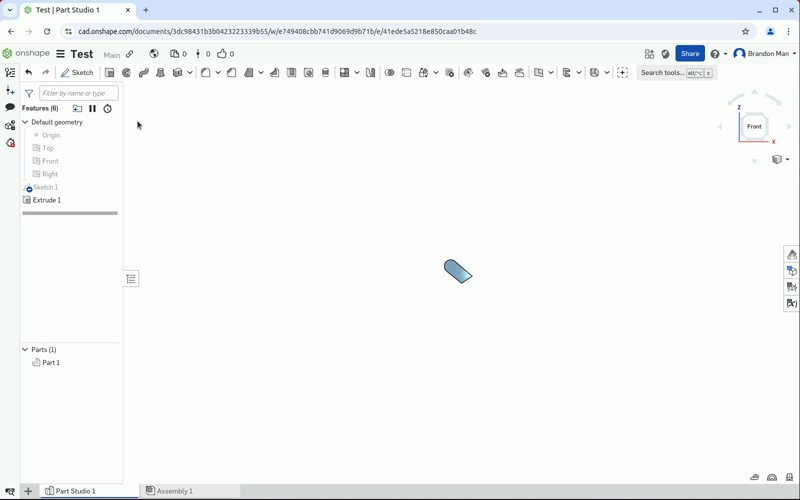
mouse_move(73, 189)
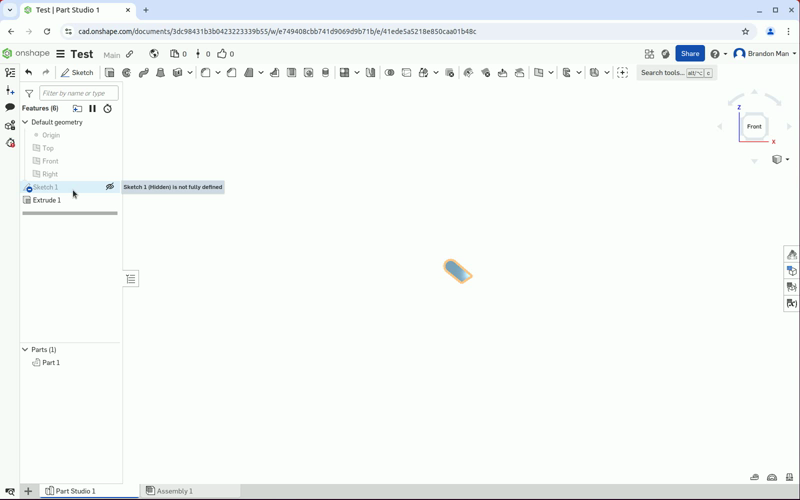
click(73, 189)
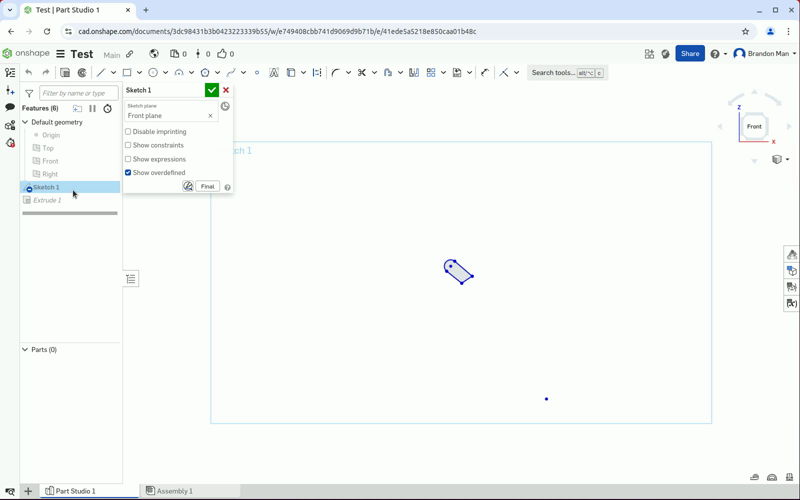
mouse_move(229, 92)
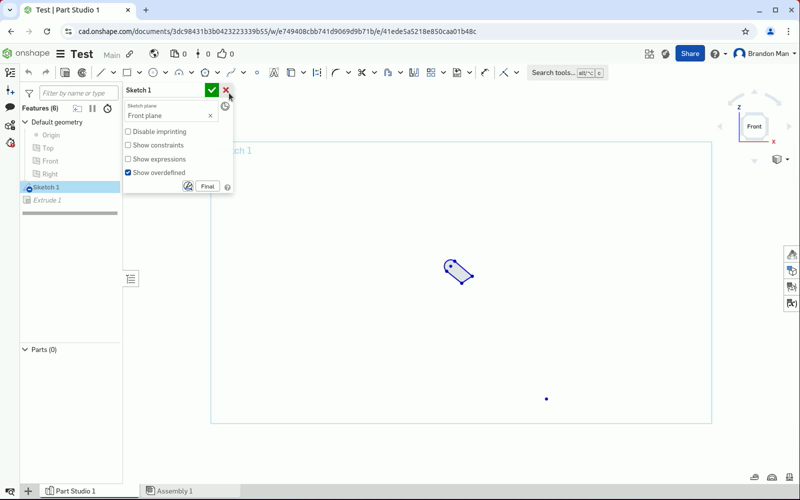
click(229, 92)
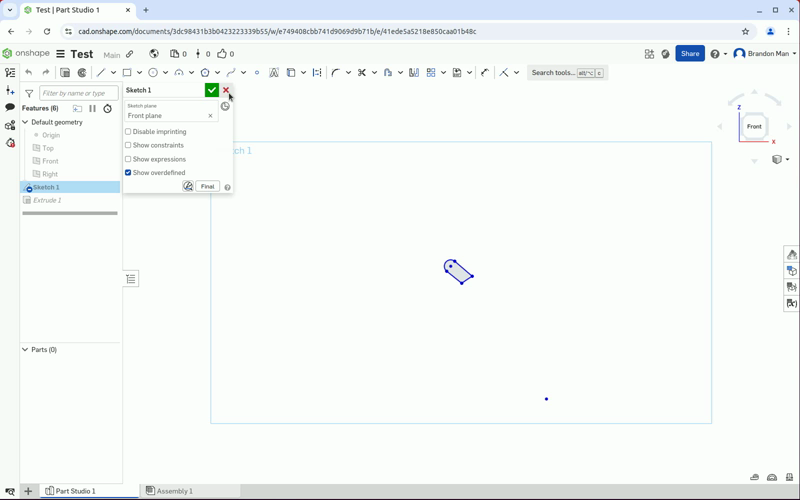
key(shift+s)
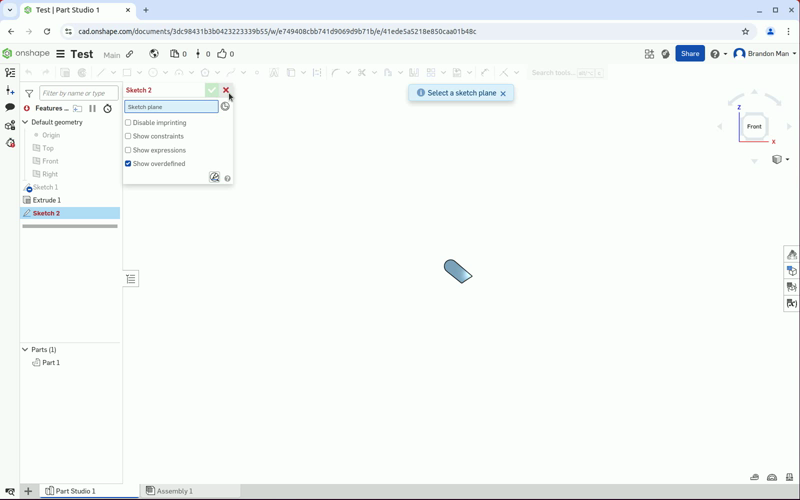
mouse_move(73, 163)
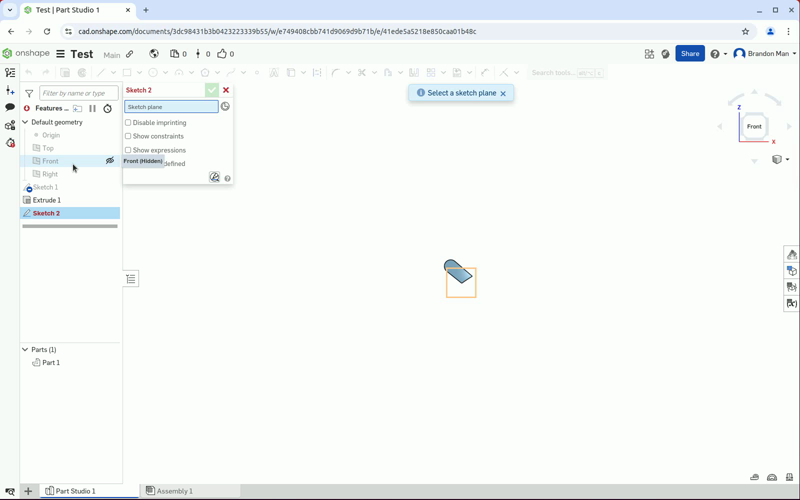
click(73, 163)
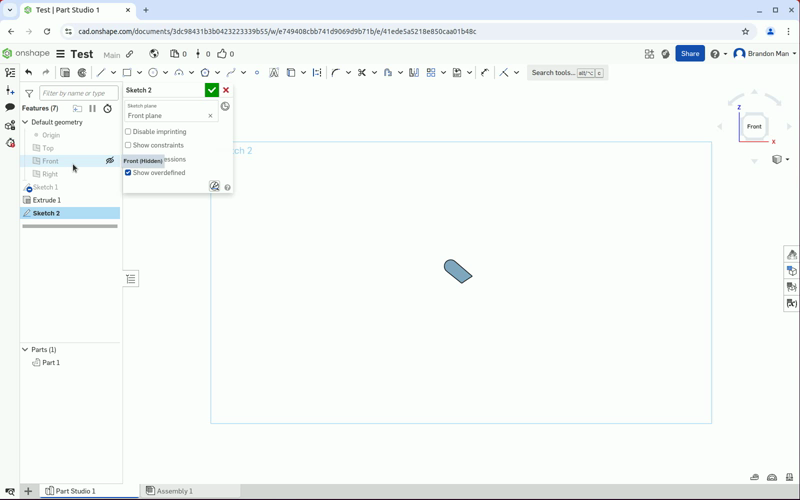
mouse_move(73, 352)
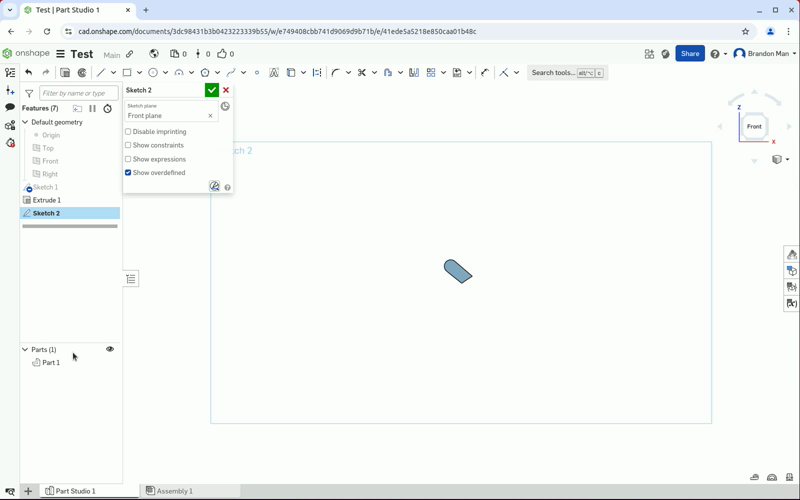
key(y)
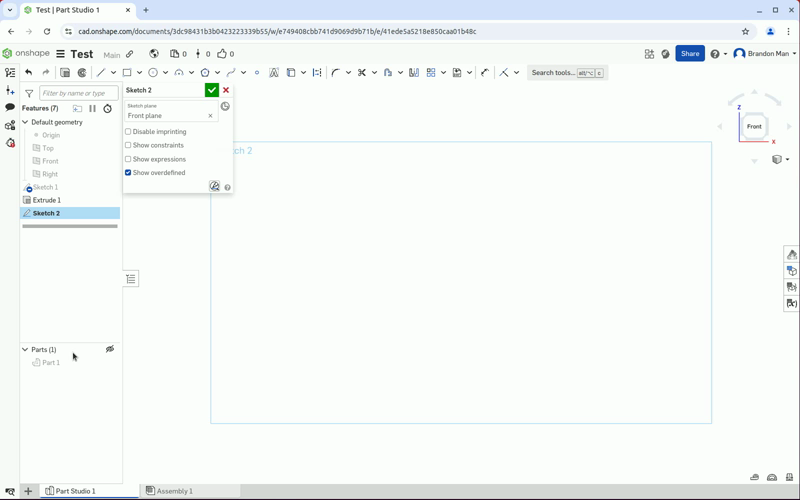
key(a)
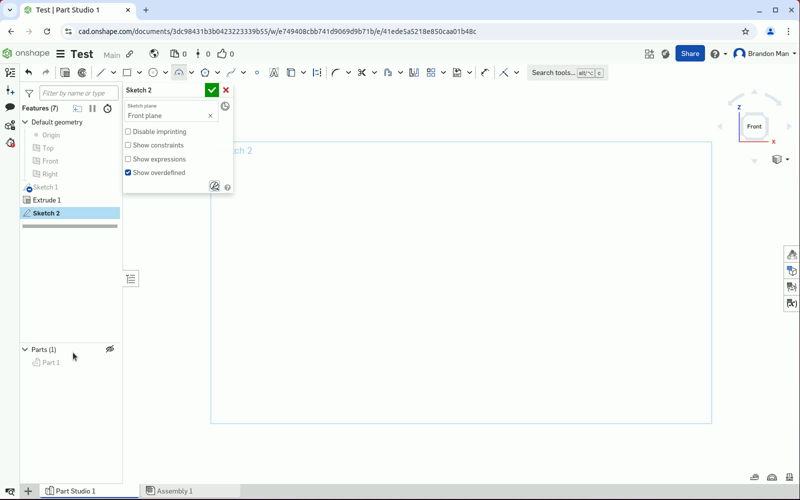
key_down(shift)
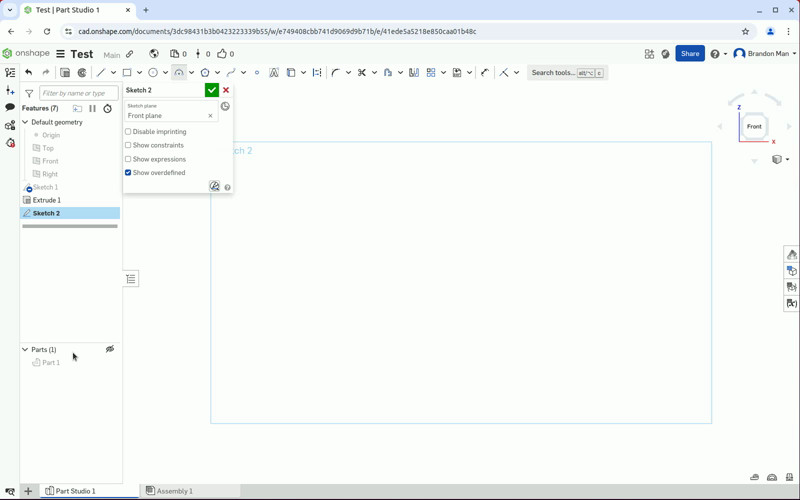
mouse_move(446, 294)
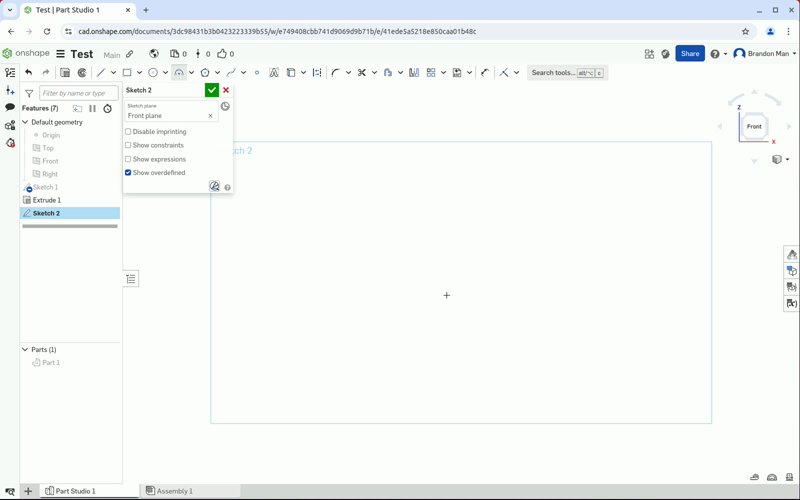
click(446, 294)
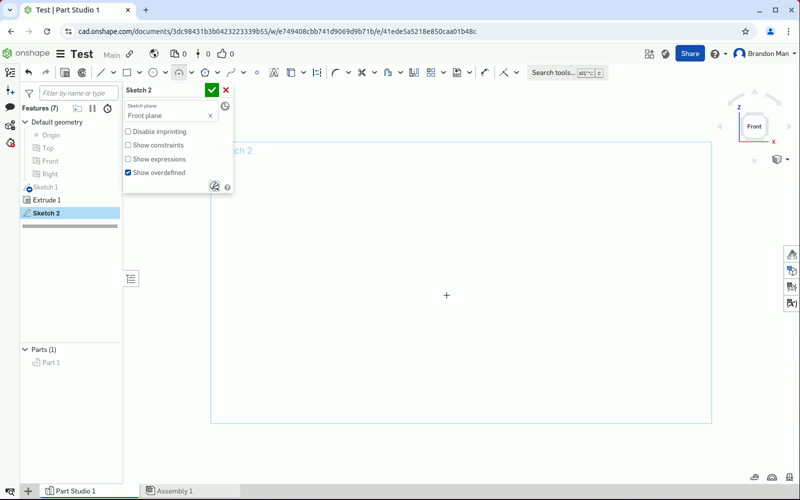
key_up(shift)
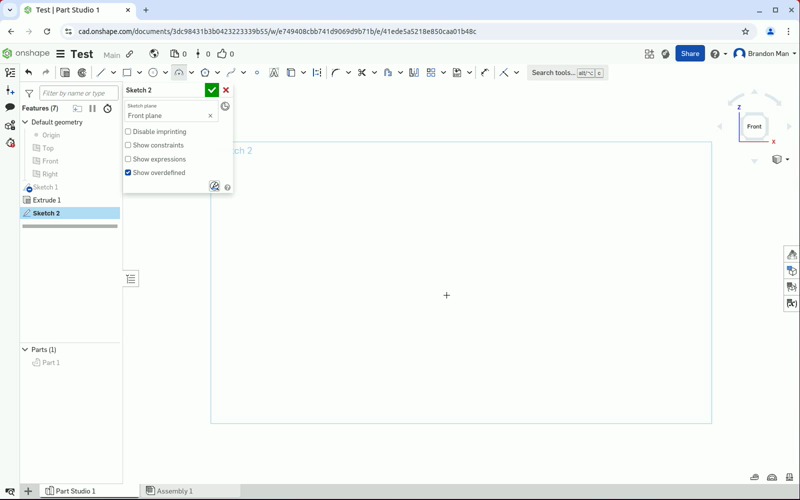
key_down(shift)
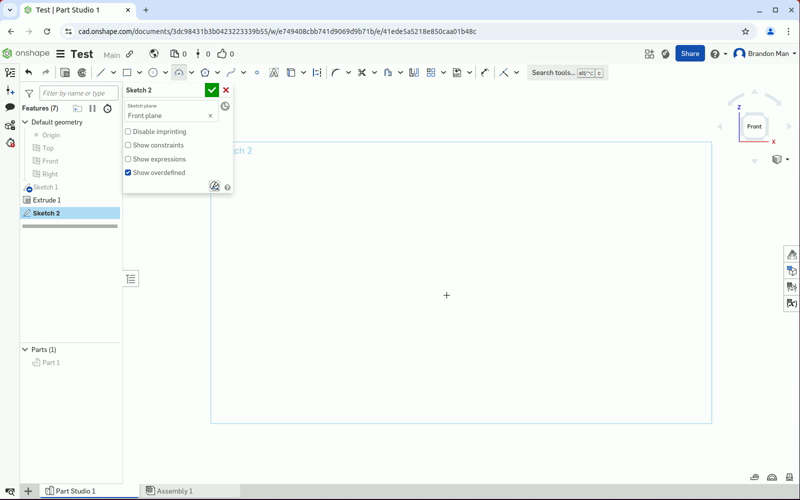
mouse_move(454, 304)
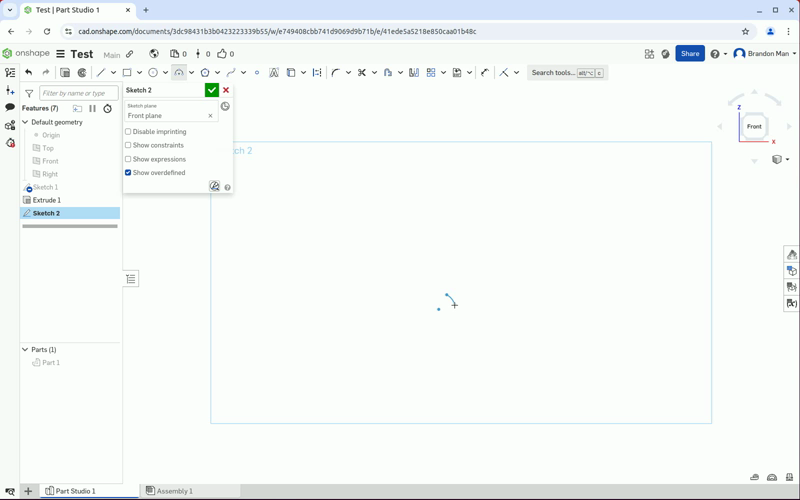
click(454, 304)
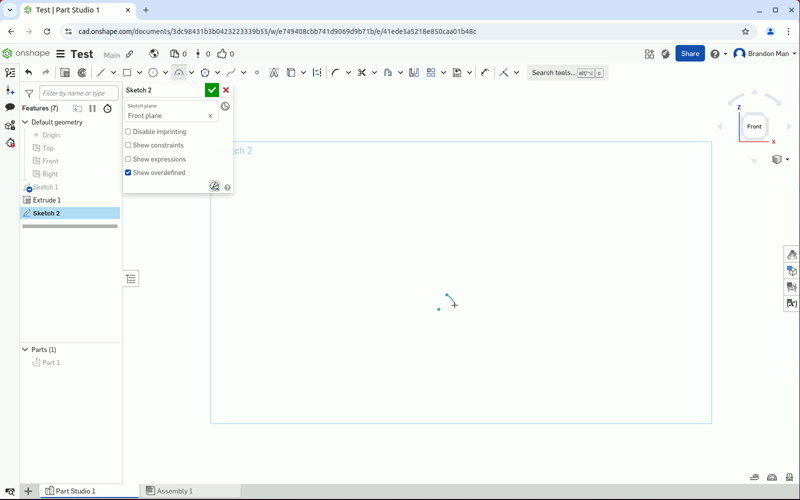
mouse_move(445, 303)
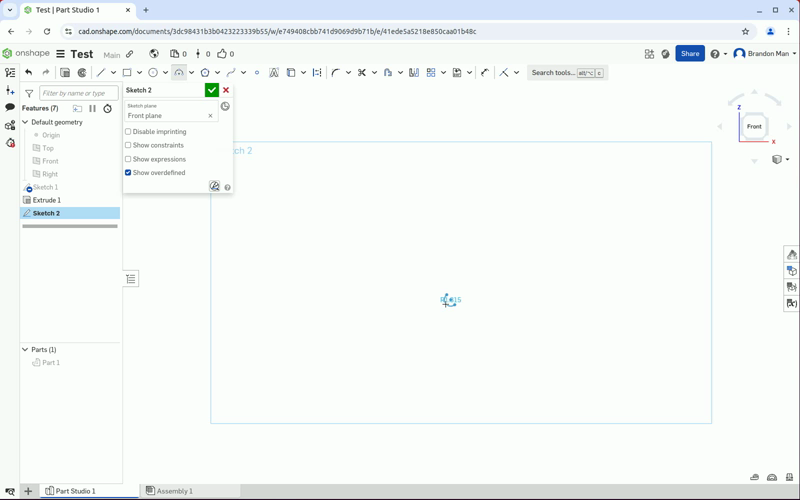
click(445, 303)
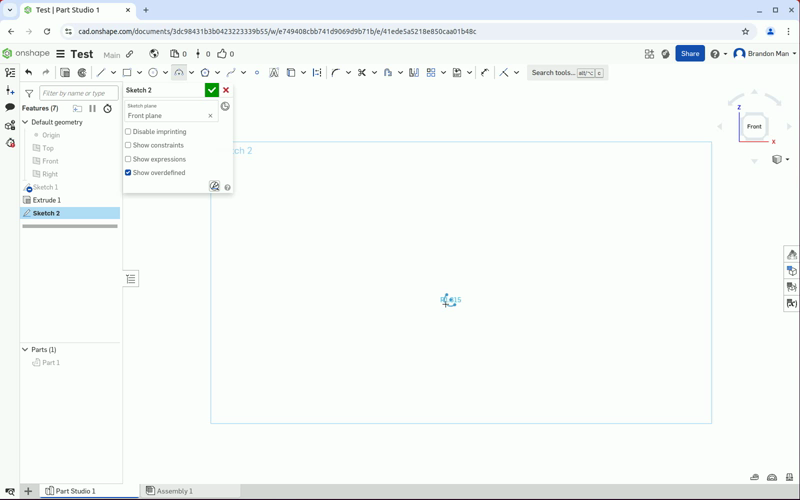
key_up(shift)
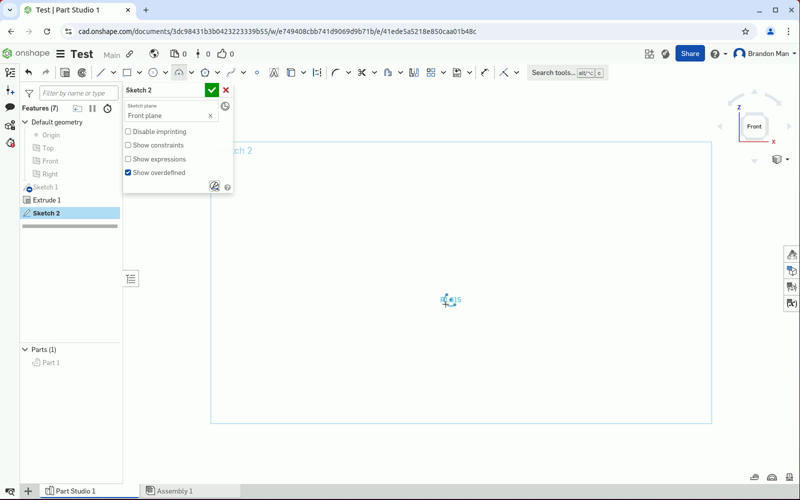
key(esc)
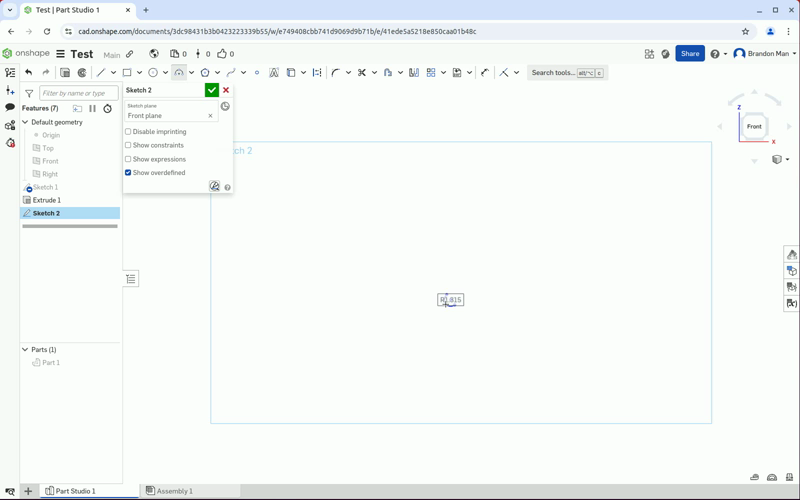
key(l)
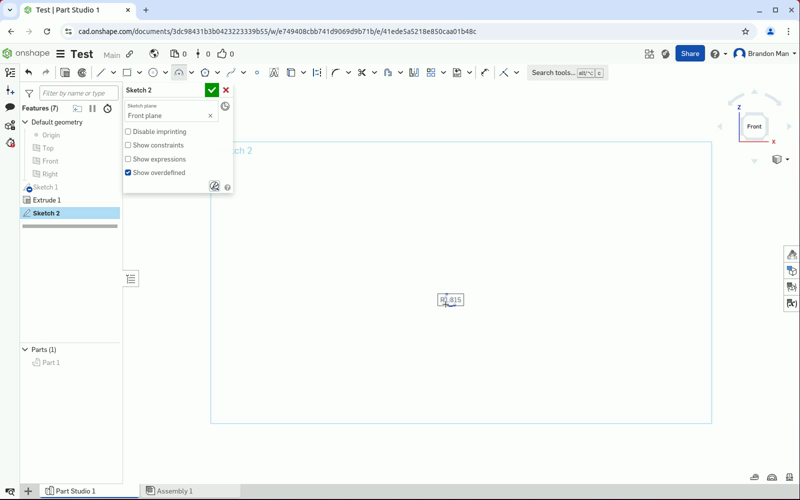
mouse_move(454, 304)
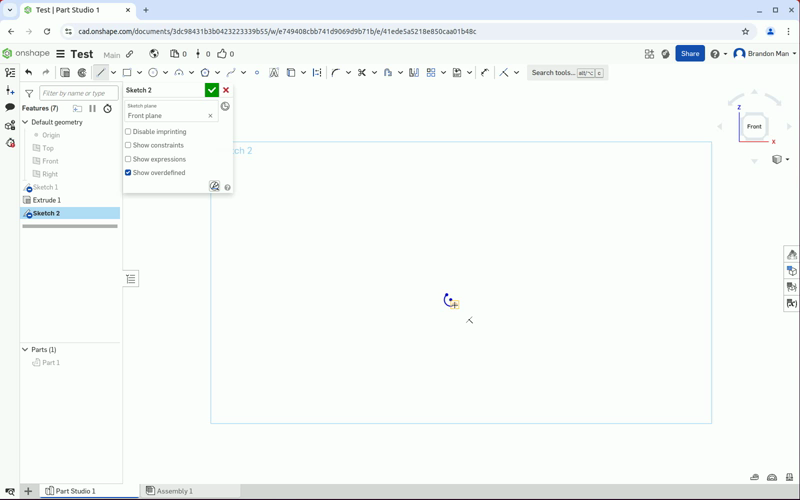
click(454, 304)
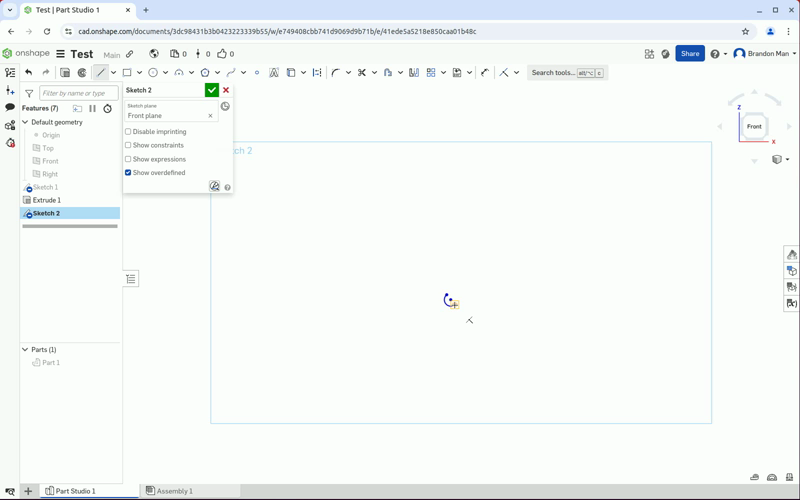
key_down(shift)
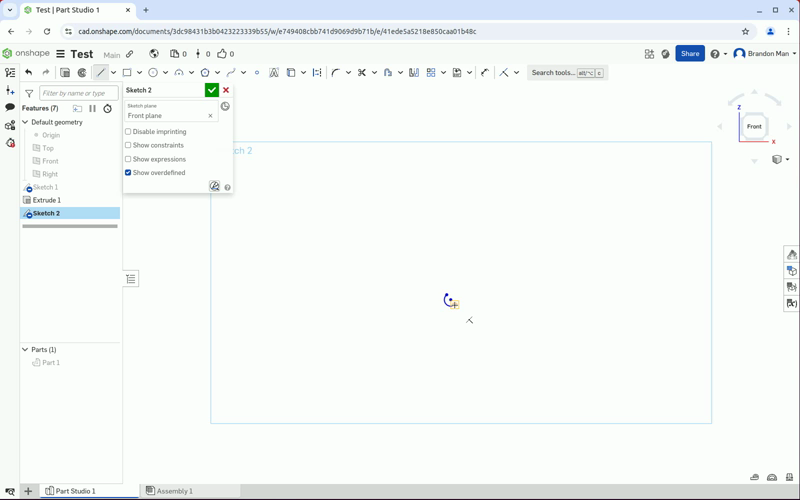
mouse_move(484, 304)
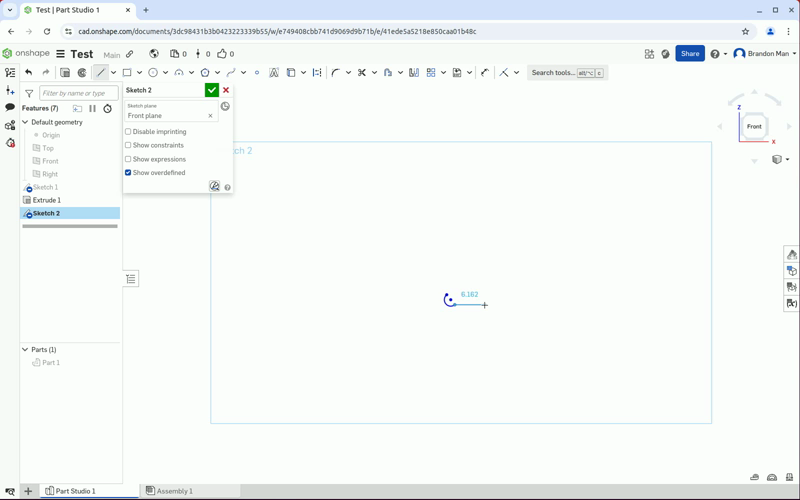
mouse_move(472, 289)
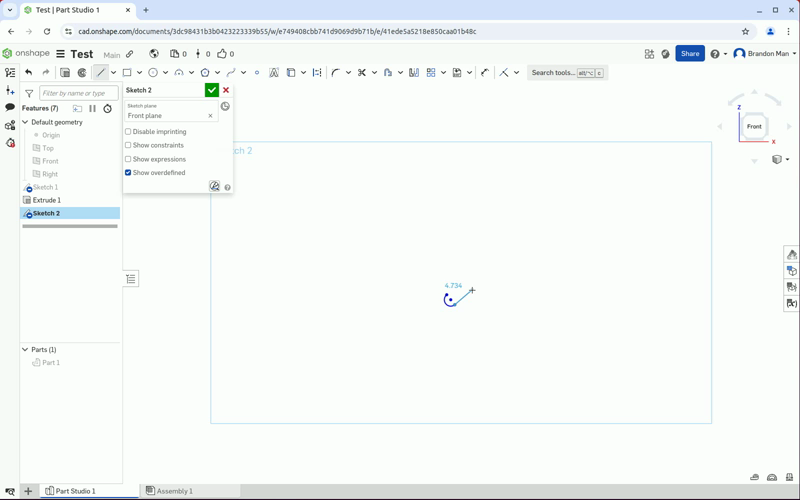
click(472, 289)
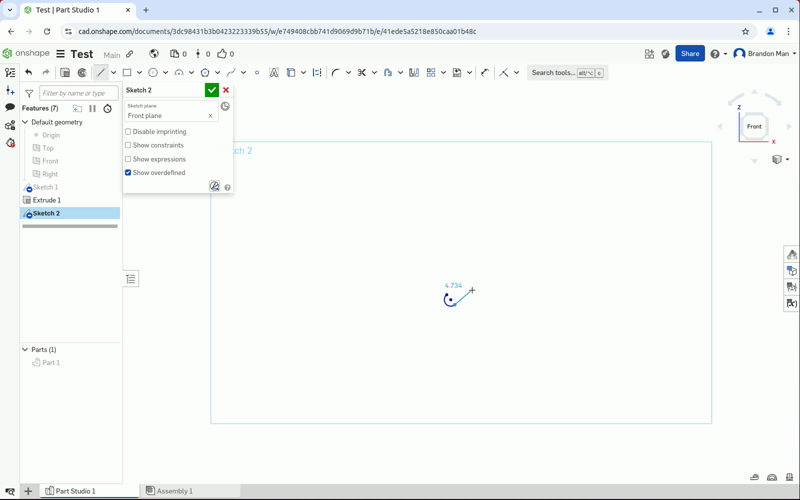
key_up(shift)
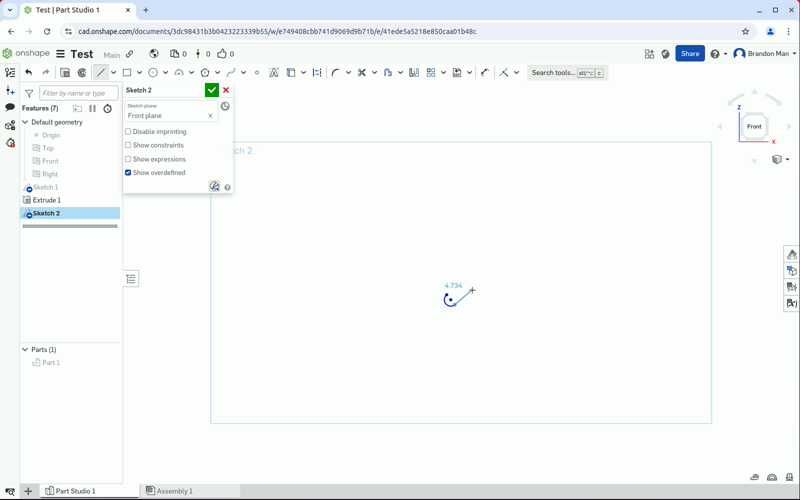
key(esc)
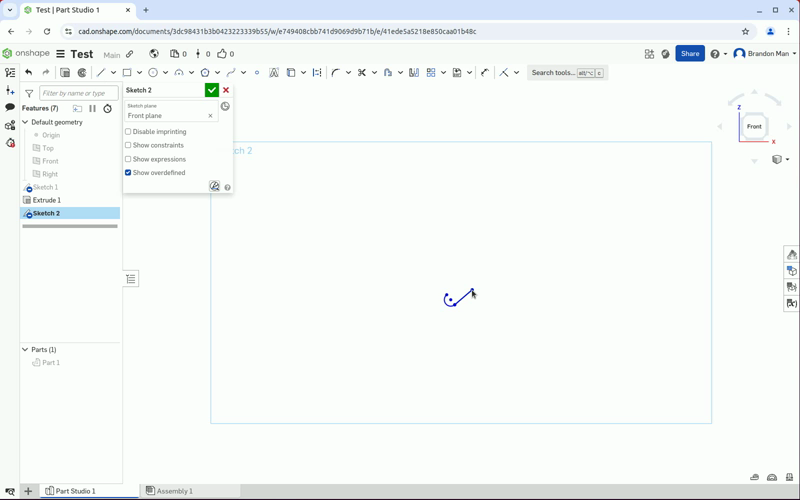
key(a)
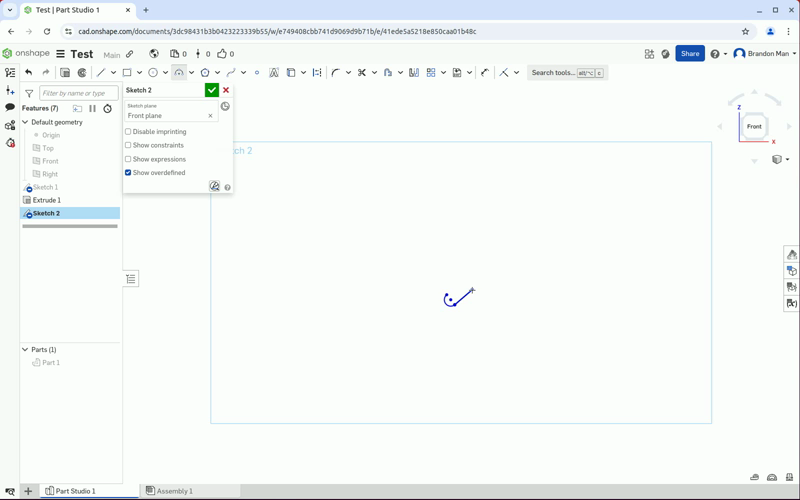
mouse_move(472, 289)
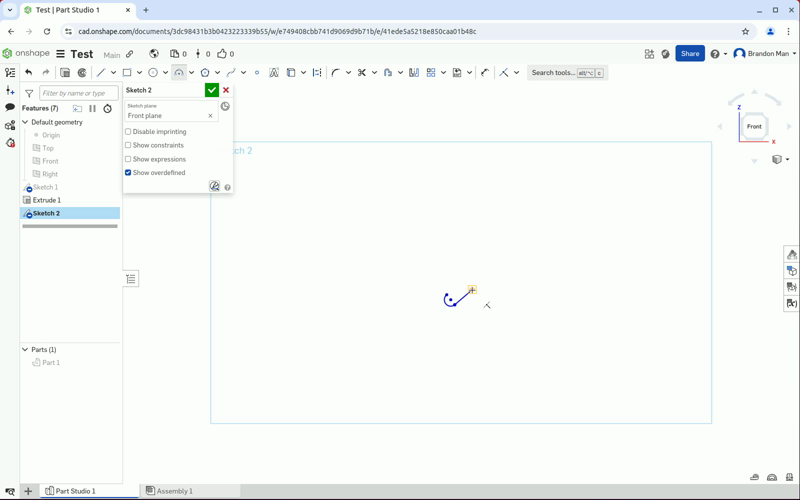
click(472, 289)
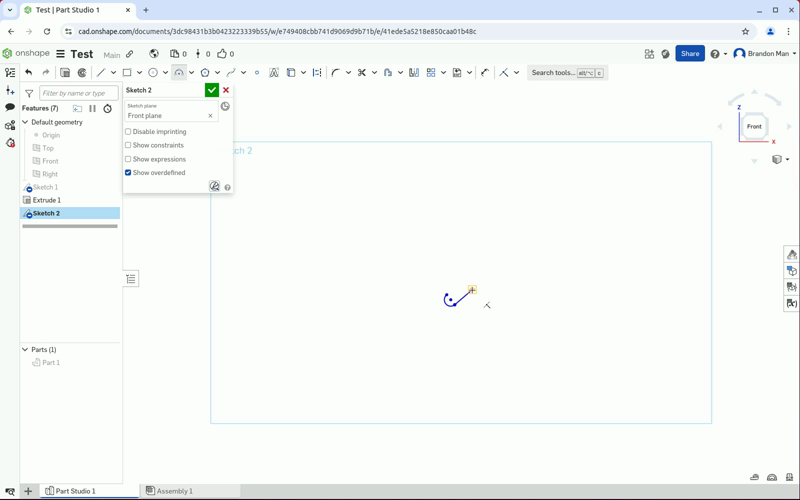
key_down(shift)
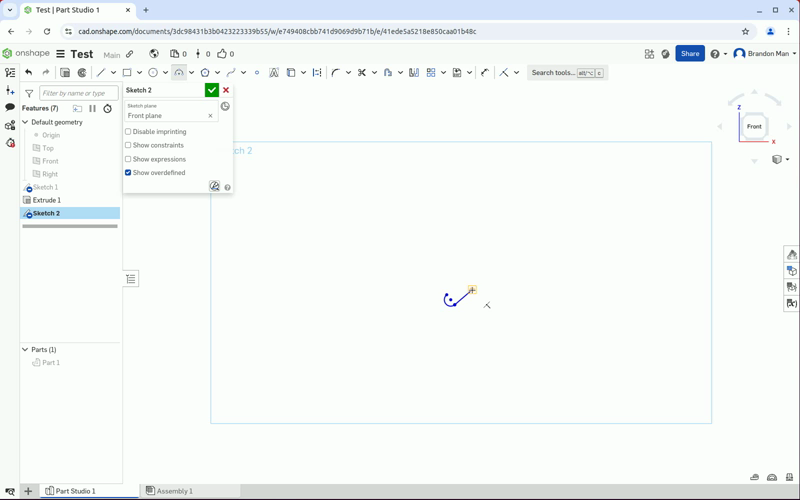
mouse_move(461, 282)
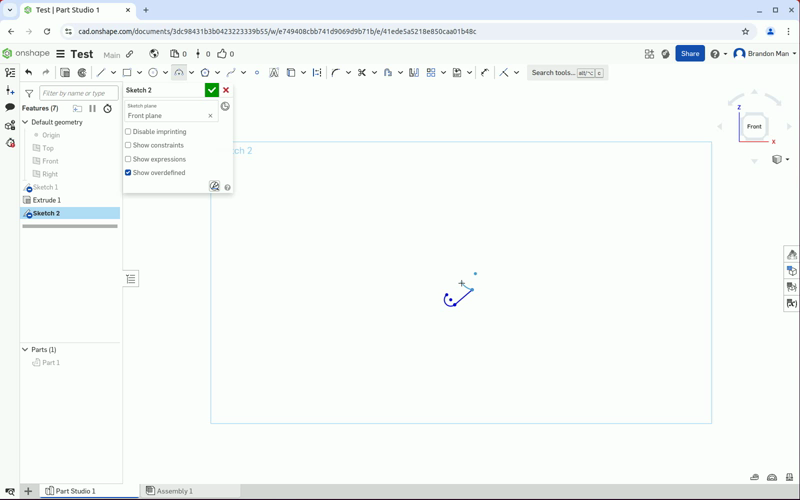
click(461, 282)
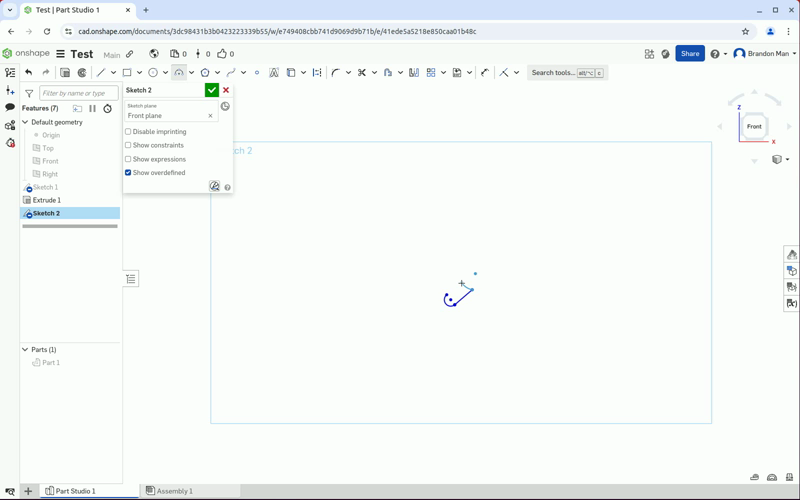
mouse_move(466, 286)
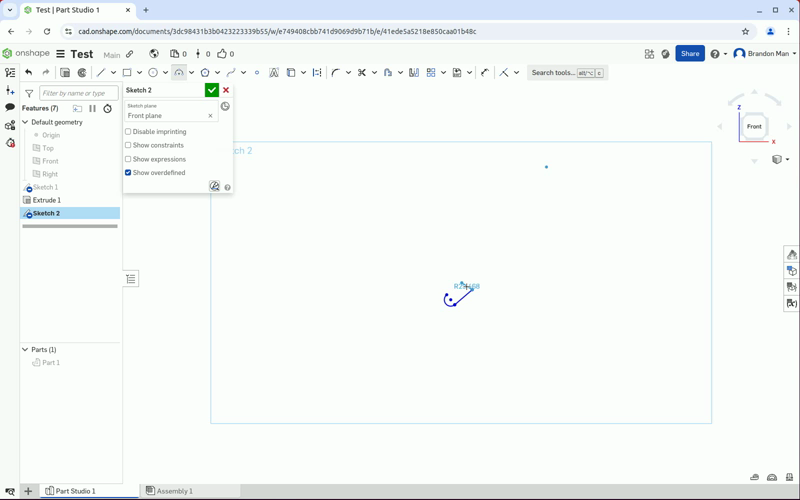
click(466, 286)
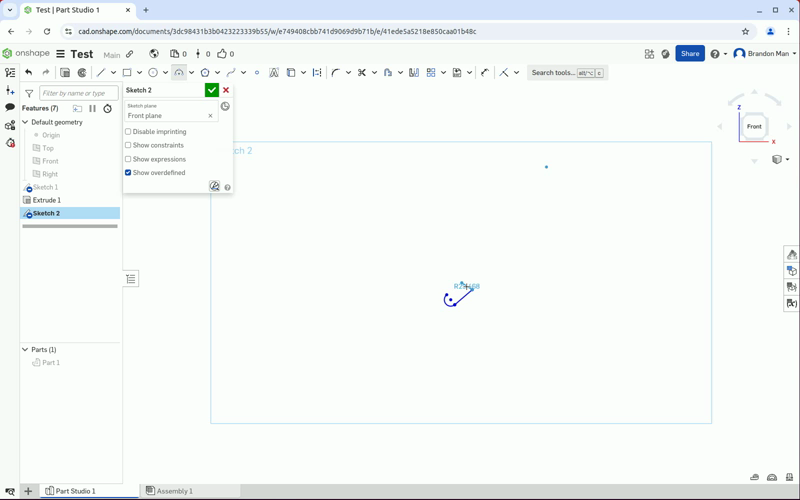
key_up(shift)
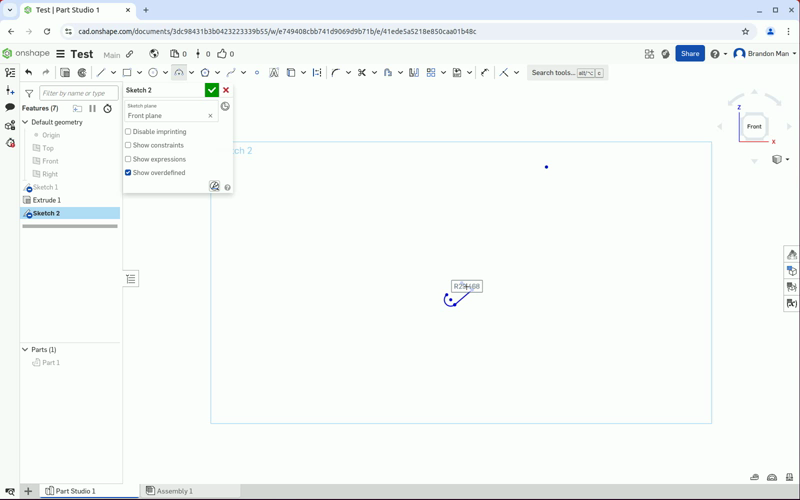
key(esc)
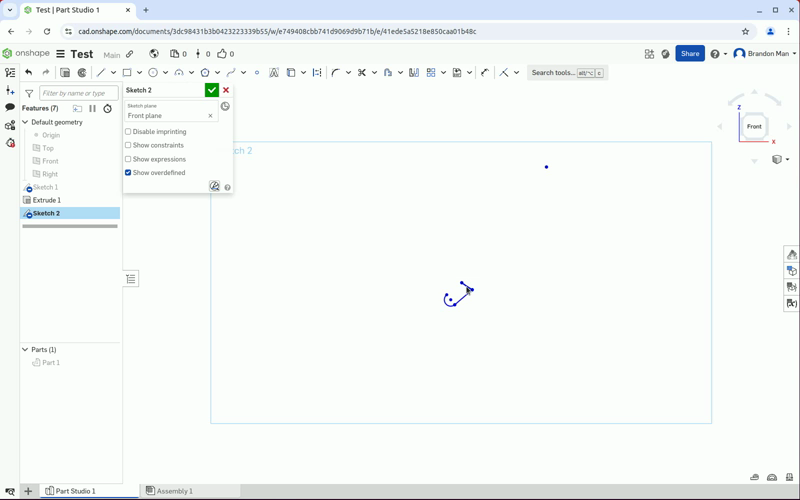
key(l)
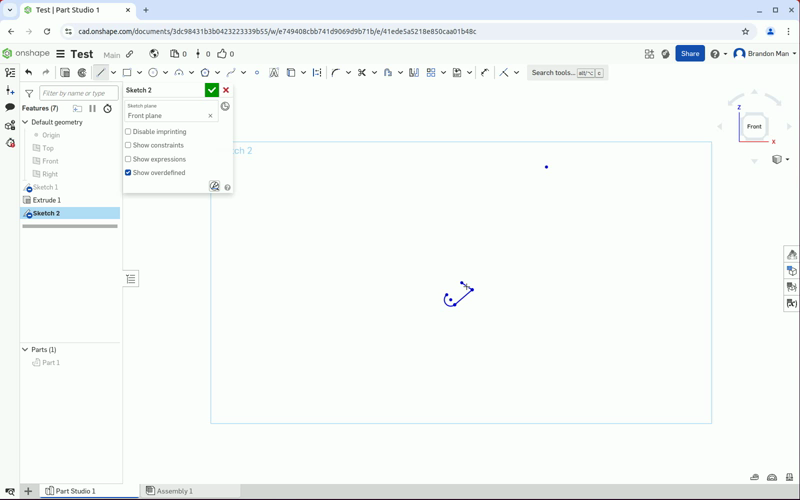
mouse_move(461, 282)
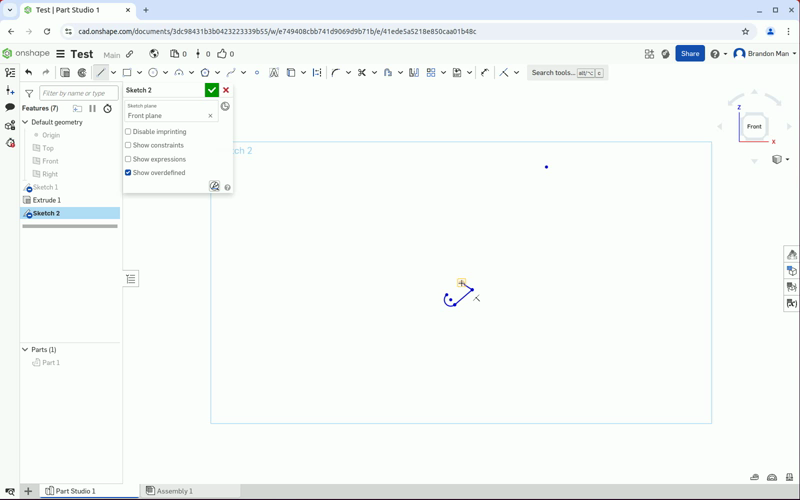
click(461, 282)
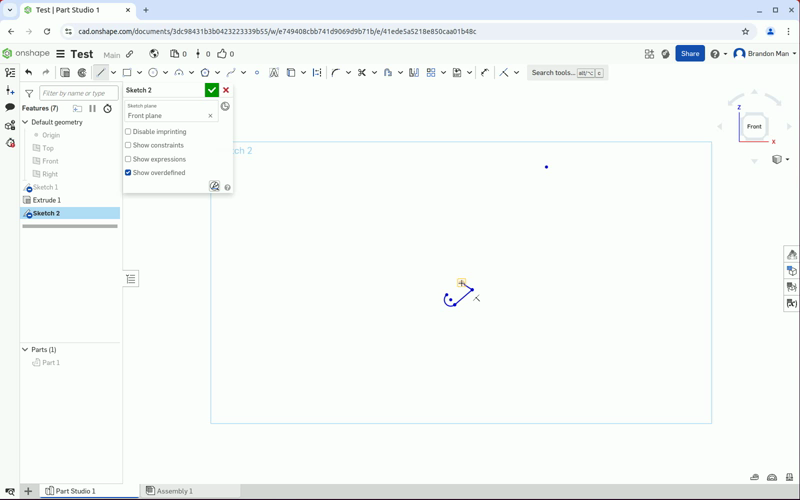
mouse_move(491, 282)
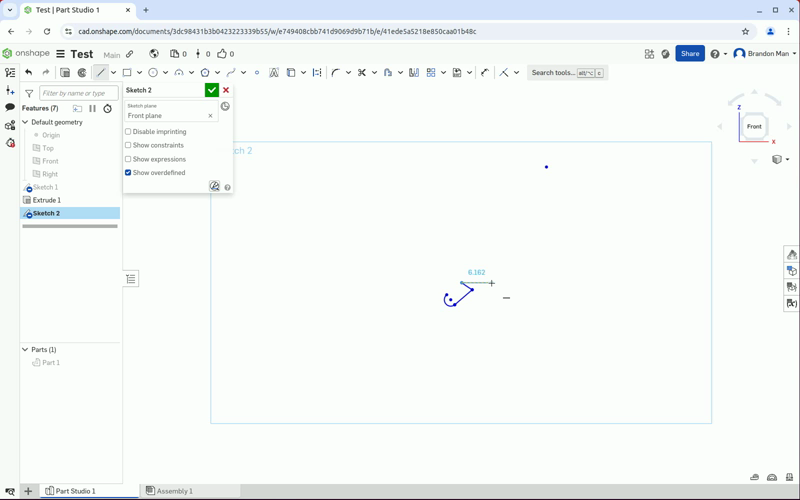
key_down(shift)
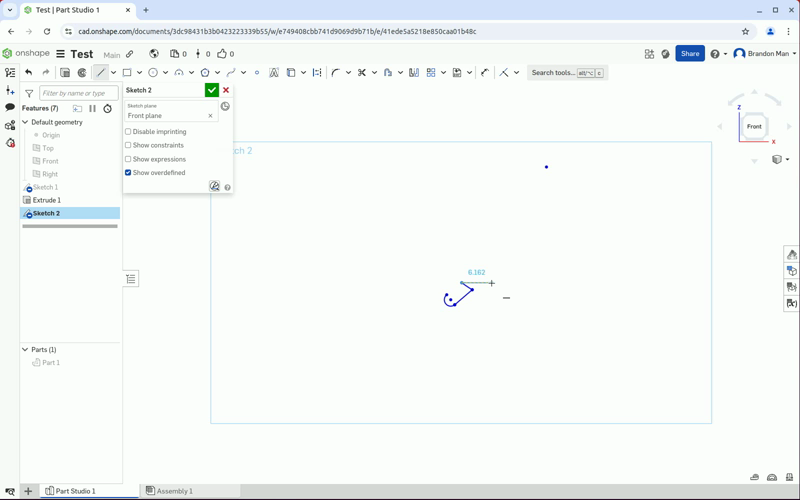
mouse_move(446, 294)
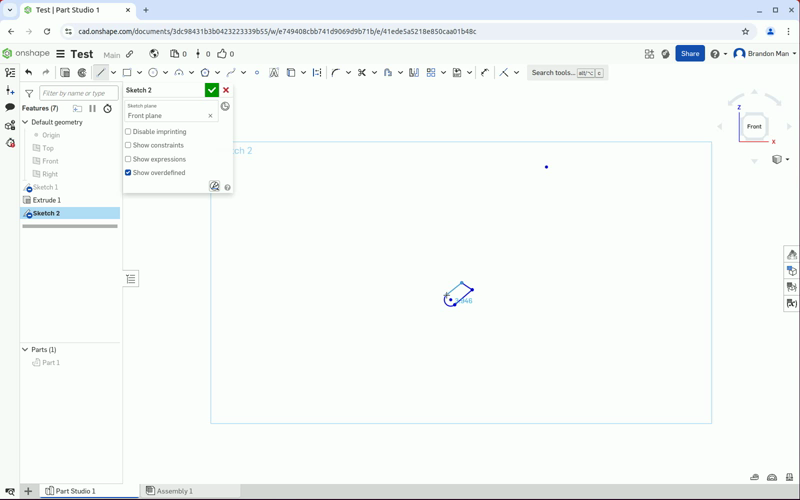
key_up(shift)
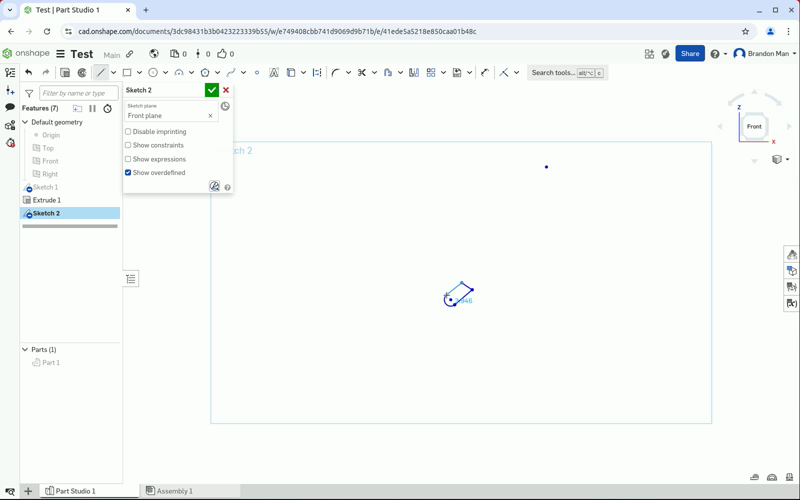
click(446, 294)
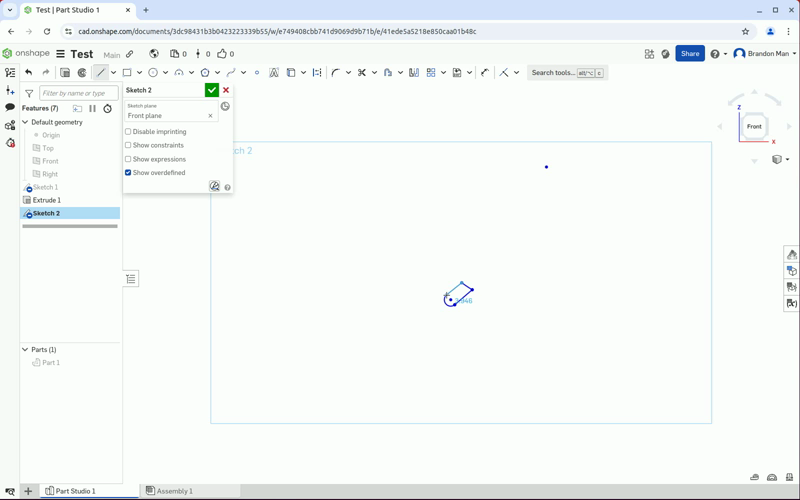
key(esc)
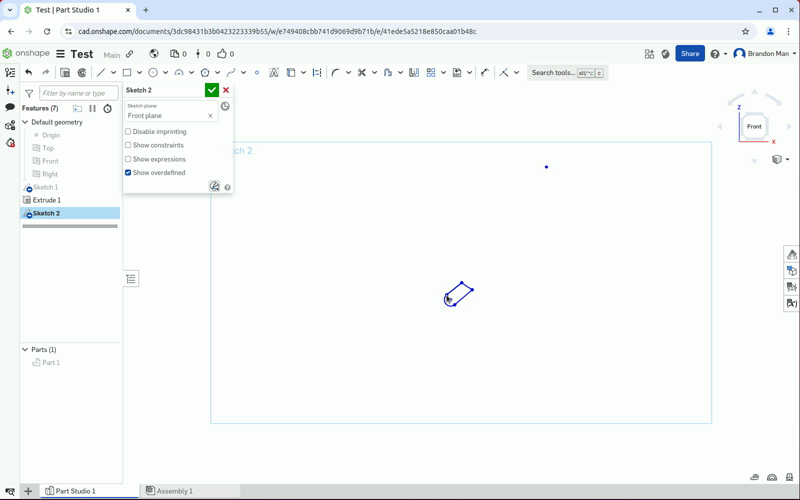
mouse_move(449, 300)
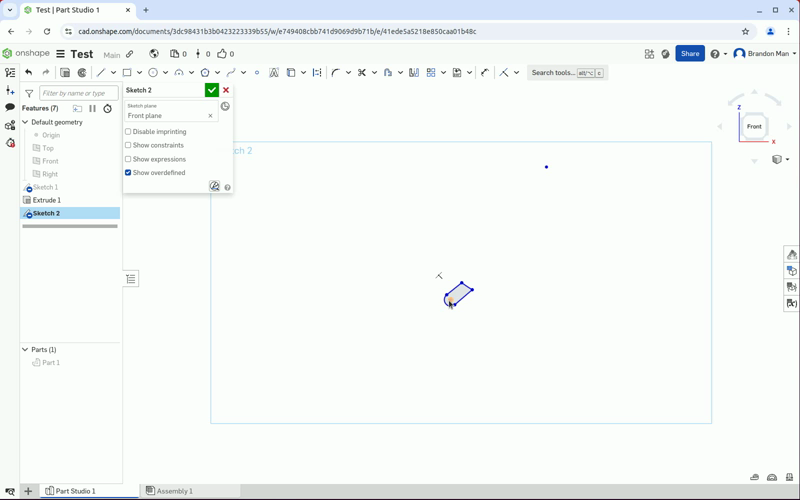
scroll(6)
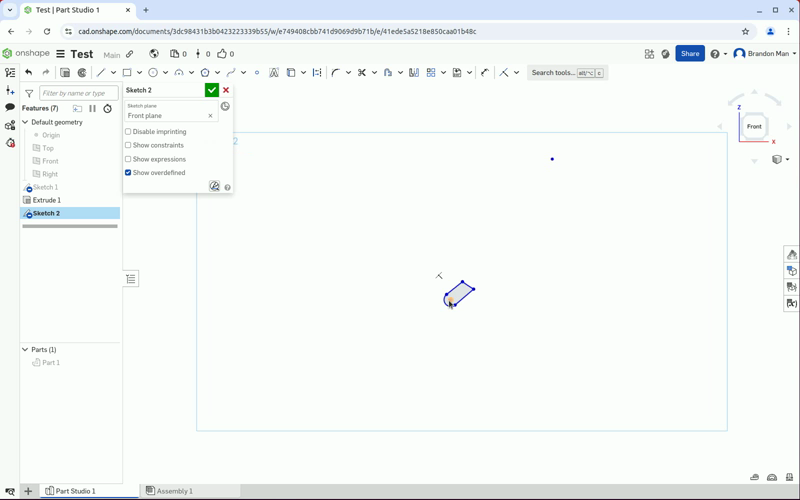
scroll(6)
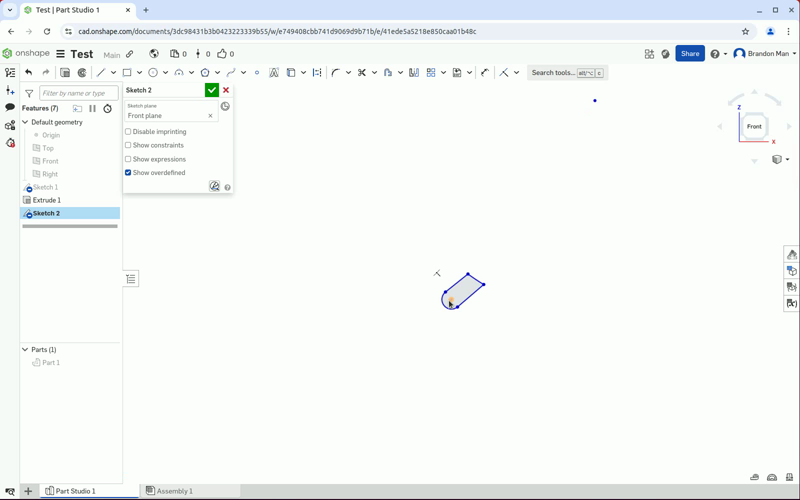
scroll(6)
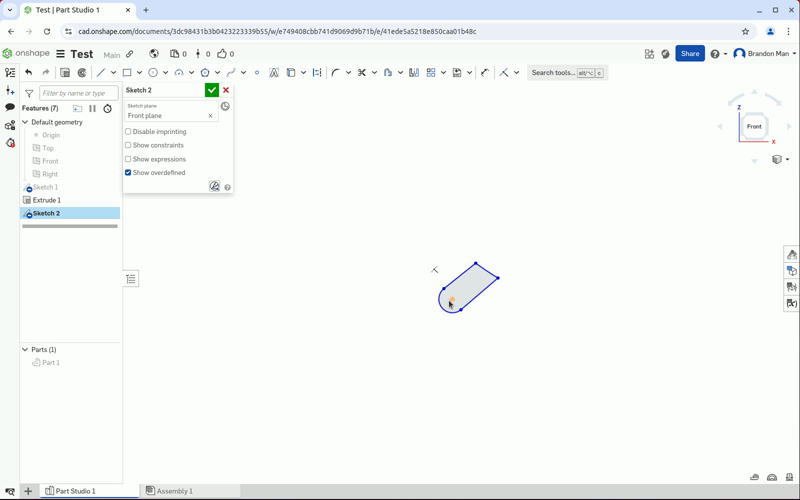
scroll(6)
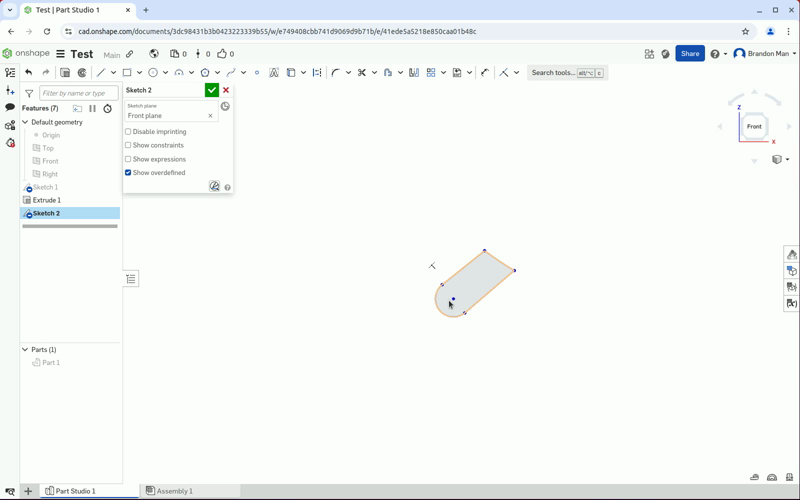
scroll(6)
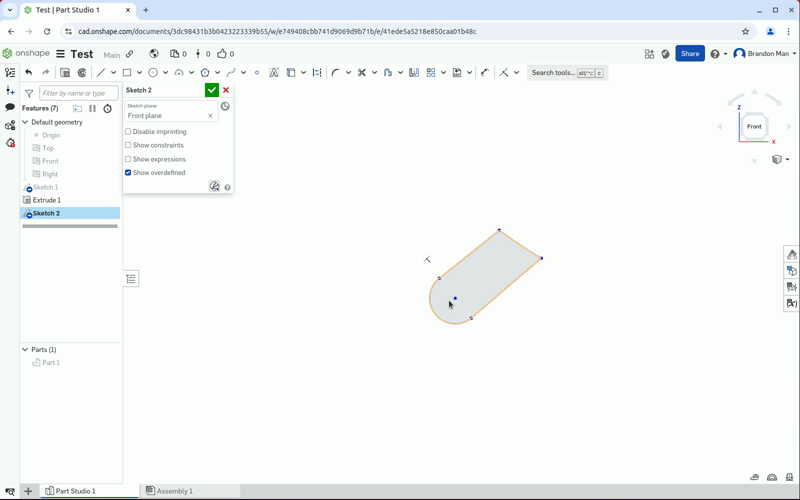
scroll(6)
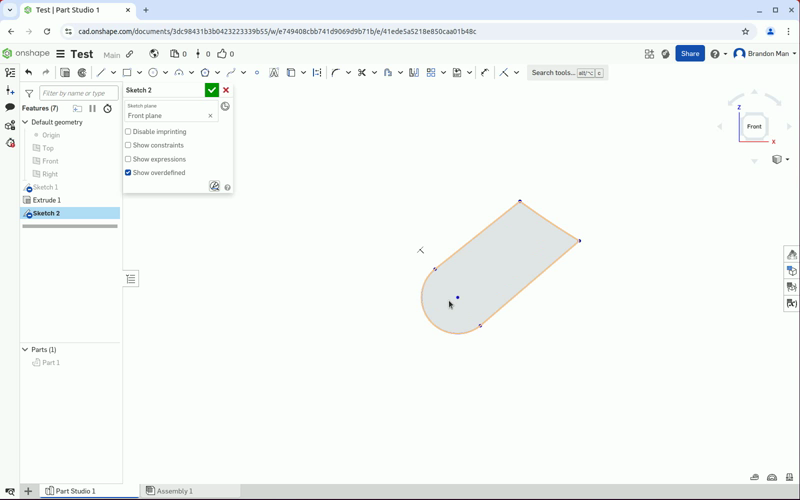
scroll(6)
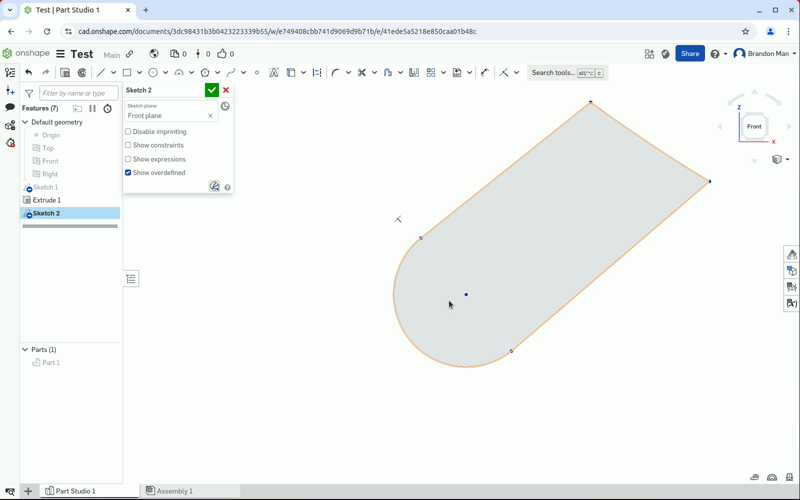
click(449, 300)
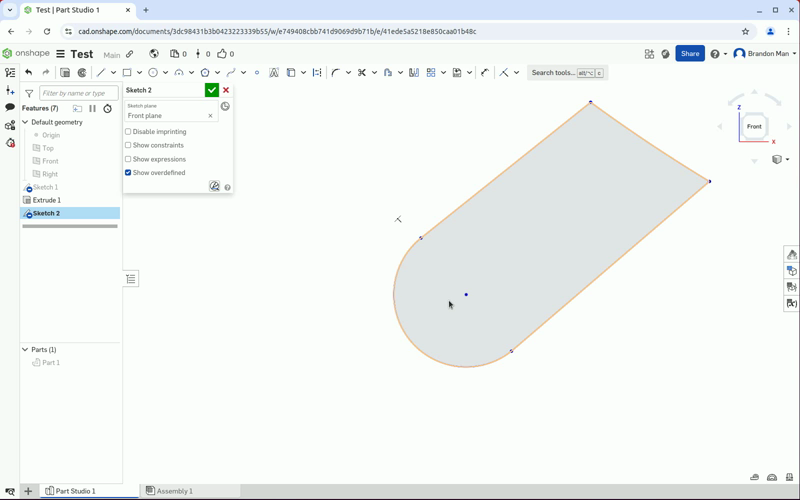
scroll(-6)
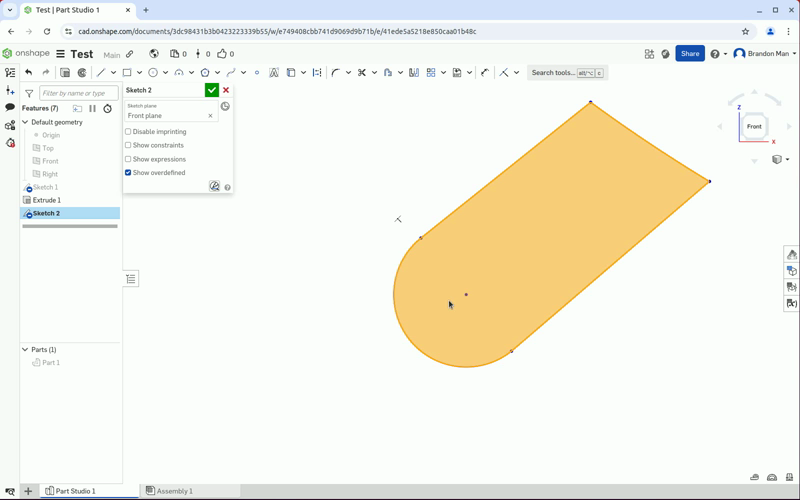
scroll(-6)
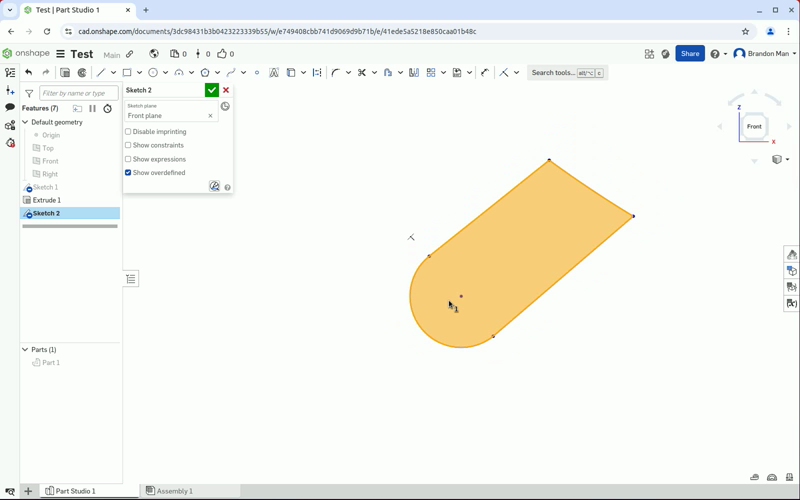
scroll(-6)
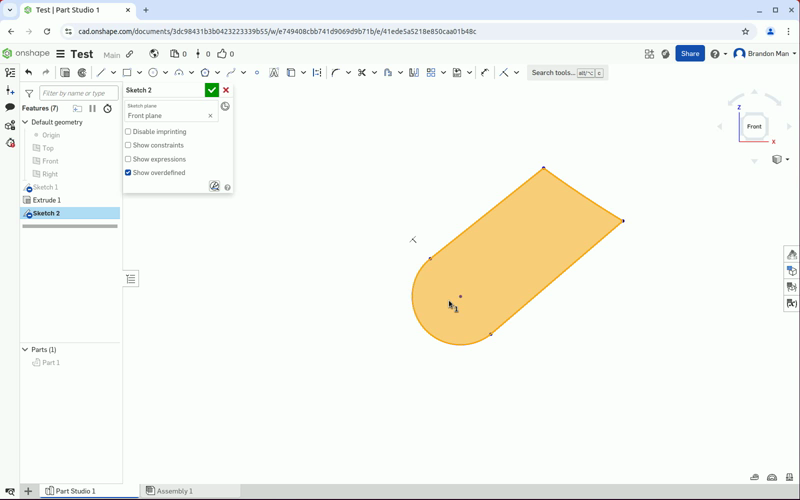
scroll(-6)
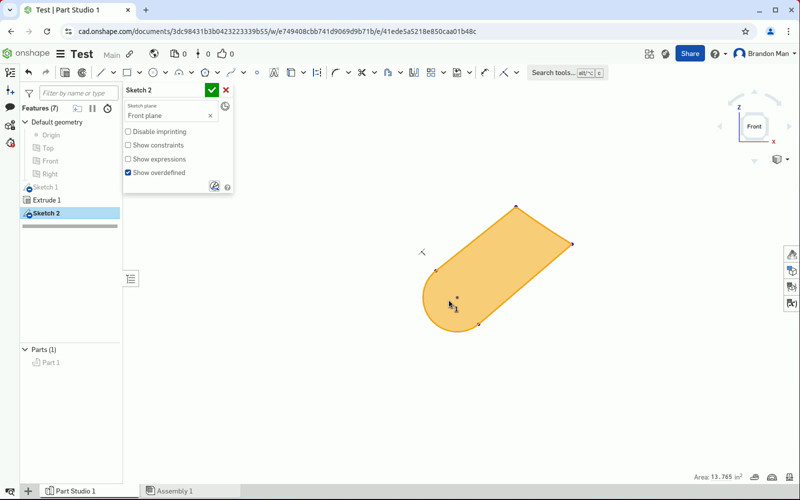
scroll(-6)
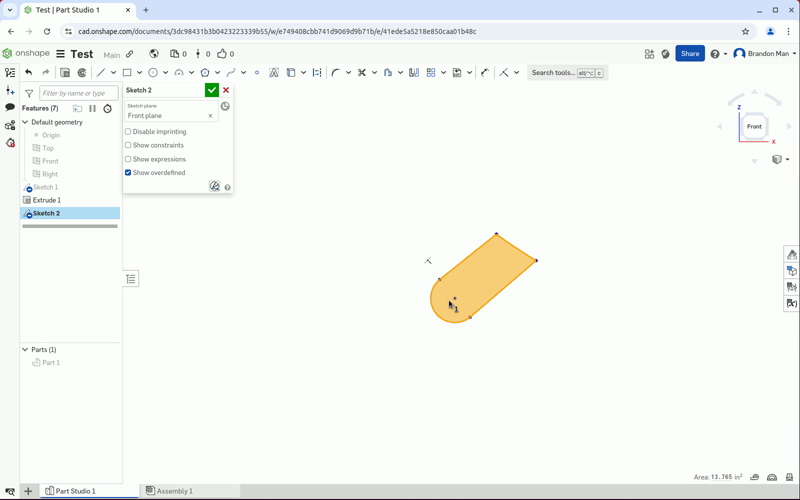
scroll(-6)
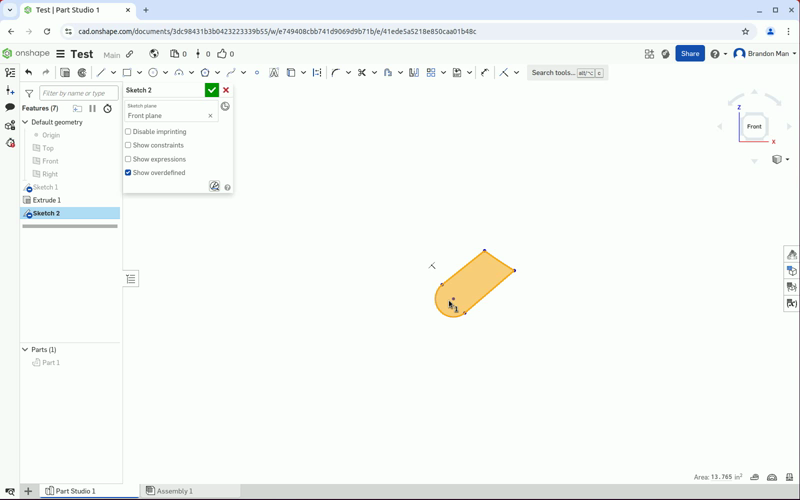
scroll(-6)
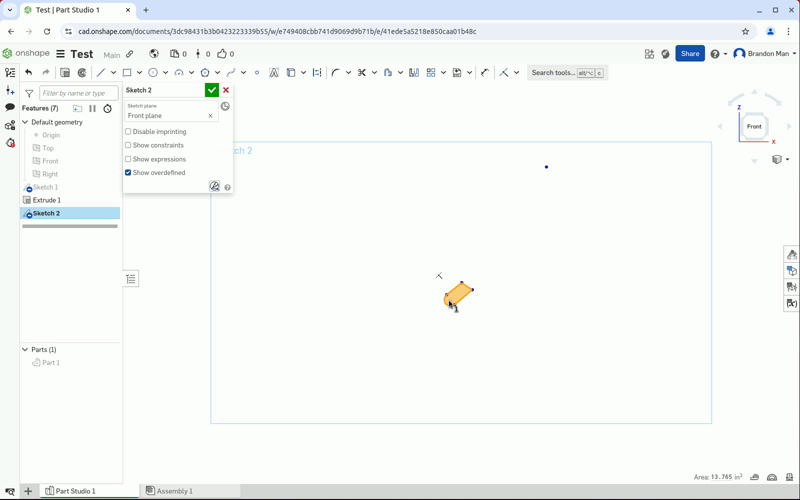
mouse_move(73, 352)
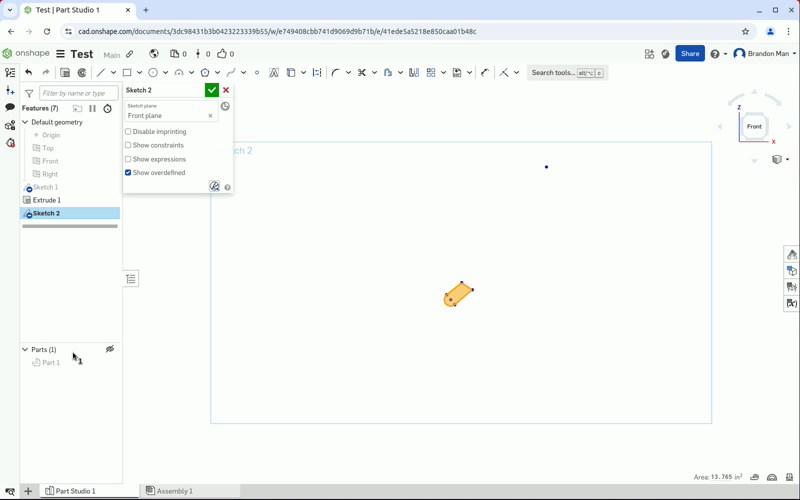
key(shift+y)
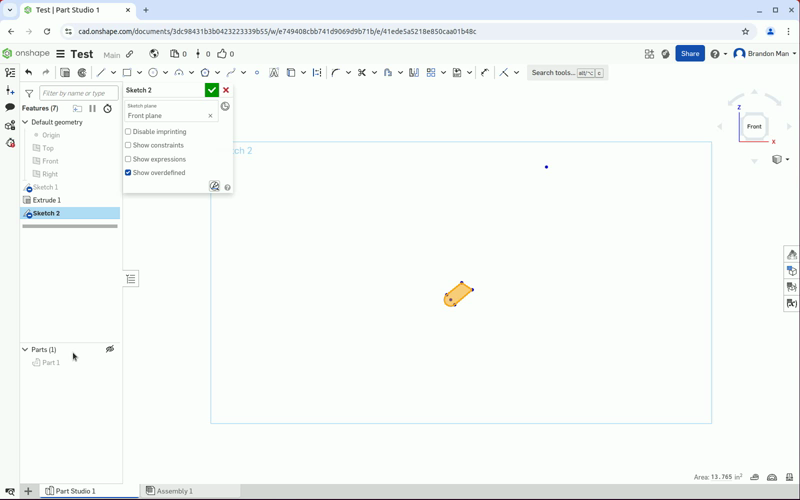
key(shift+e)
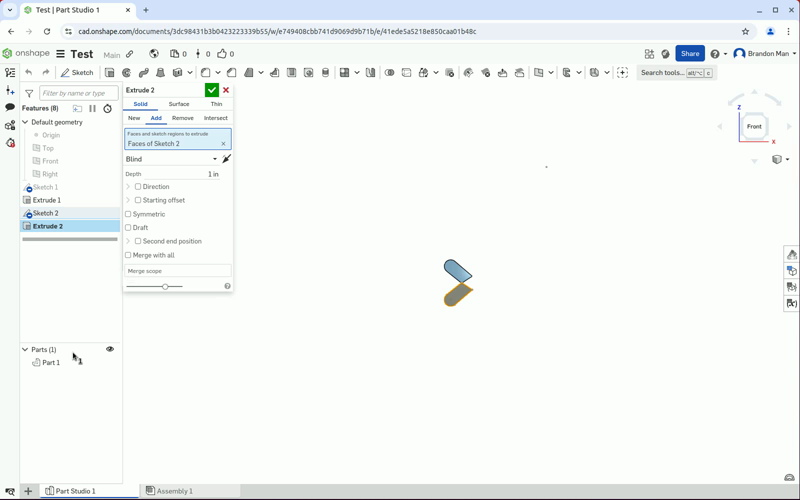
mouse_move(143, 106)
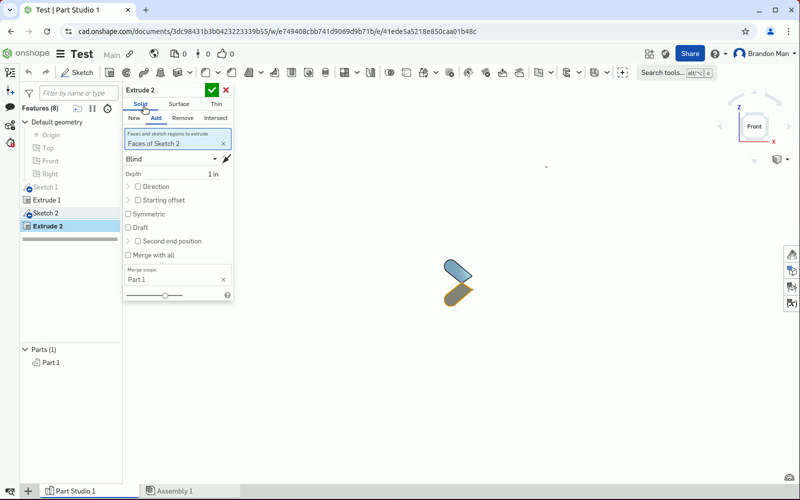
click(143, 106)
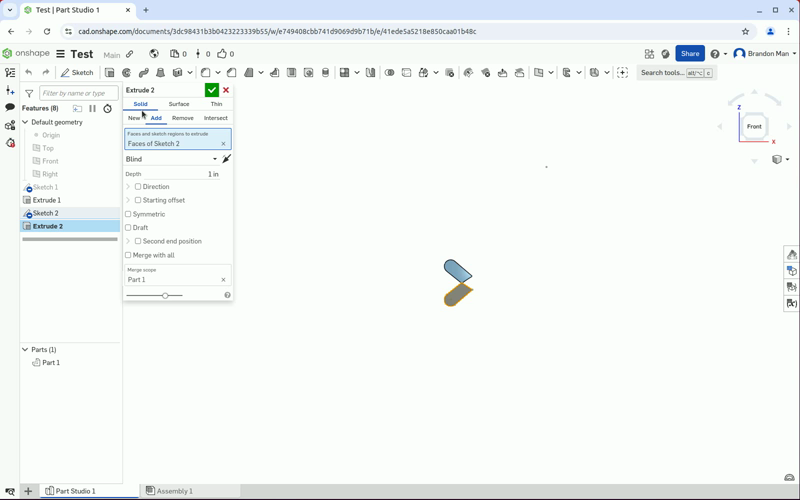
mouse_move(137, 120)
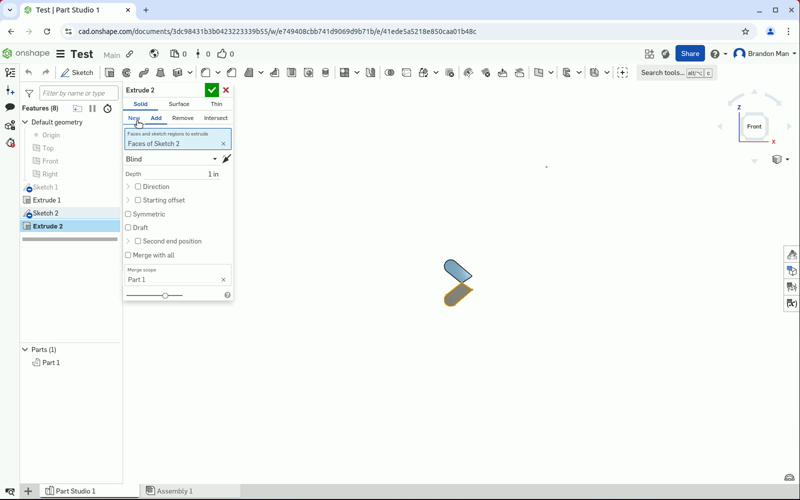
click(137, 120)
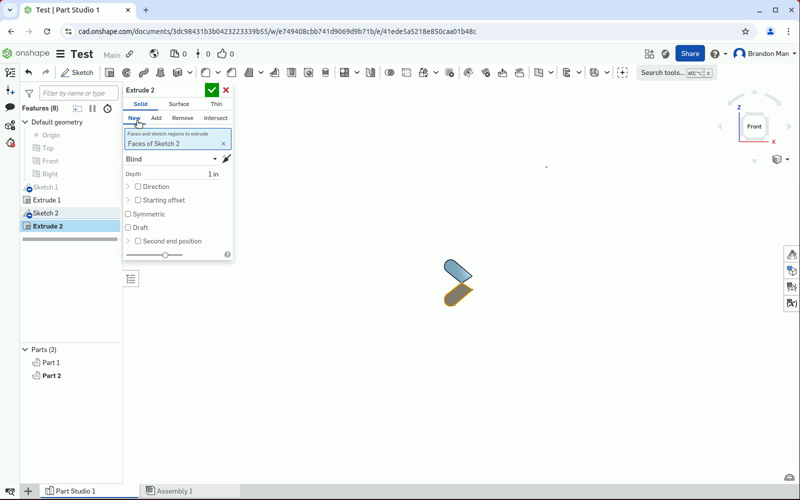
key(tab, 4)
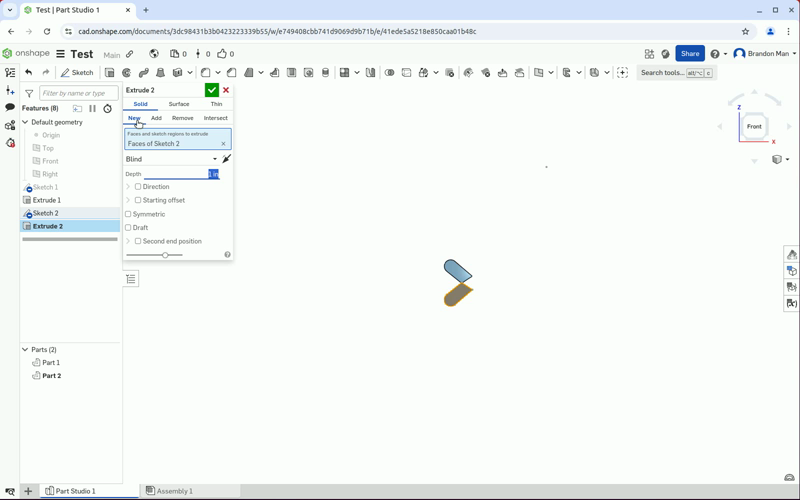
text(3.851)
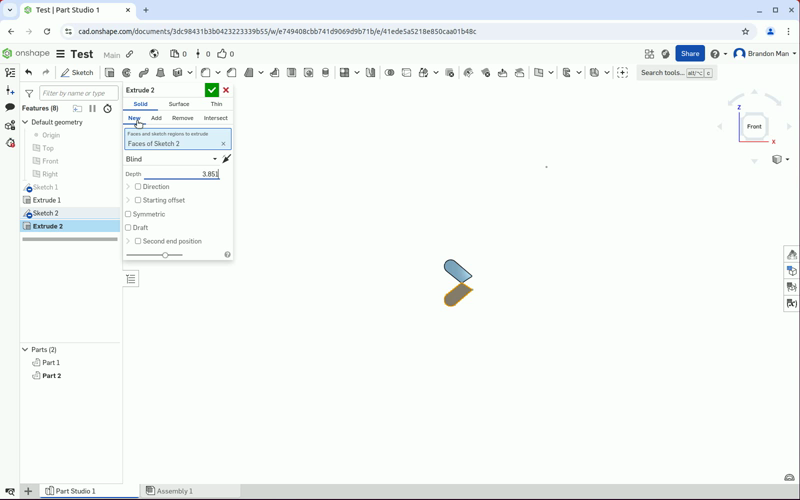
key(enter)
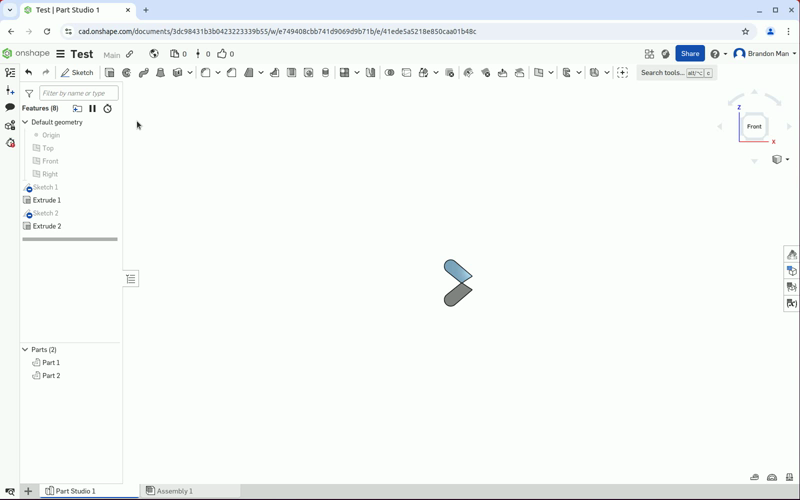
key(shift+h)
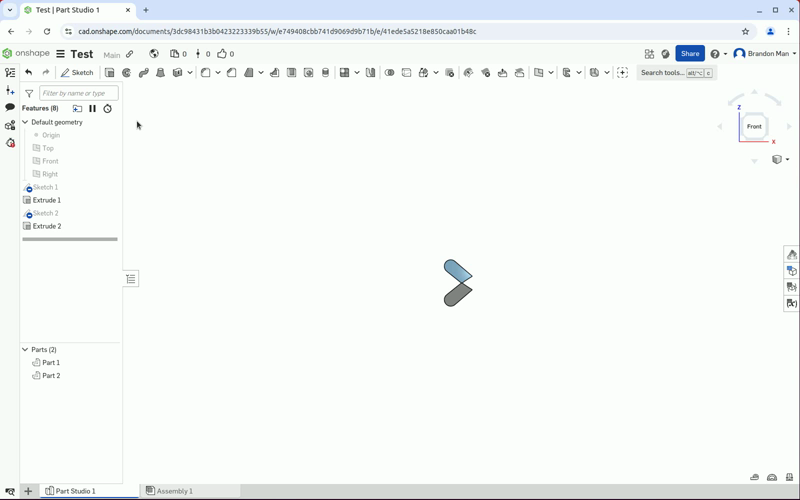
key(shift+h)
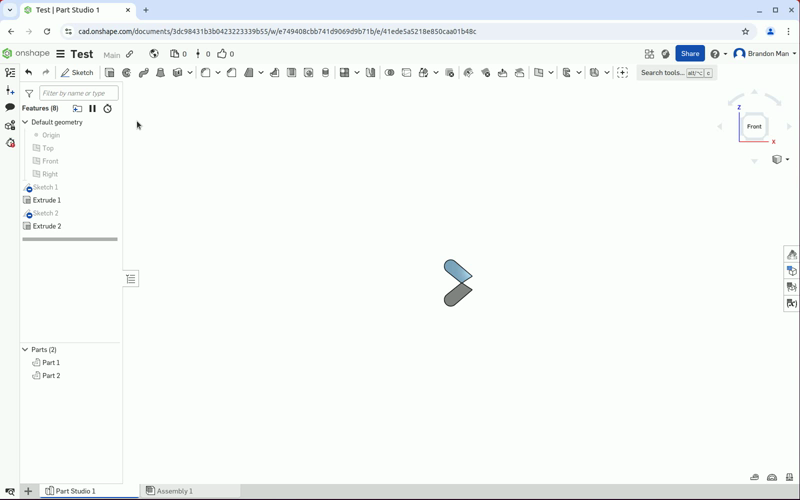
mouse_move(73, 189)
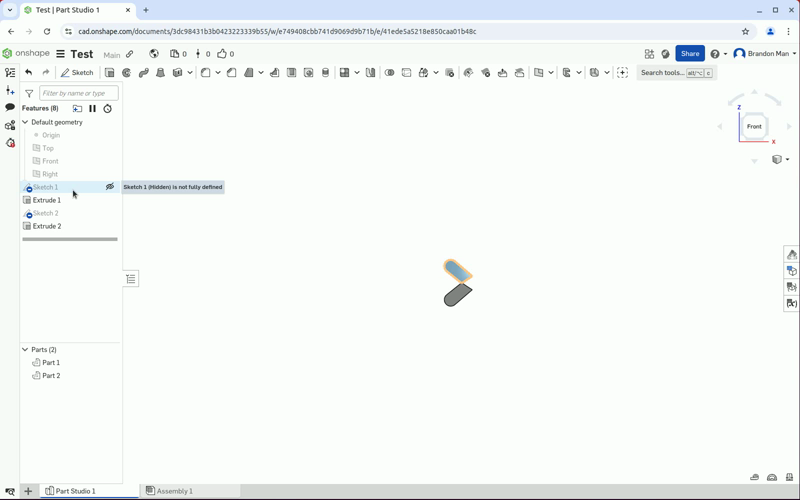
click(73, 189)
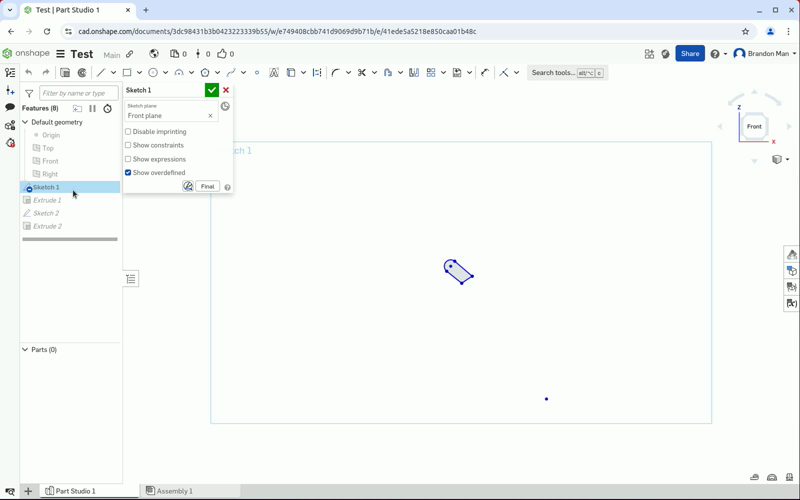
mouse_move(229, 92)
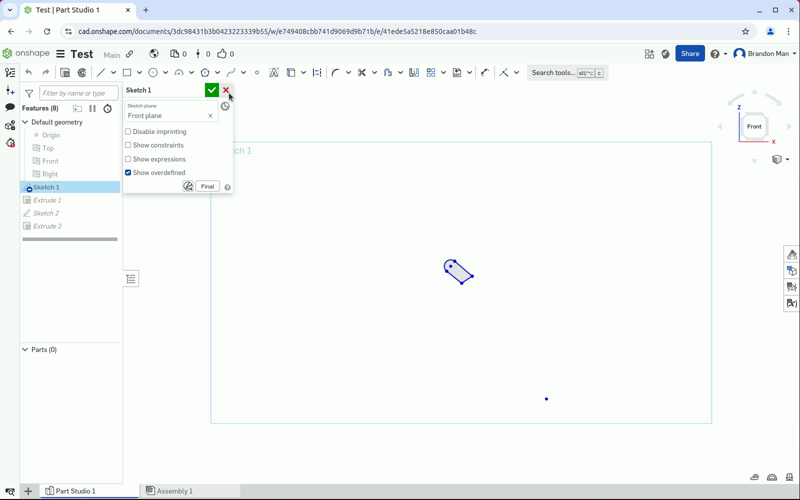
click(229, 92)
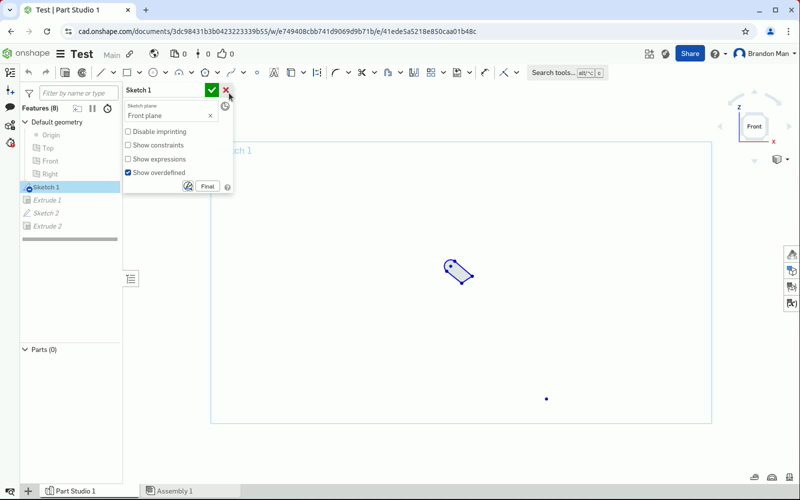
key(shift+s)
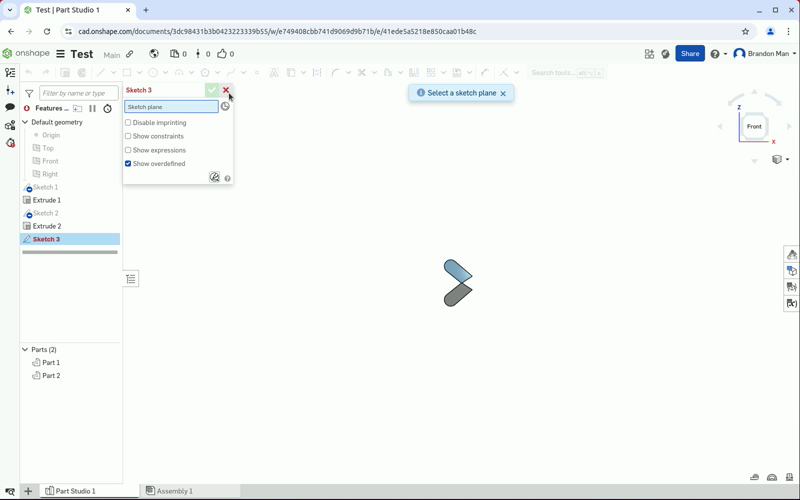
mouse_move(73, 163)
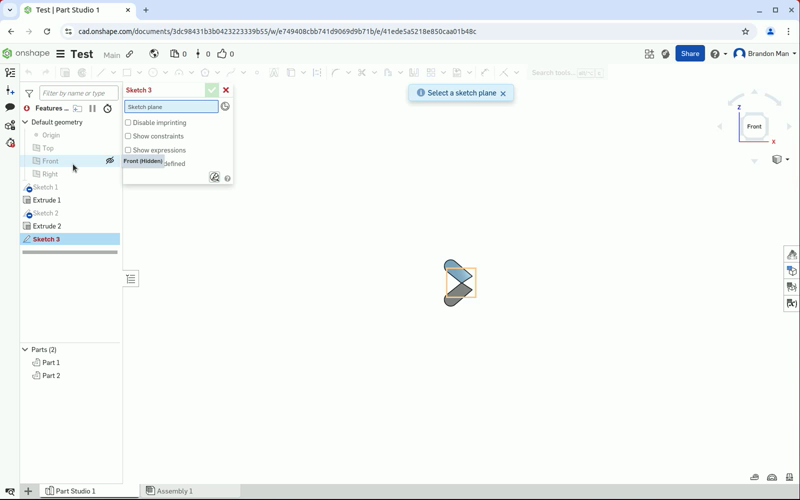
click(73, 163)
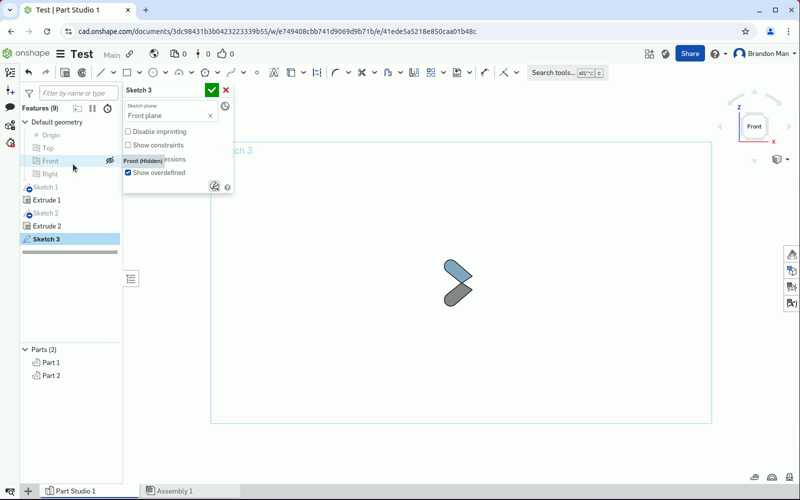
mouse_move(73, 352)
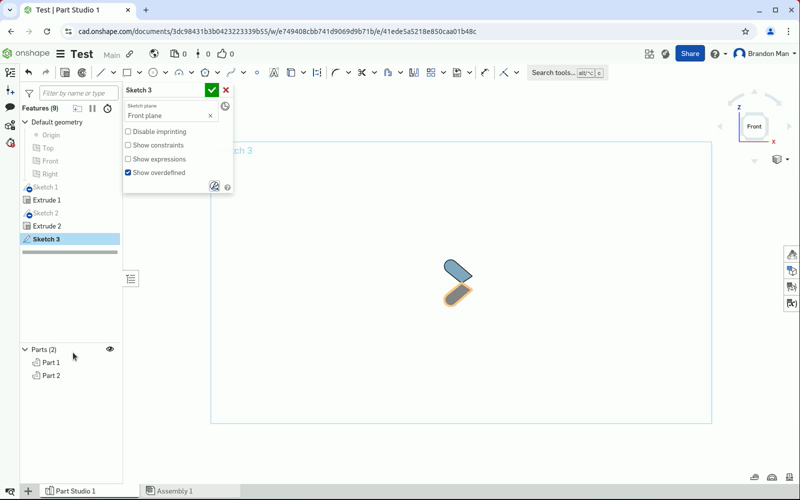
key(y)
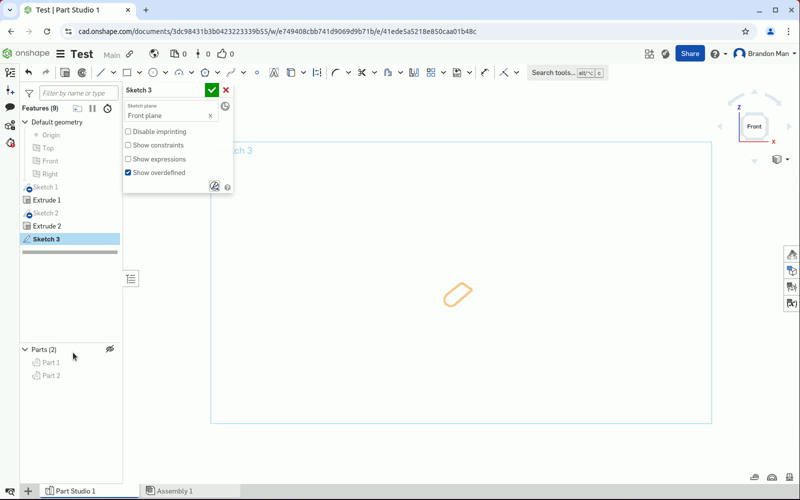
key(a)
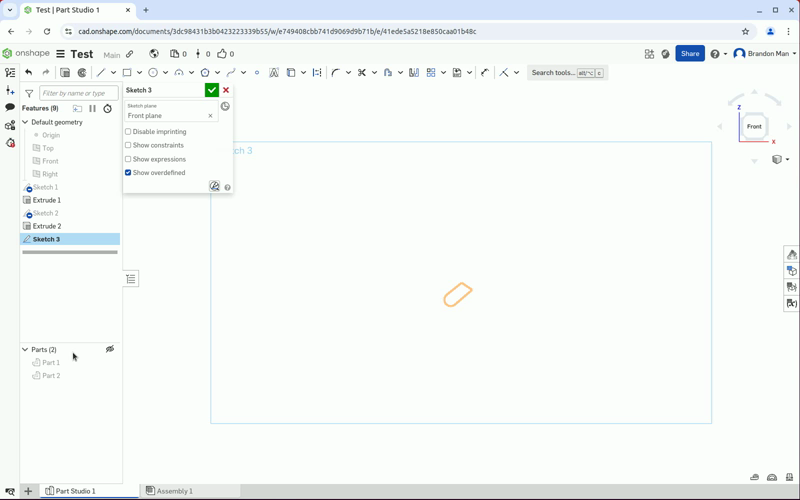
key_down(shift)
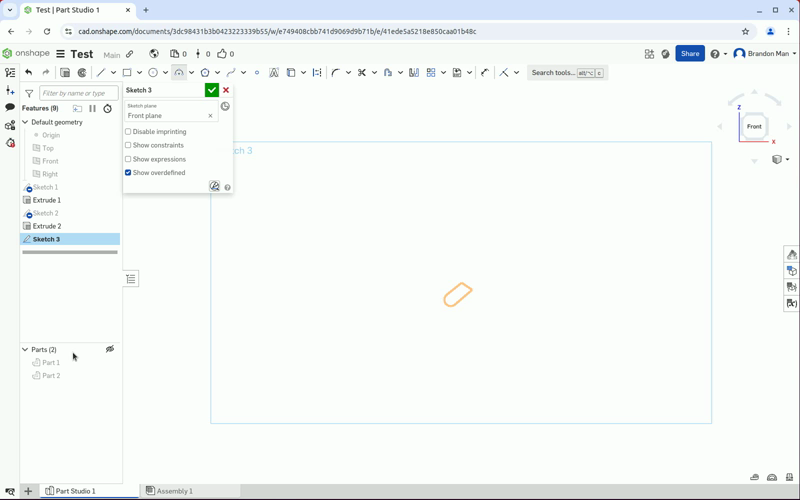
mouse_move(460, 282)
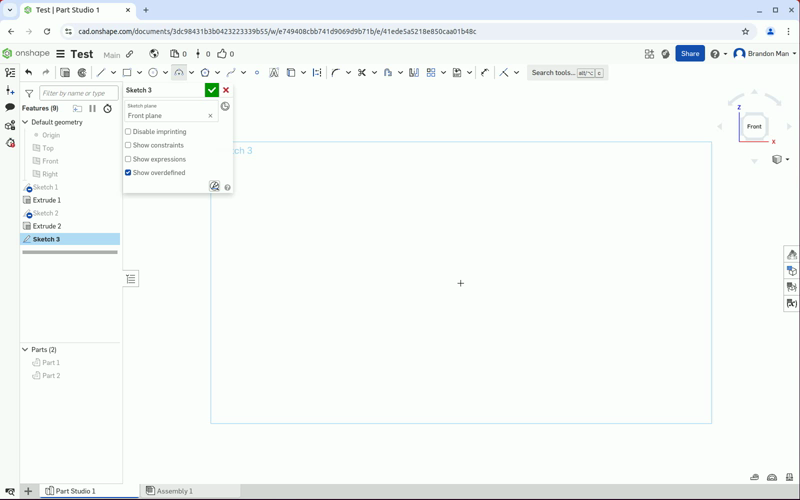
click(460, 282)
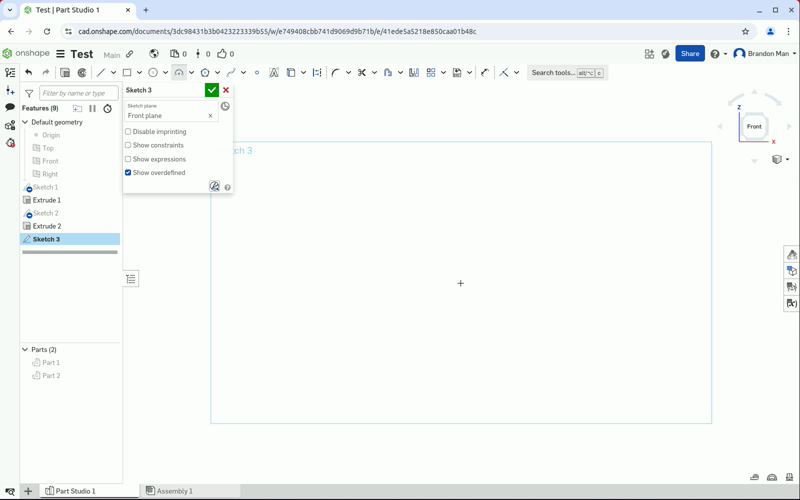
key_up(shift)
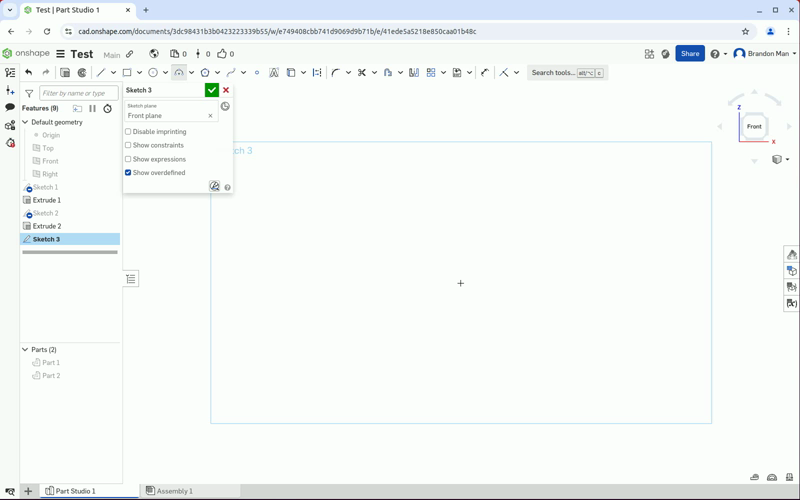
key_down(shift)
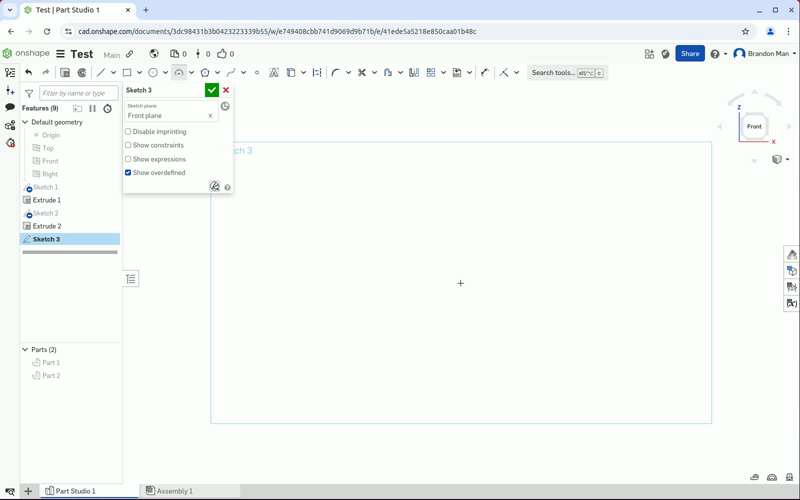
mouse_move(573, 282)
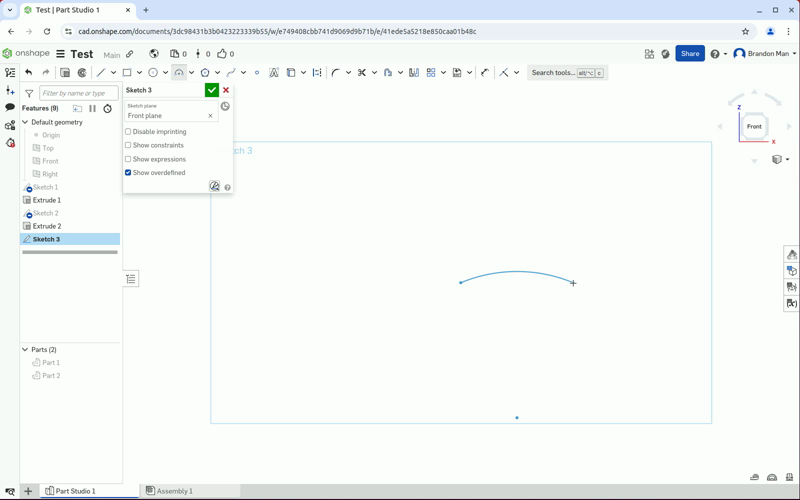
click(573, 282)
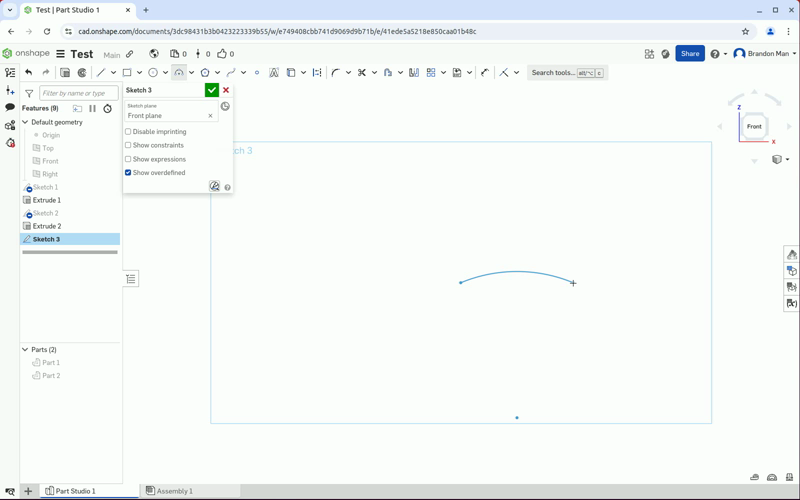
mouse_move(516, 302)
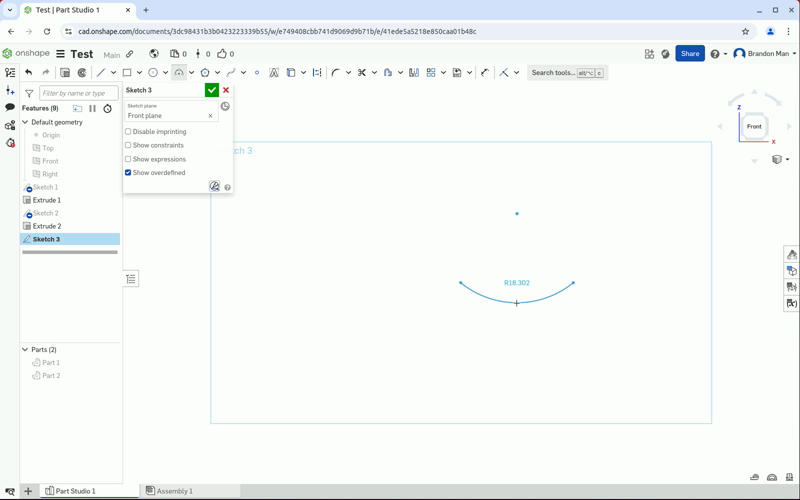
click(516, 302)
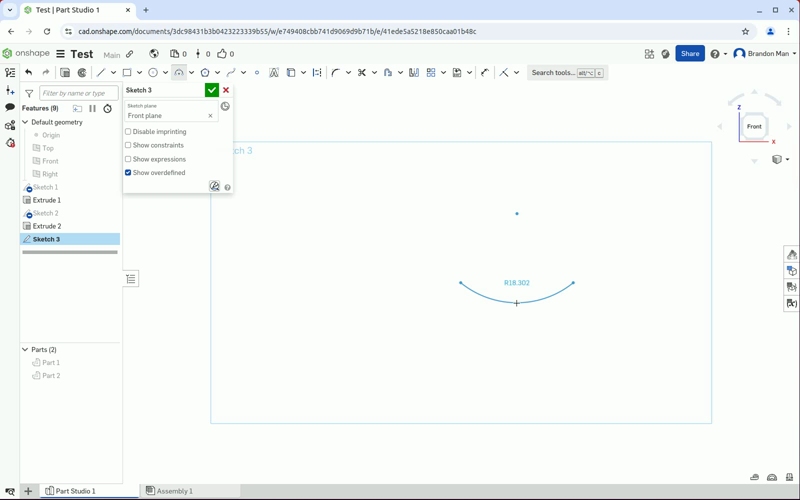
key_up(shift)
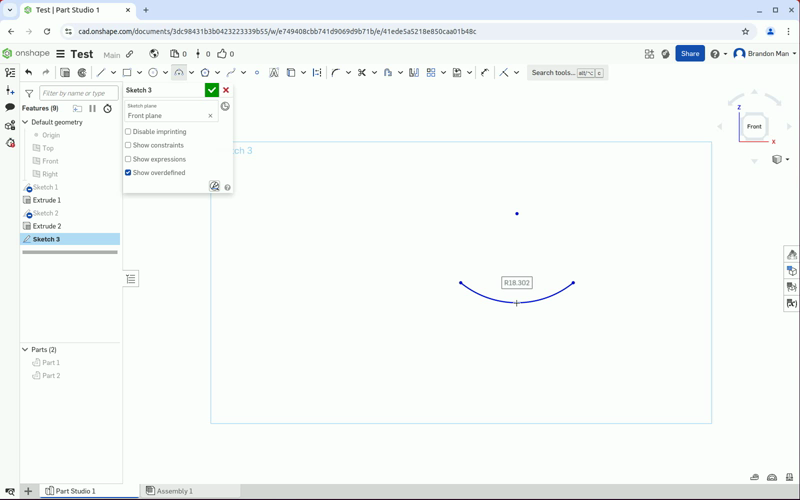
mouse_move(573, 282)
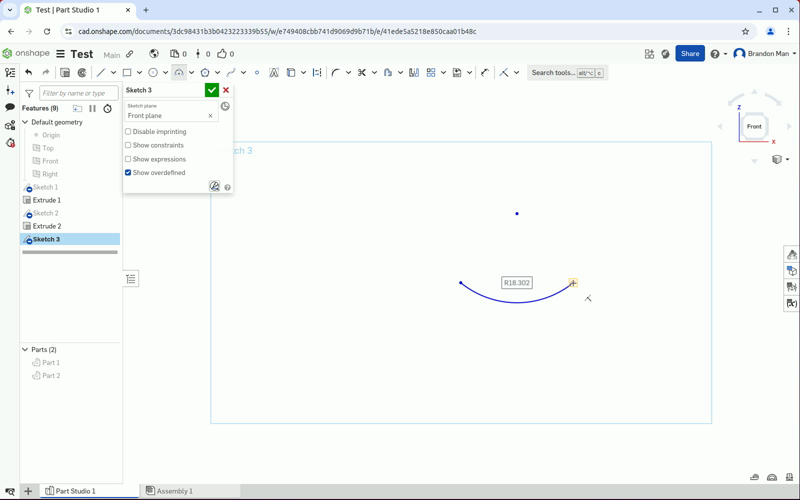
click(573, 282)
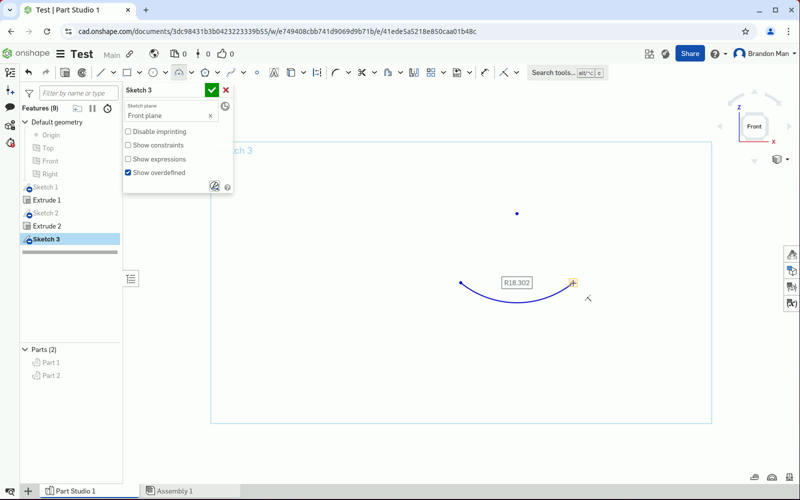
mouse_move(460, 282)
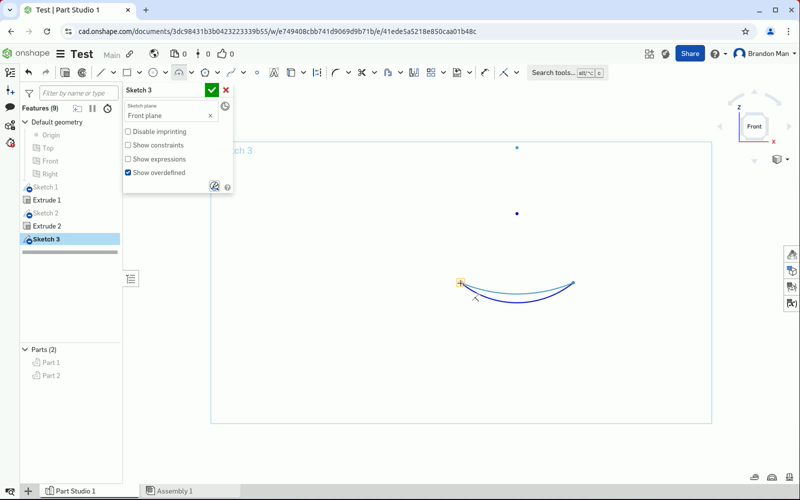
click(460, 282)
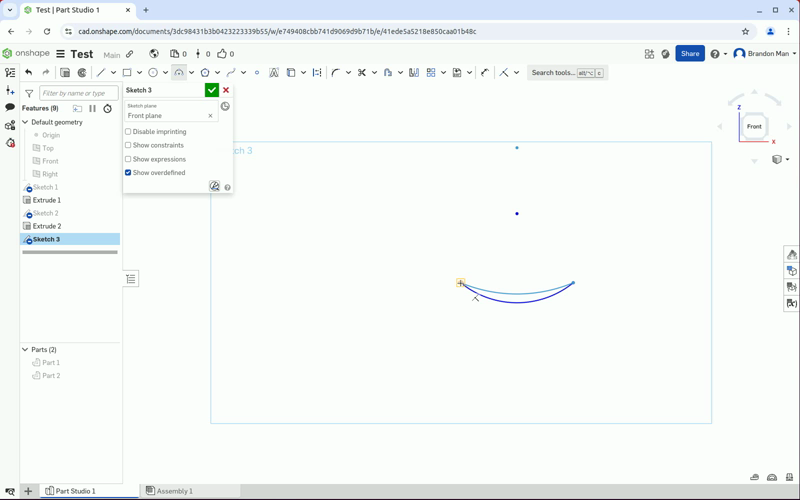
key_down(shift)
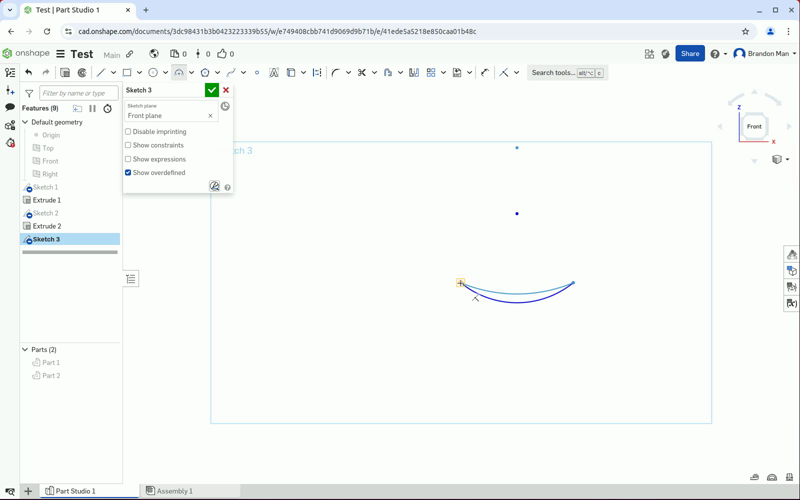
mouse_move(516, 263)
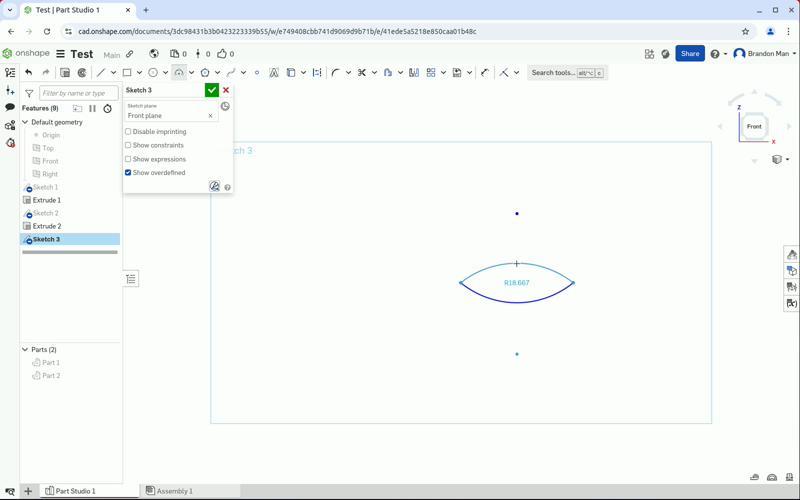
click(516, 263)
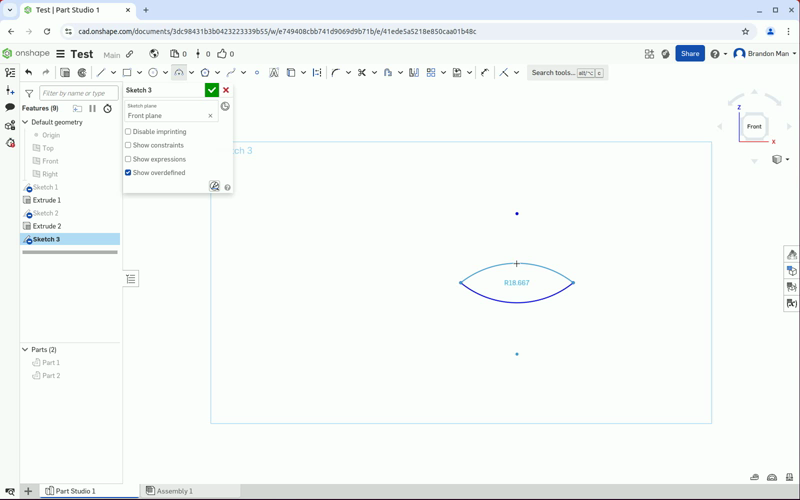
key_up(shift)
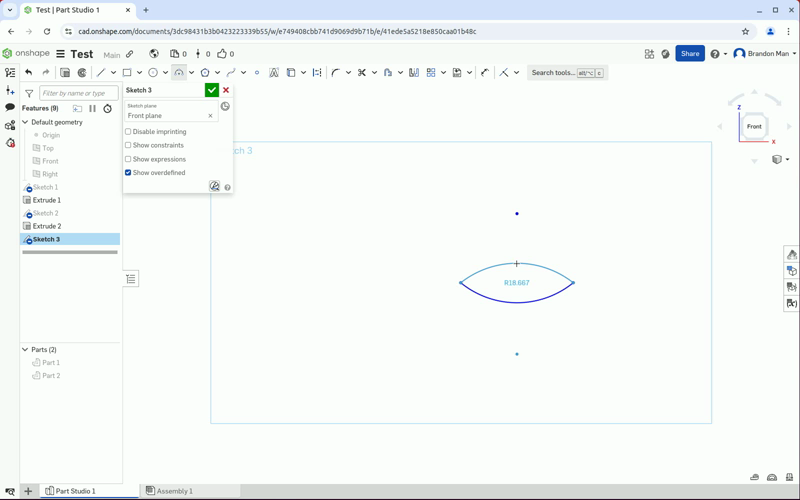
key(esc)
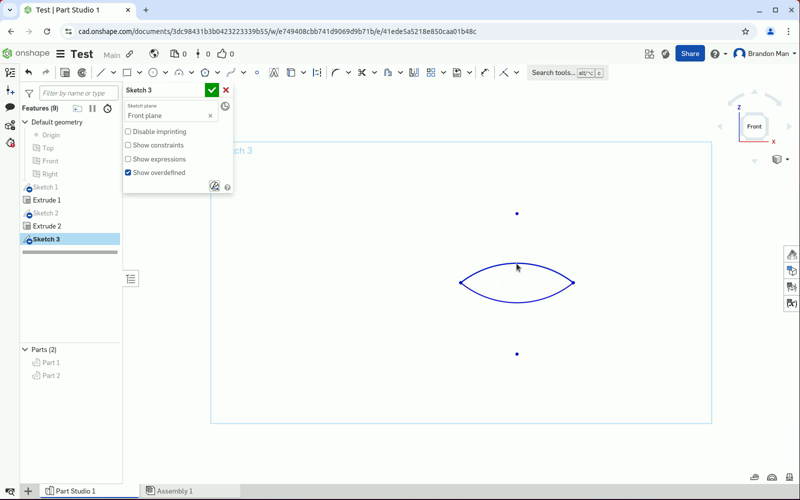
mouse_move(514, 298)
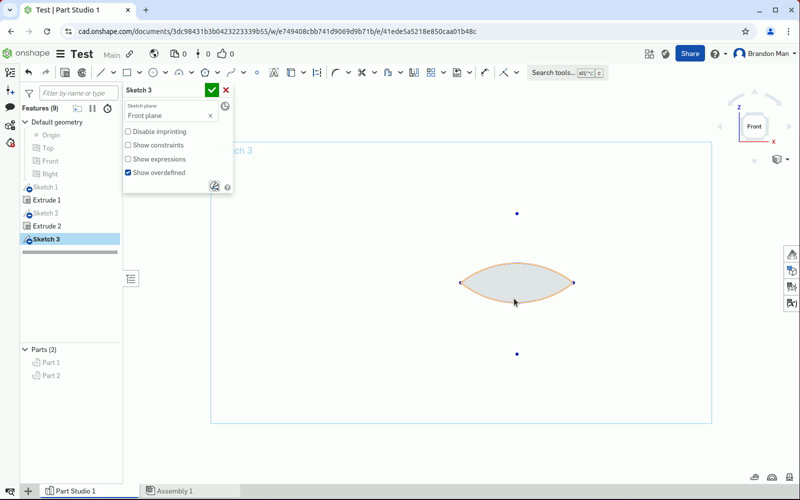
click(514, 298)
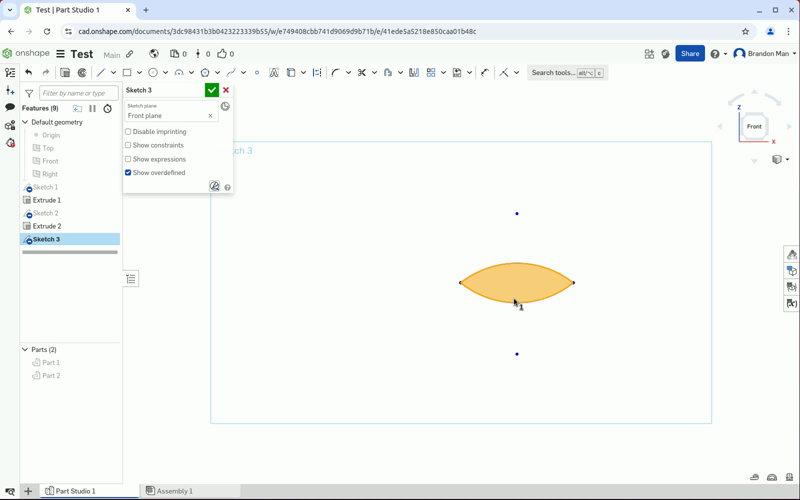
mouse_move(73, 352)
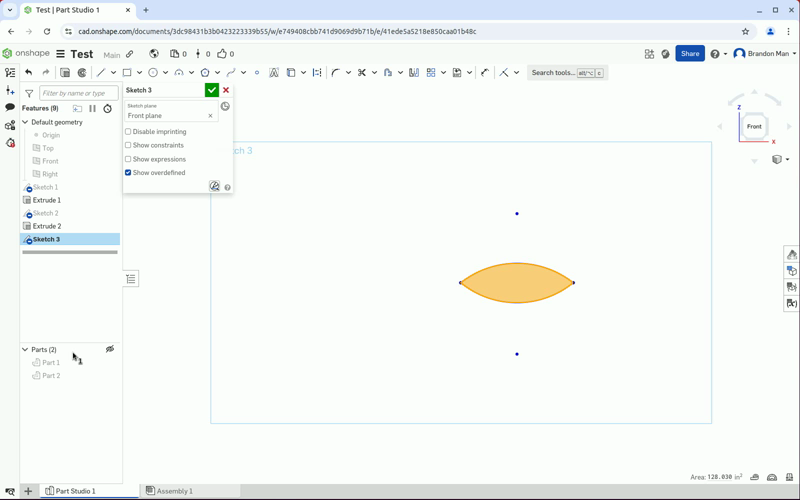
key(shift+y)
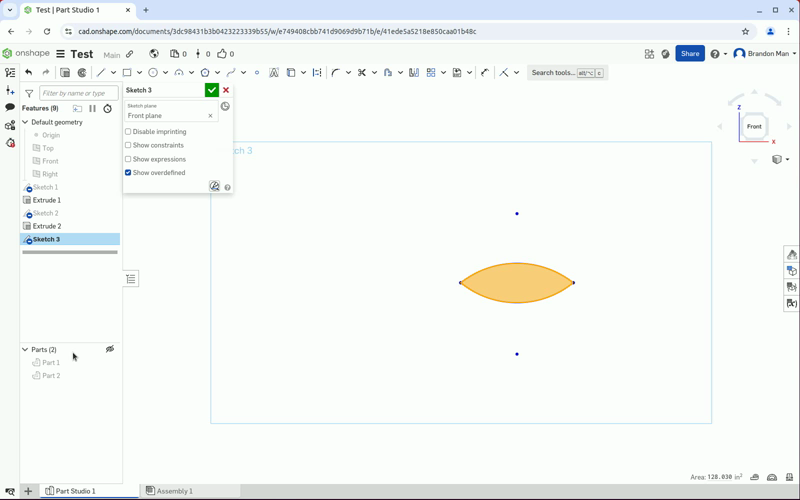
key(shift+e)
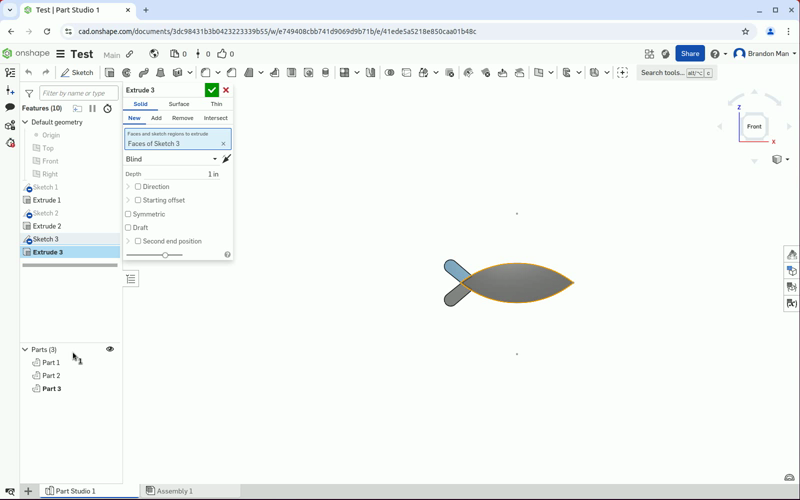
mouse_move(143, 106)
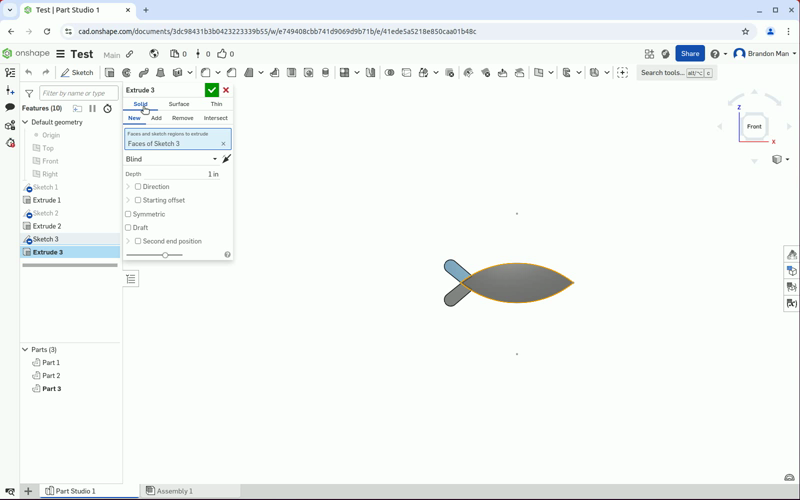
click(143, 106)
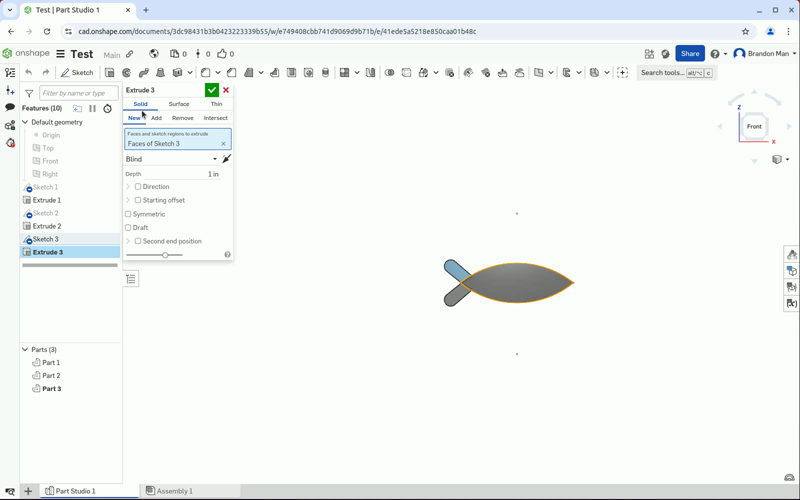
mouse_move(137, 120)
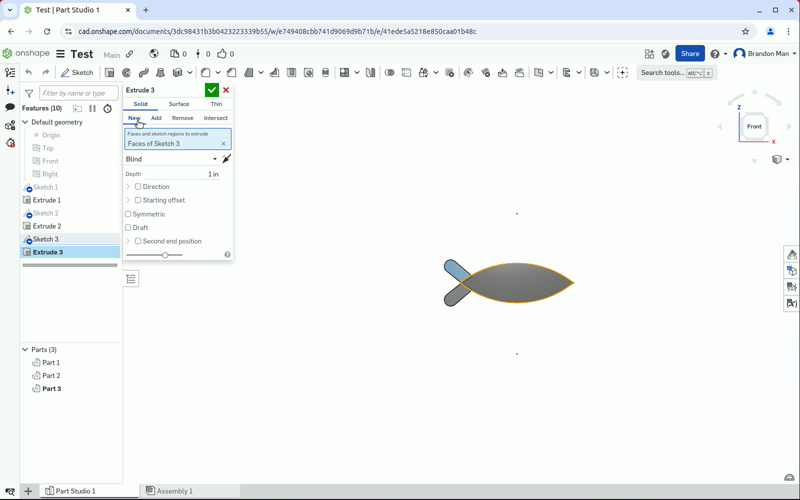
click(137, 120)
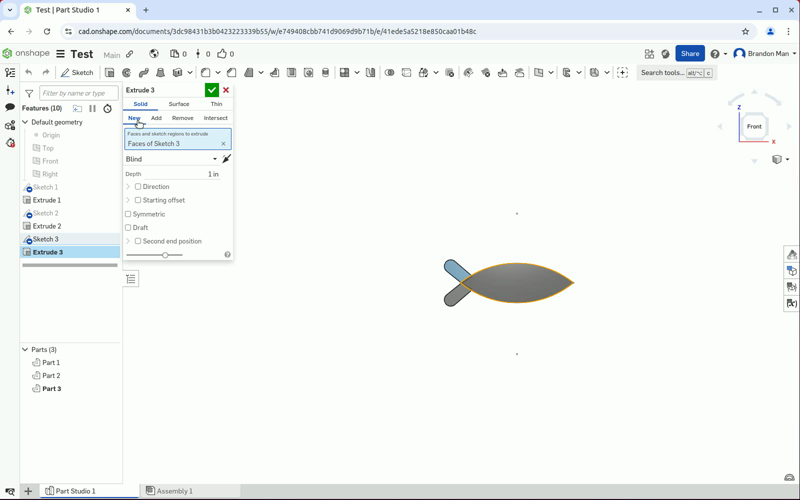
key(tab, 4)
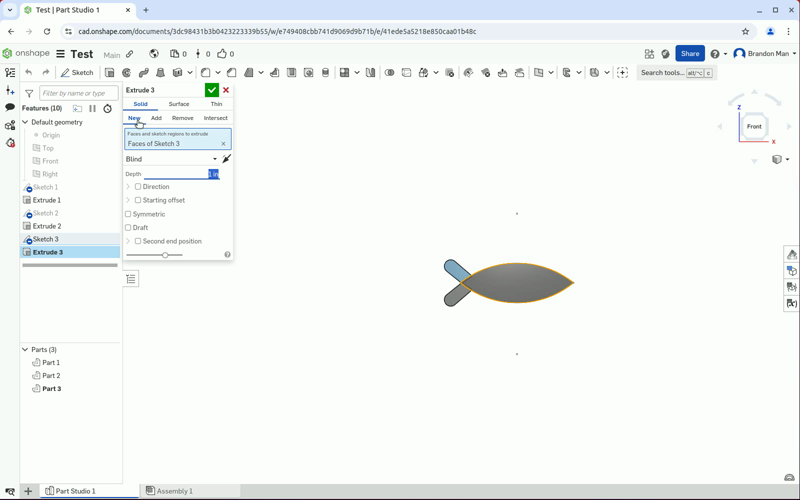
text(3.851)
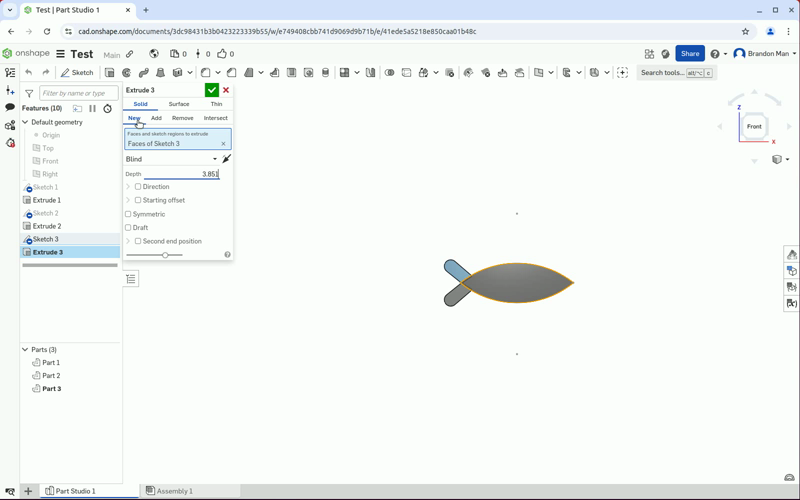
key(enter)
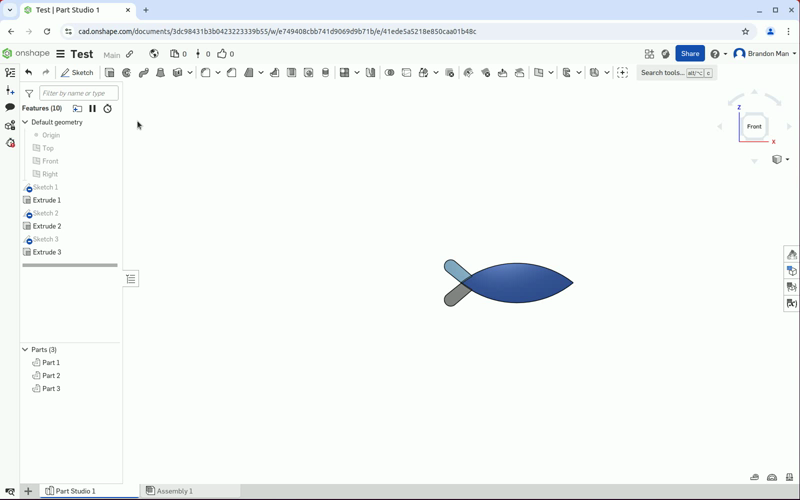
key(shift+h)
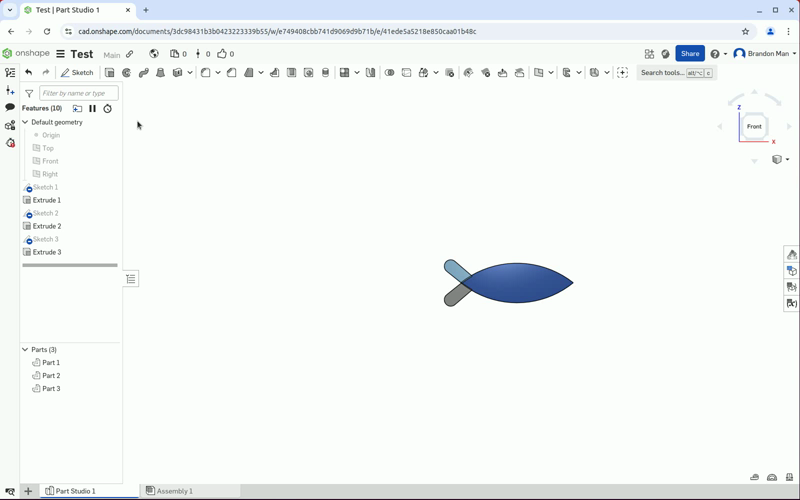
key(shift+h)
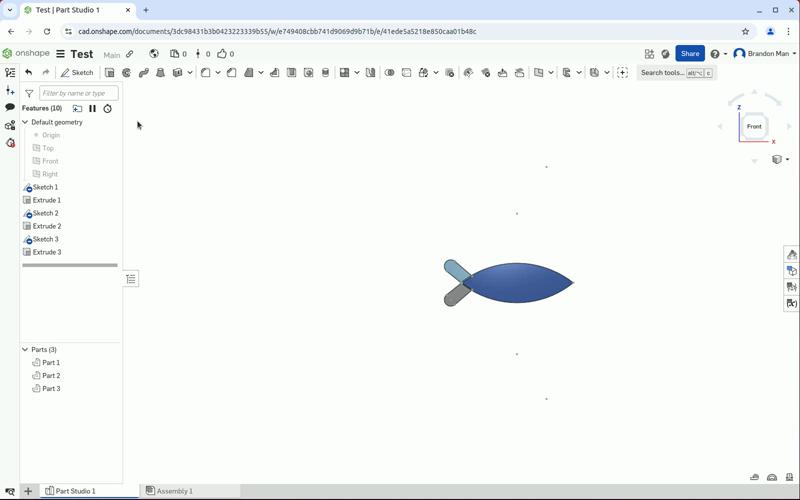
key(shift+7)
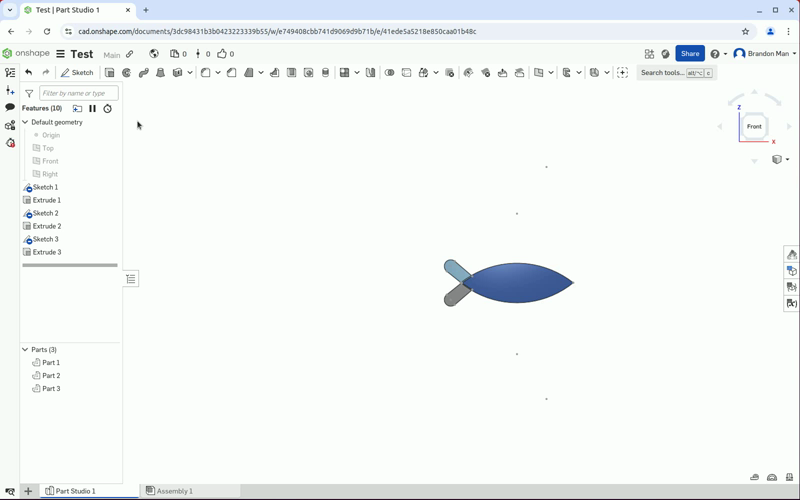
key(left, 2)
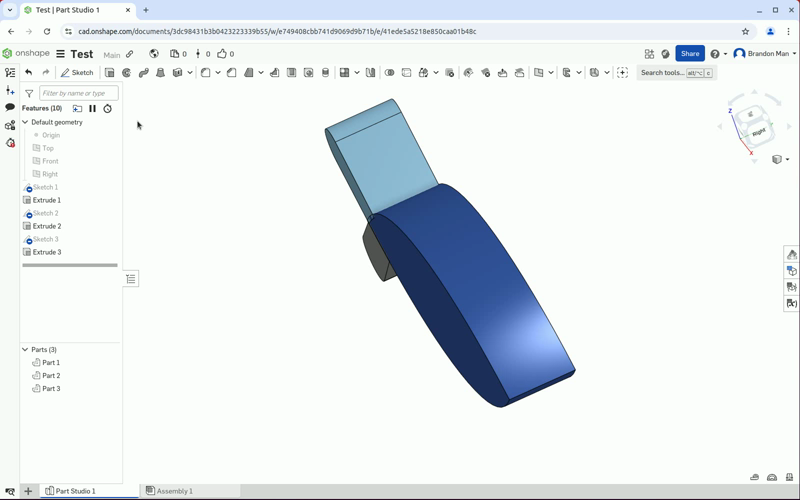
key(down, 2)
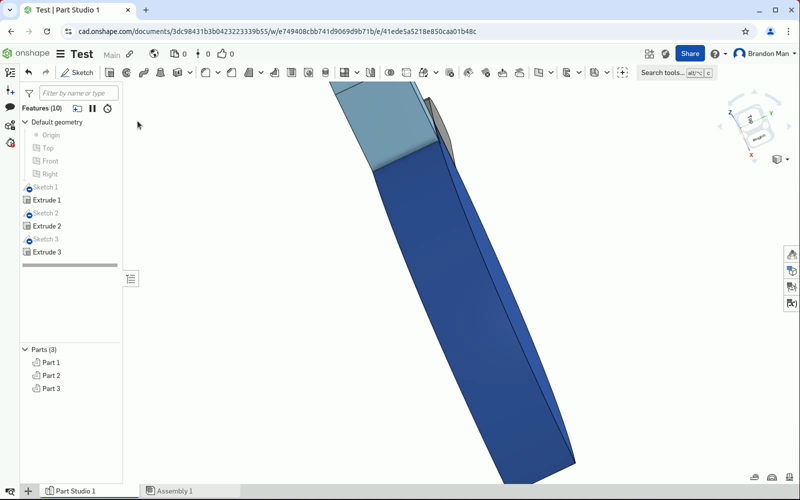
key(up, 2)
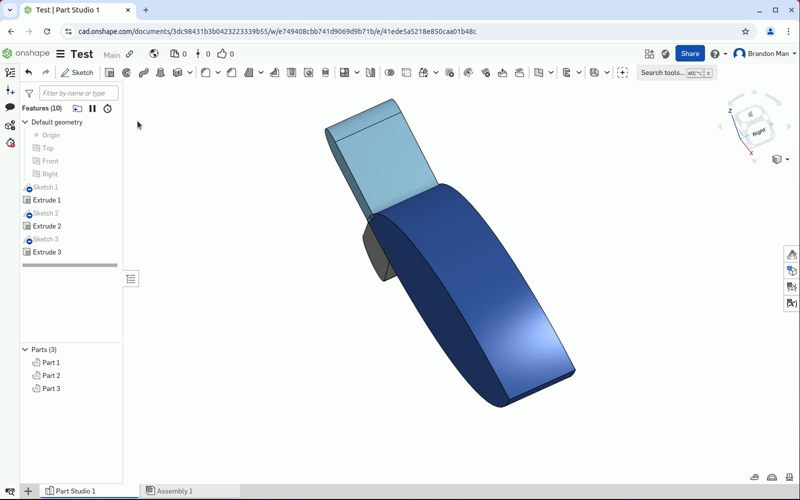
key(right, 2)
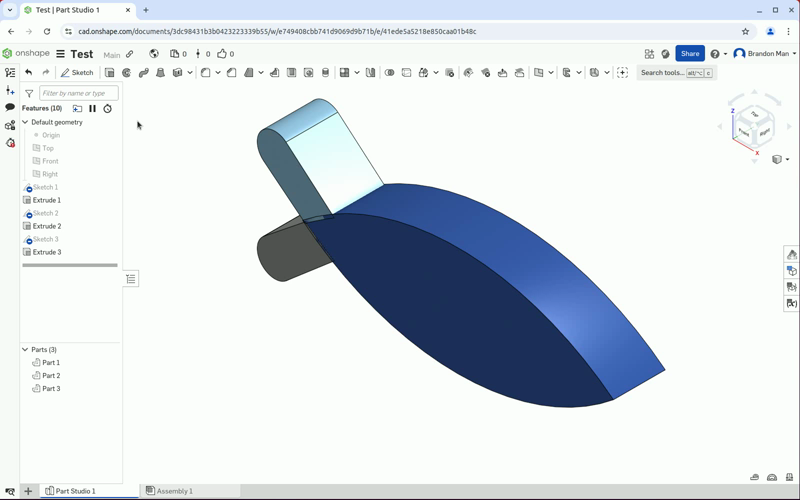
mouse_move(73, 189)
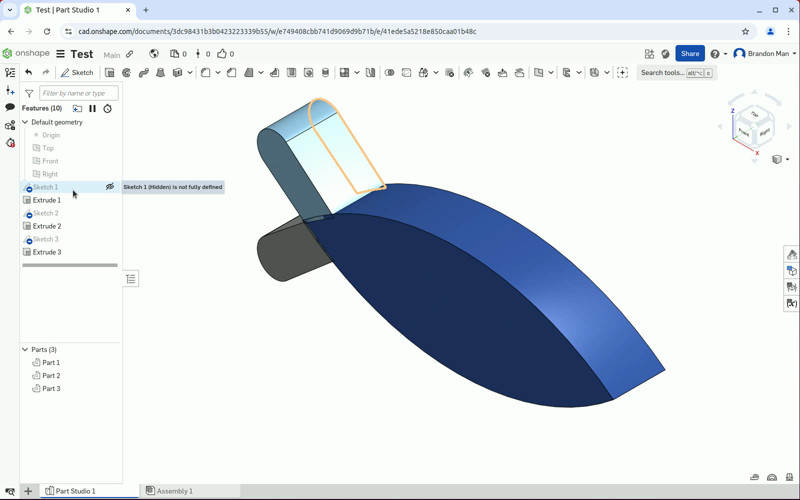
click(73, 189)